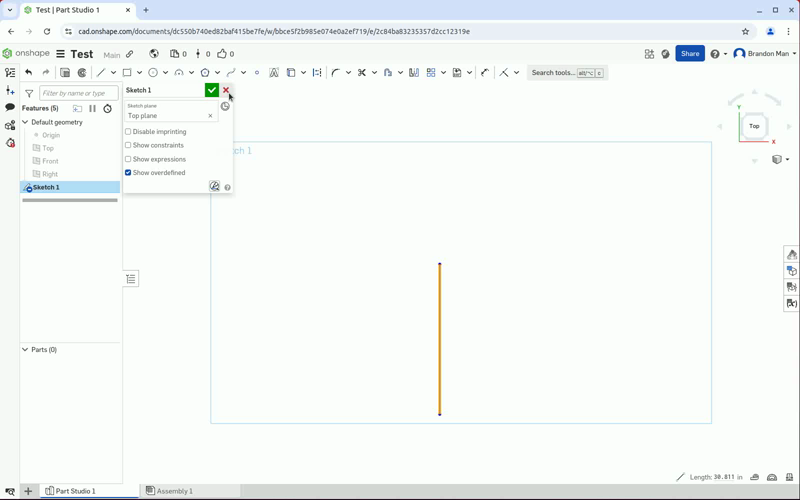
key(shift+h)
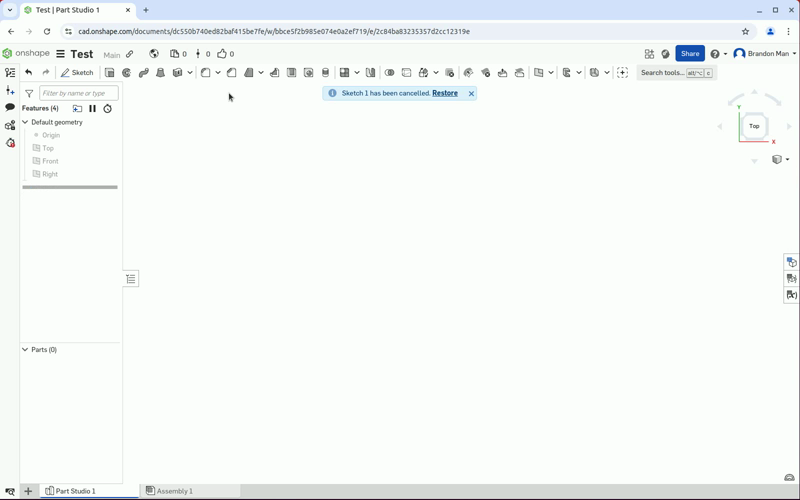
mouse_move(73, 352)
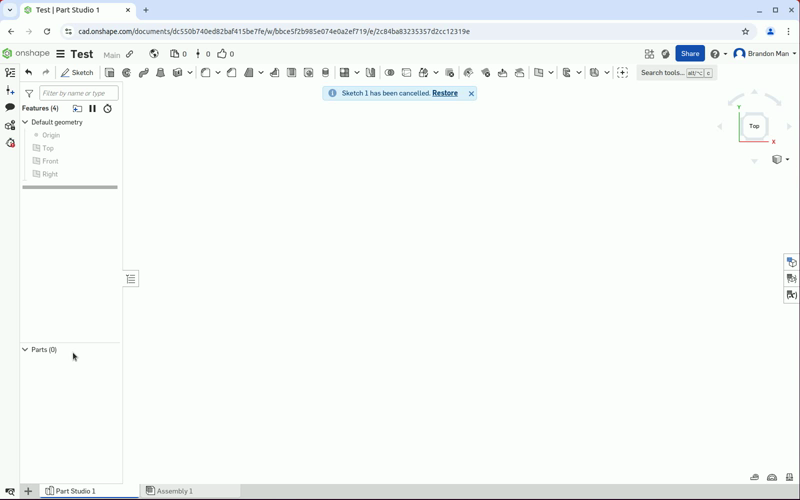
key(y)
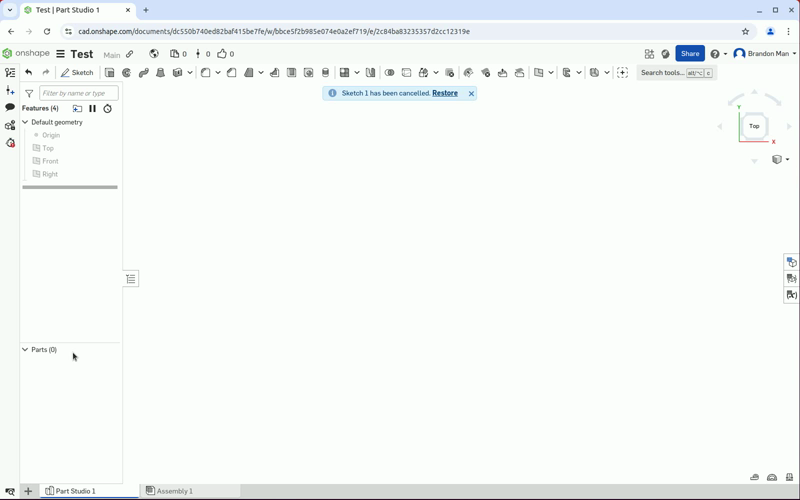
key(shift+p)
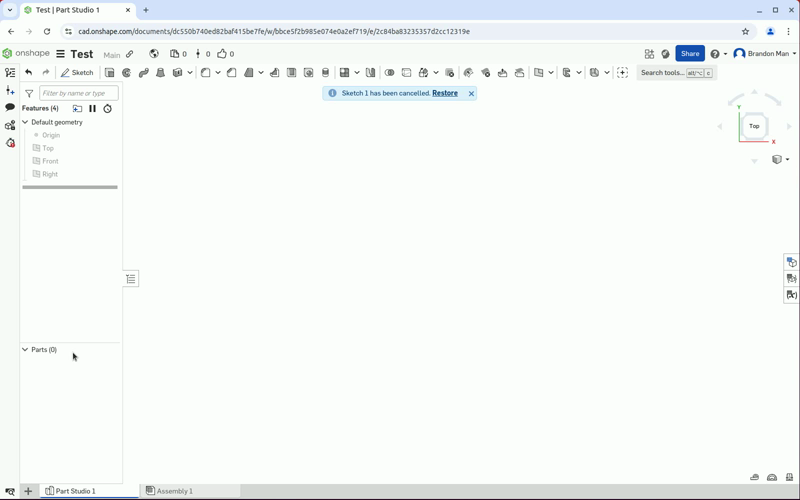
key(space)
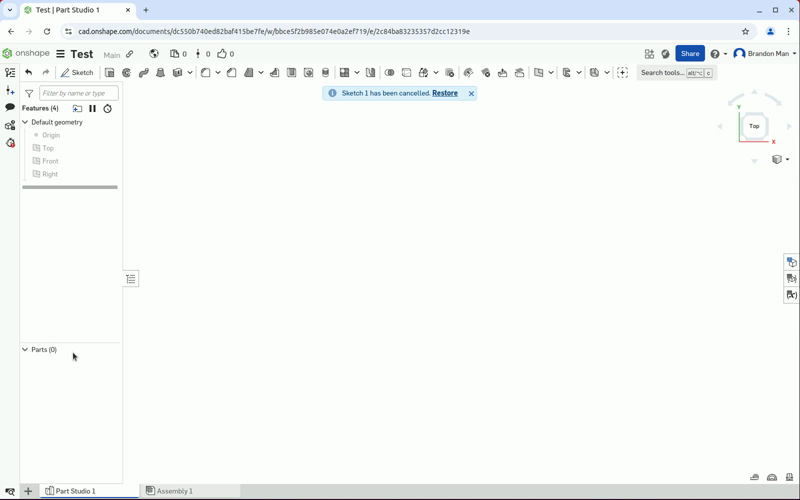
key_down(shift)
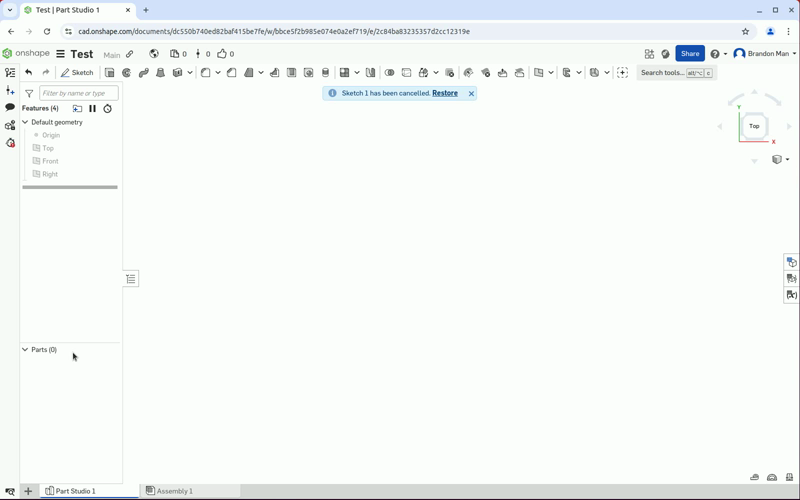
key(up)
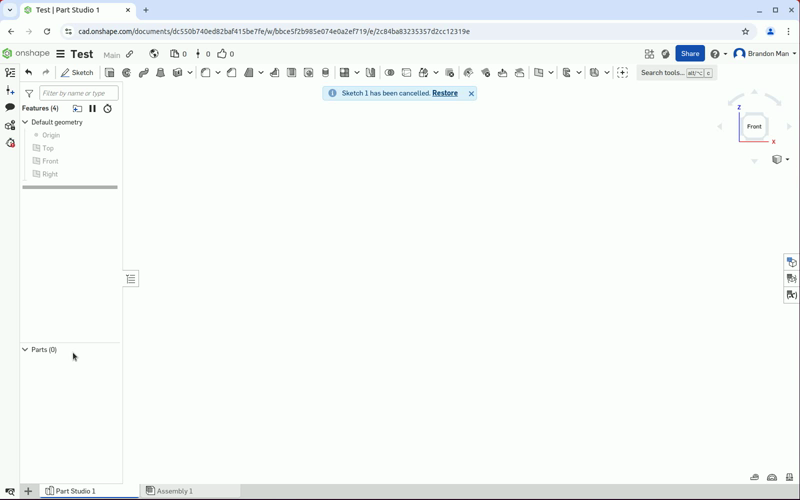
key_up(shift)
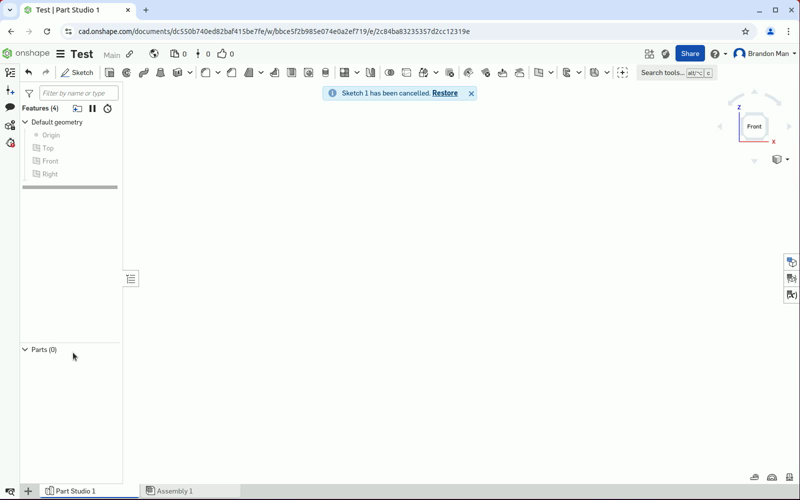
mouse_move(73, 352)
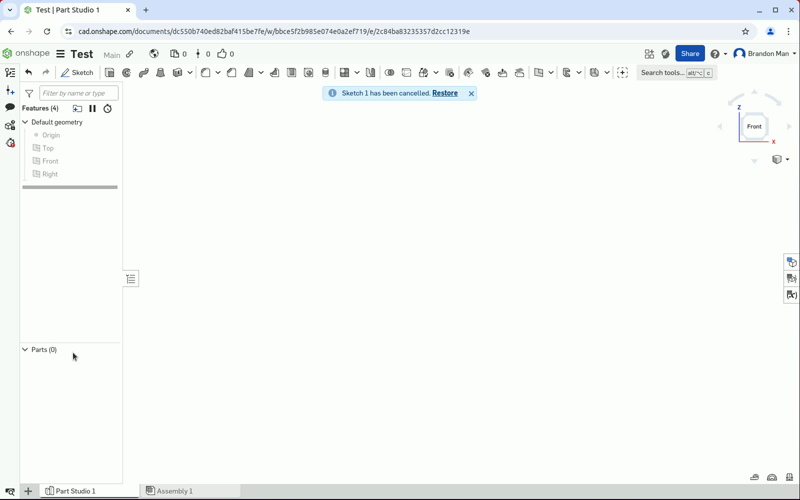
key(shift+y)
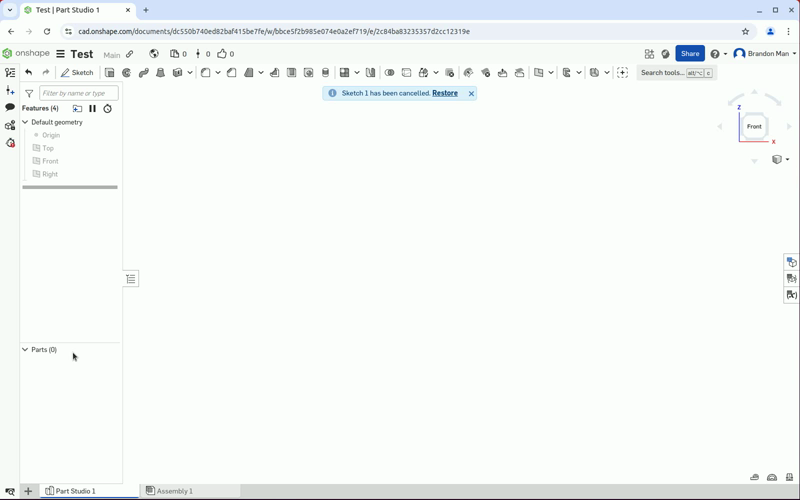
key(shift+s)
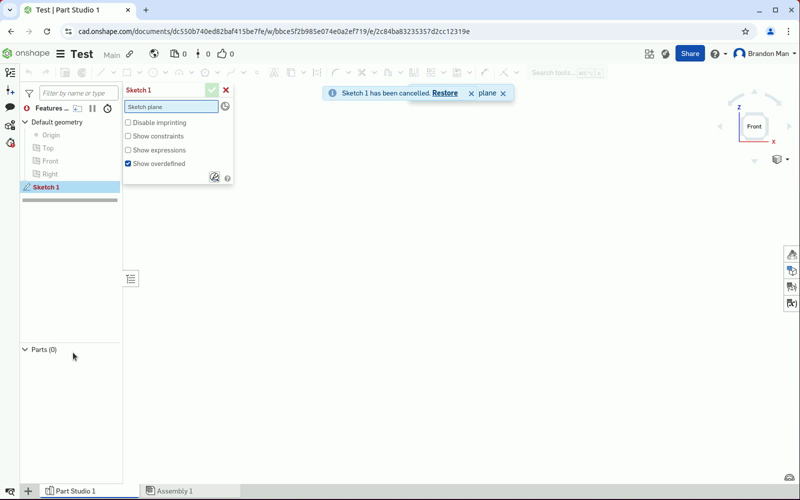
mouse_move(73, 163)
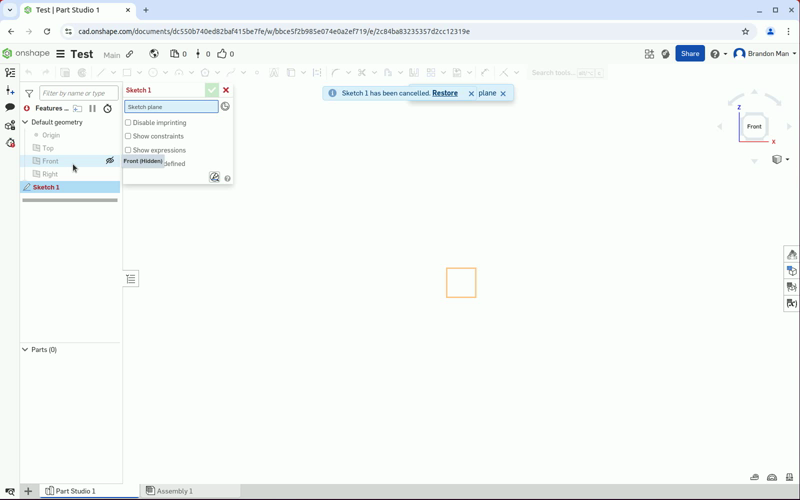
click(73, 163)
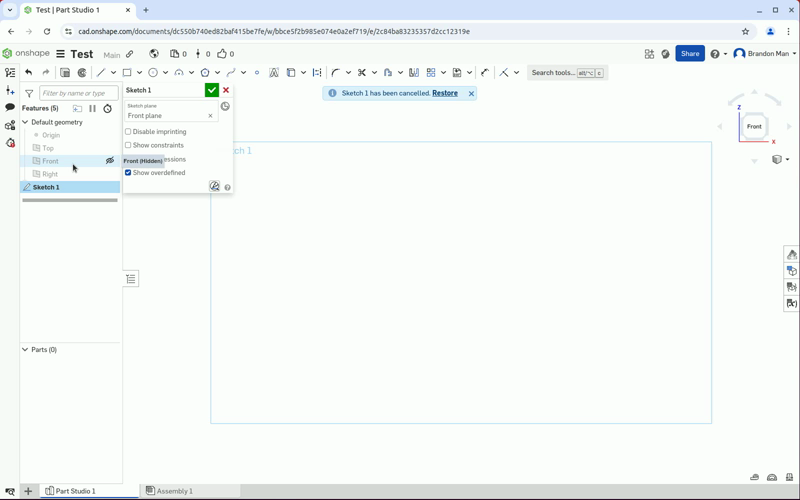
mouse_move(73, 352)
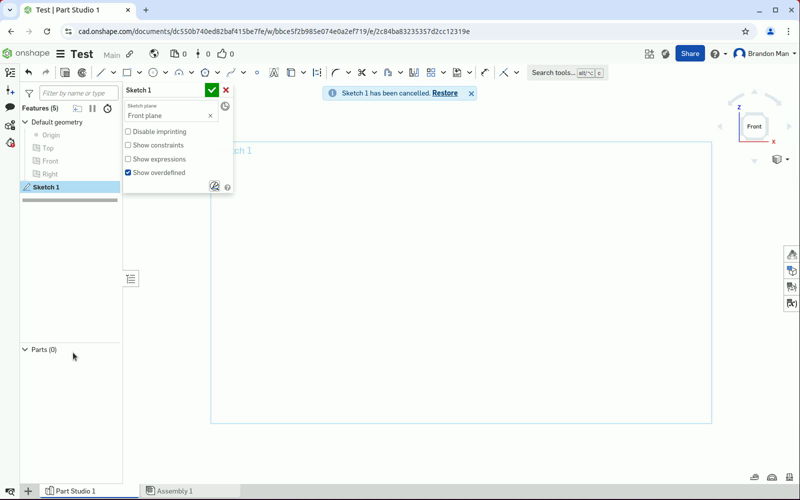
key(y)
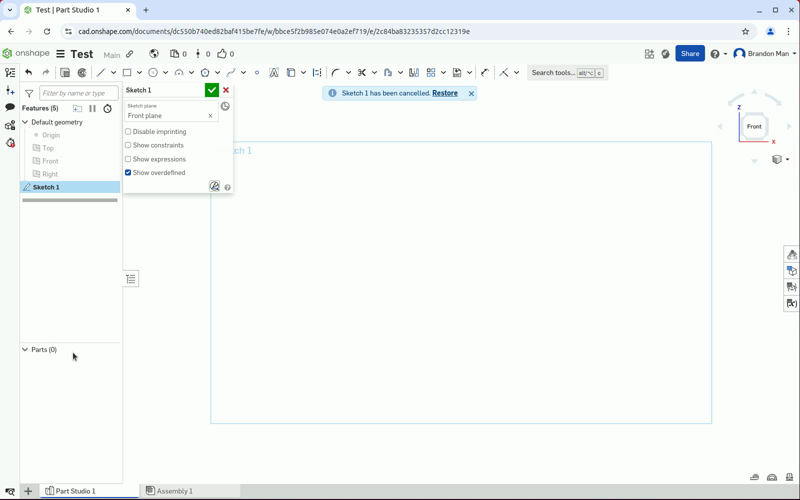
key(c)
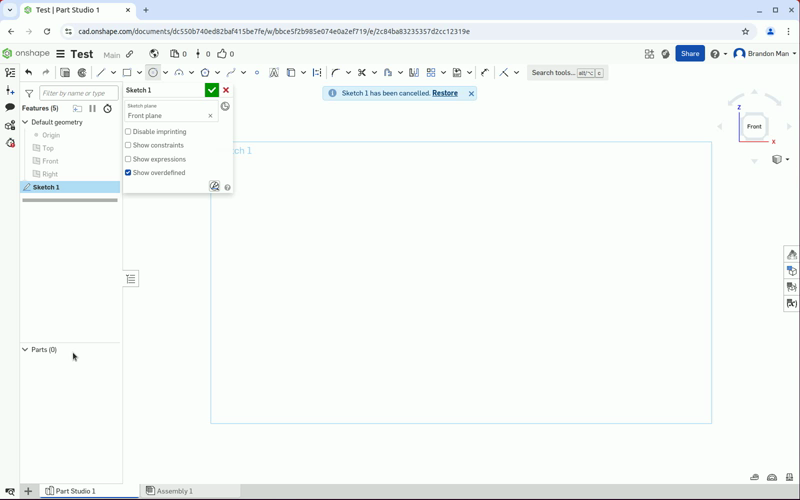
key_down(shift)
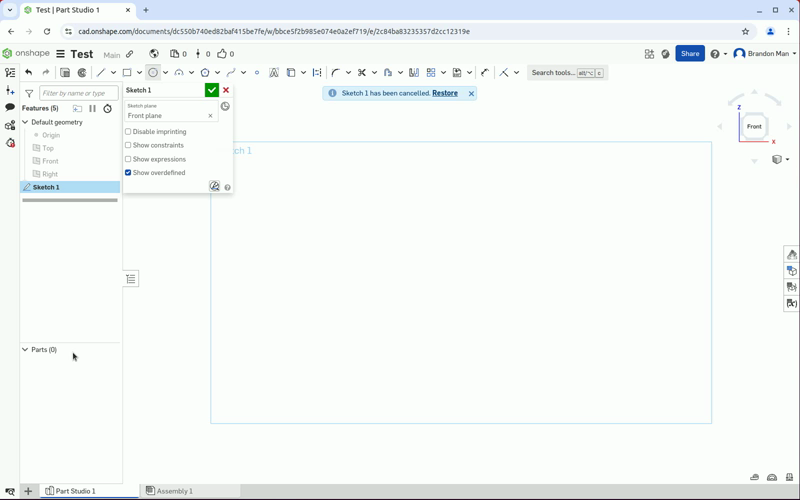
mouse_move(461, 282)
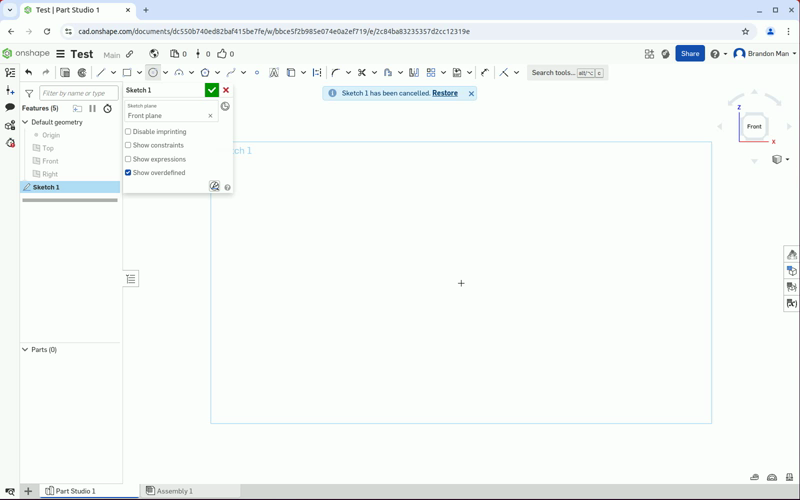
click(461, 282)
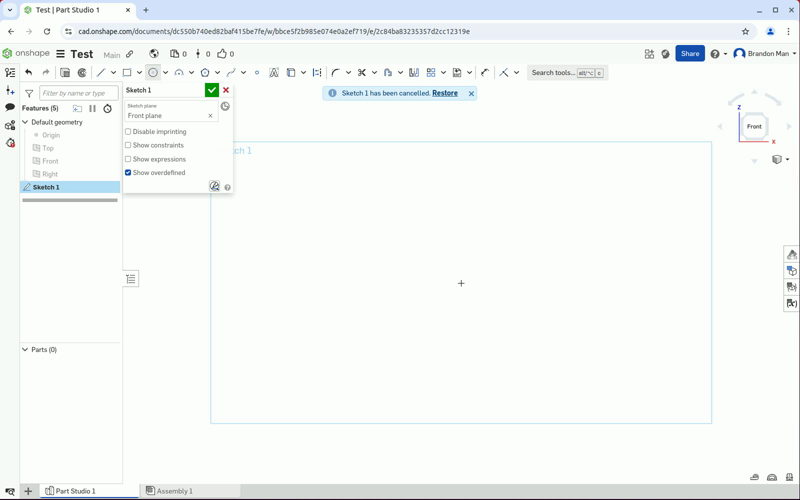
key_up(shift)
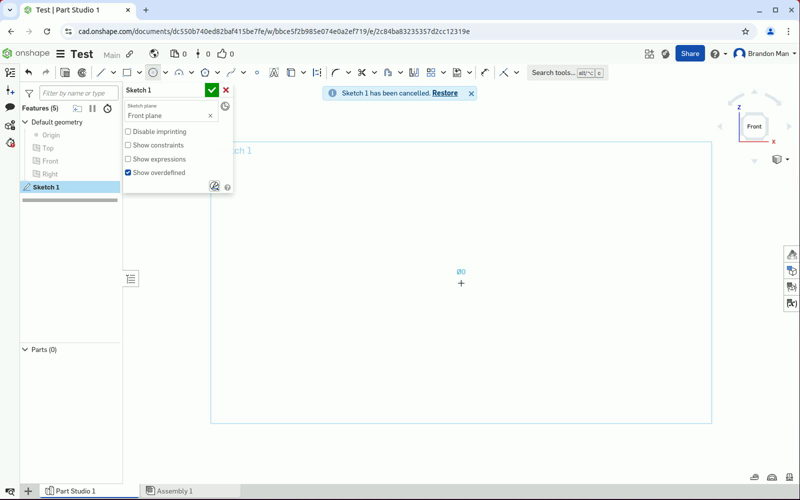
mouse_move(574, 282)
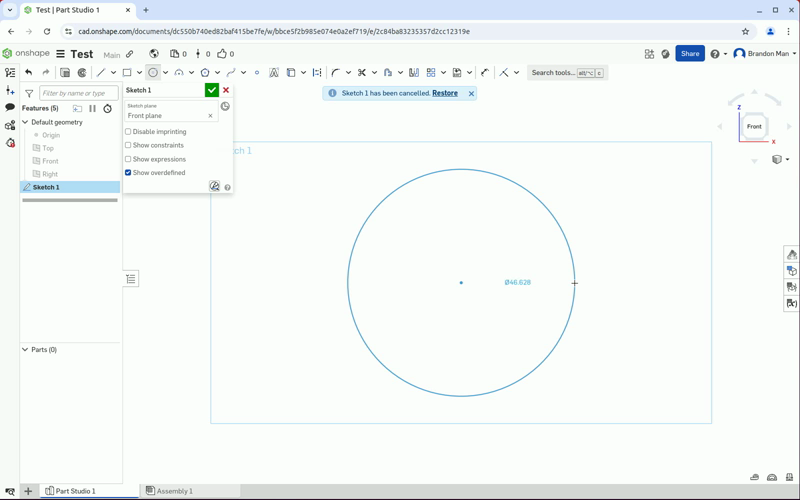
click(574, 282)
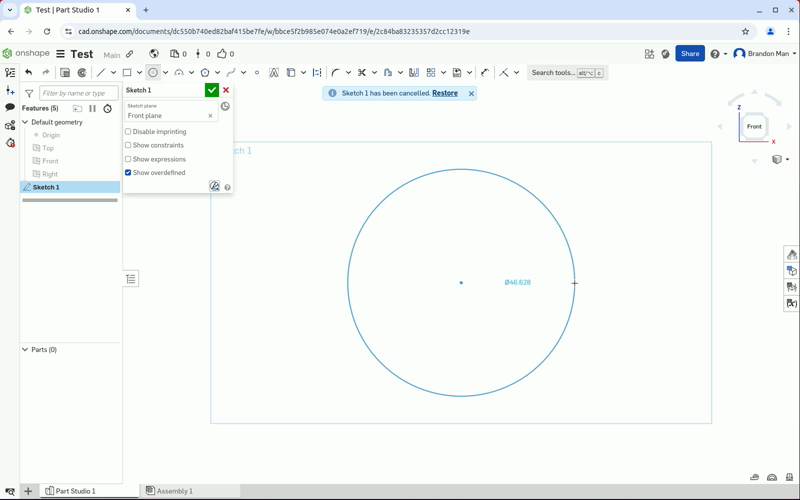
key(esc)
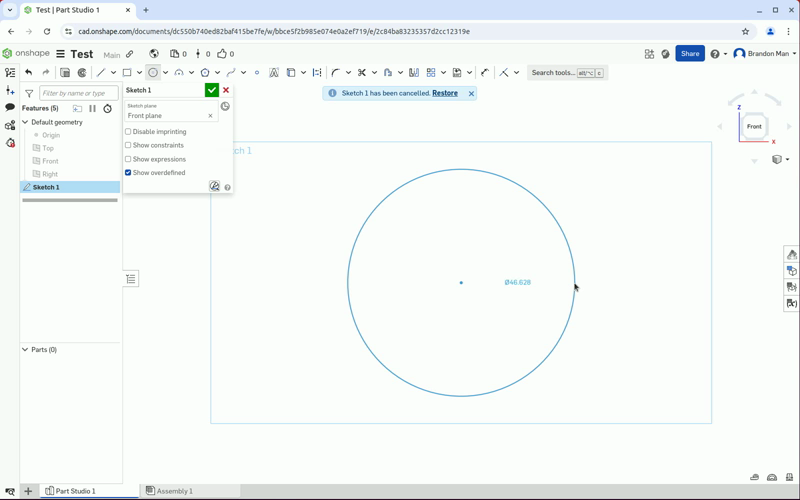
key(c)
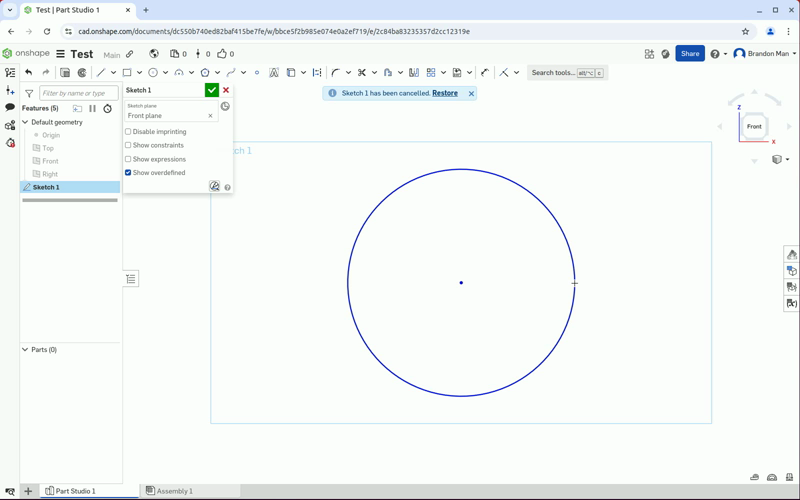
key_down(shift)
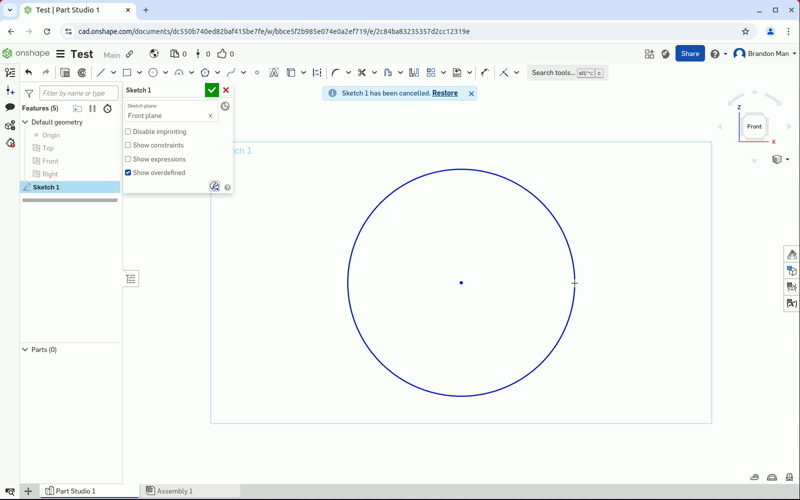
mouse_move(461, 282)
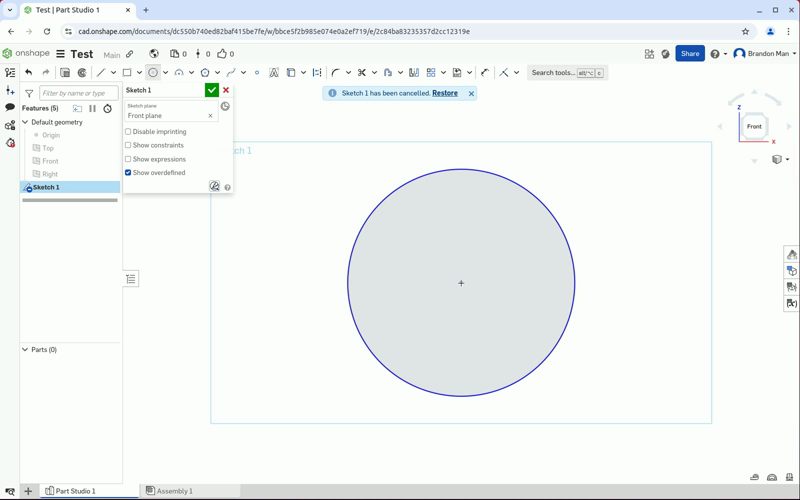
click(461, 282)
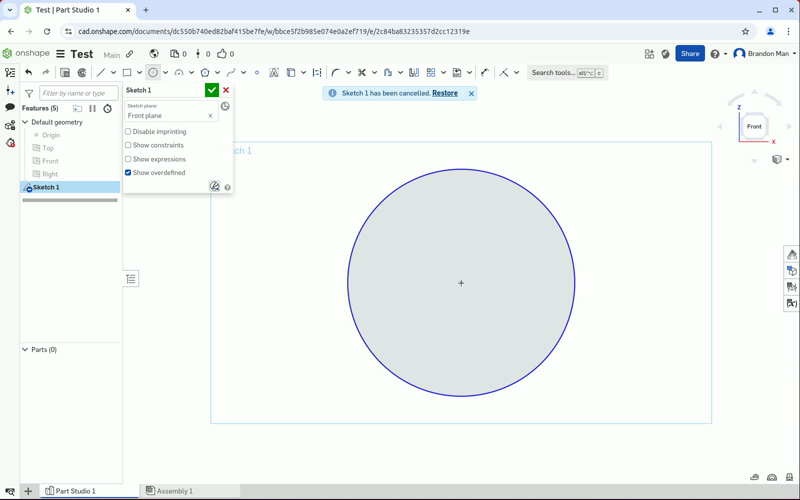
key_up(shift)
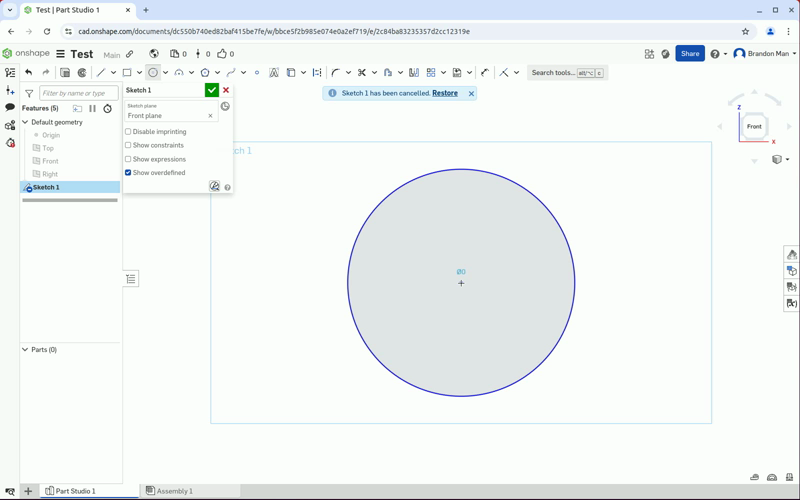
mouse_move(527, 282)
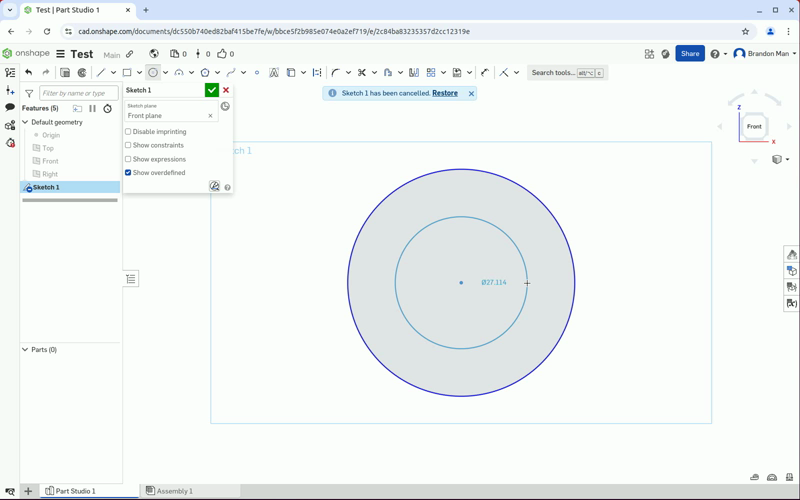
click(527, 282)
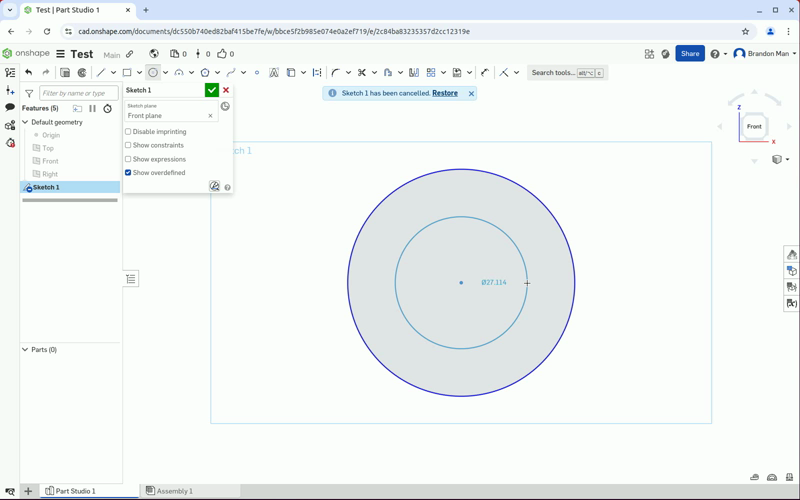
key(esc)
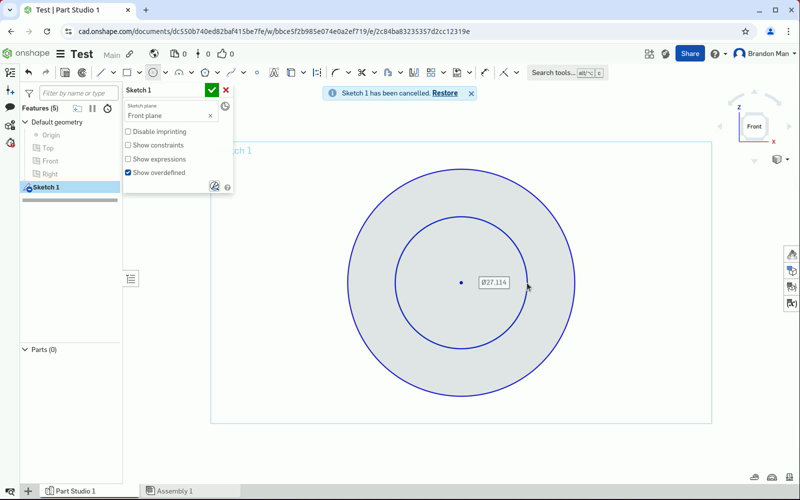
mouse_move(553, 303)
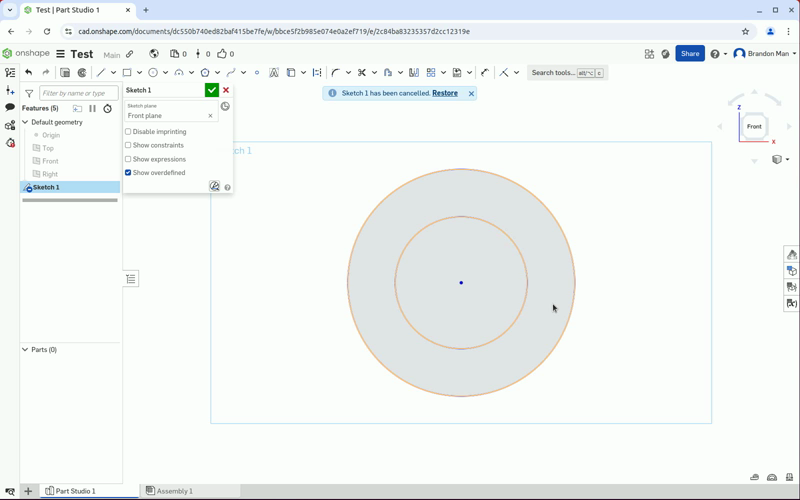
click(553, 303)
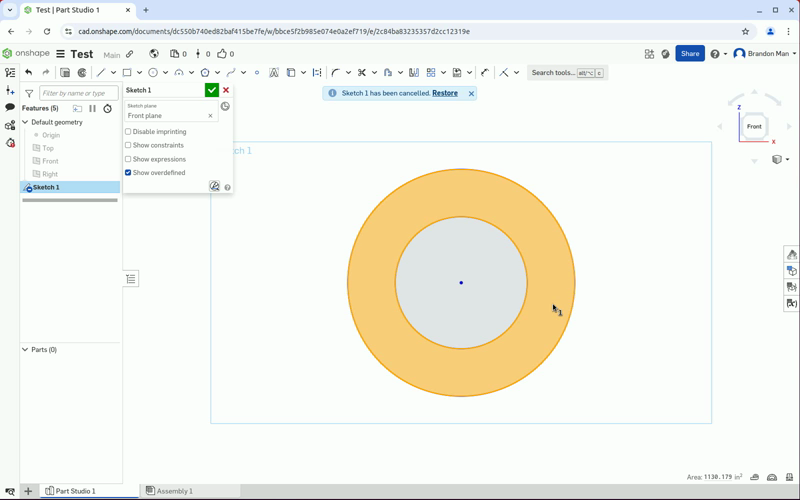
mouse_move(73, 352)
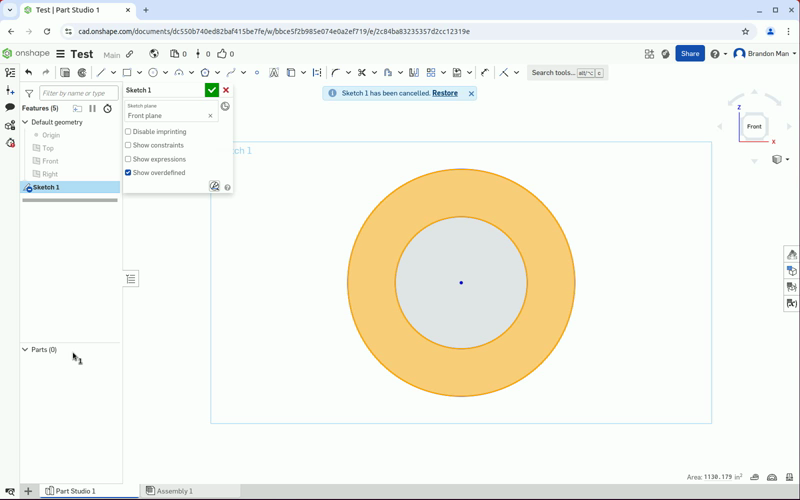
key(shift+y)
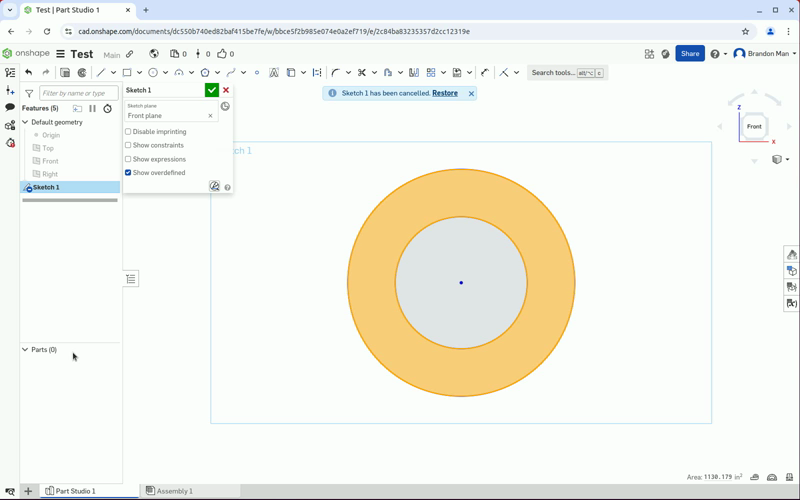
key(shift+e)
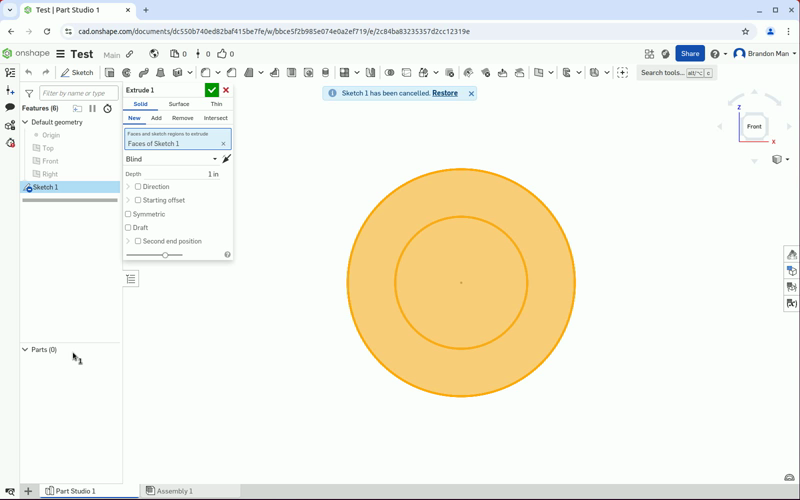
mouse_move(143, 106)
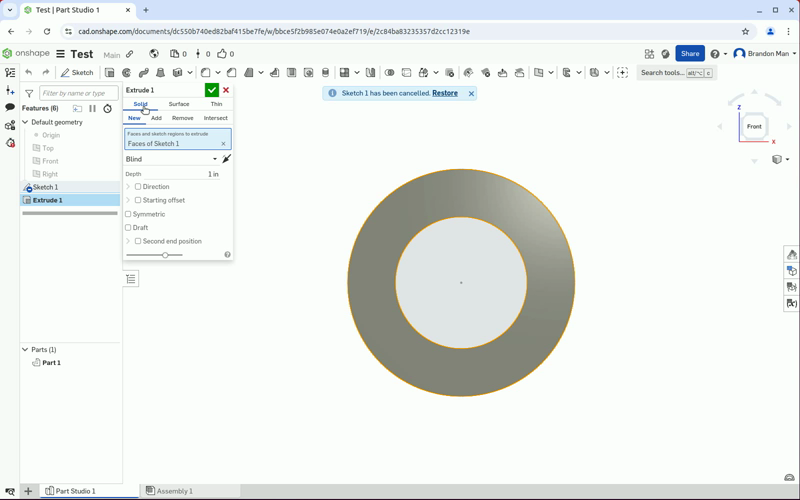
click(143, 106)
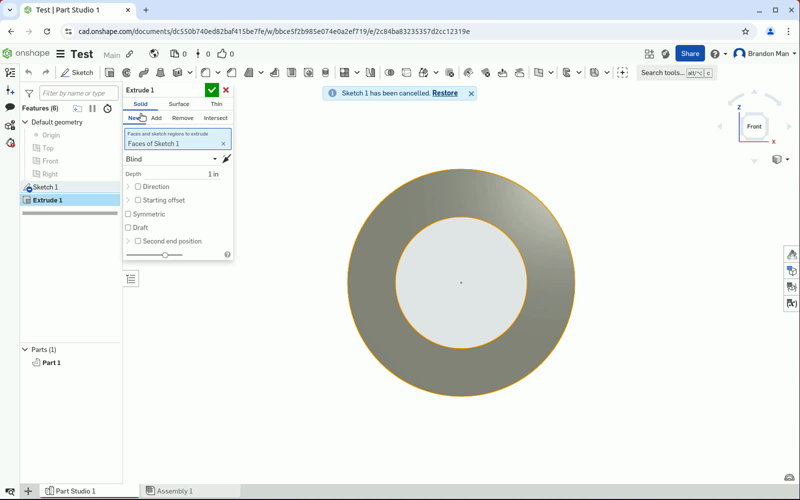
mouse_move(137, 120)
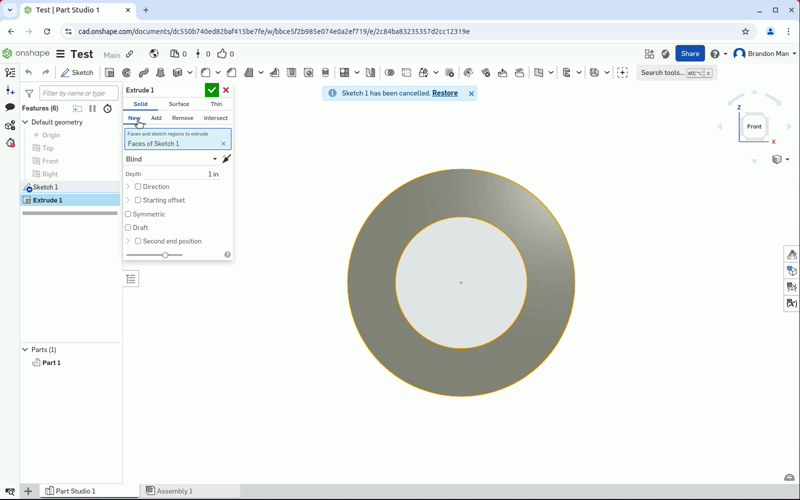
click(137, 120)
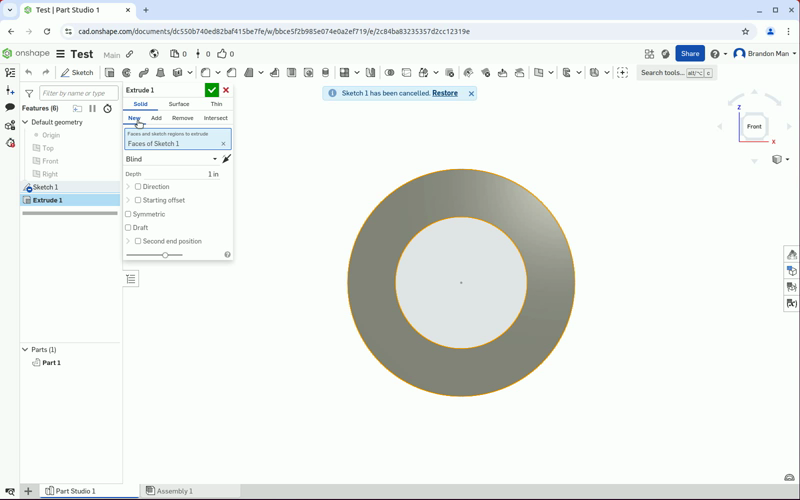
key(tab, 4)
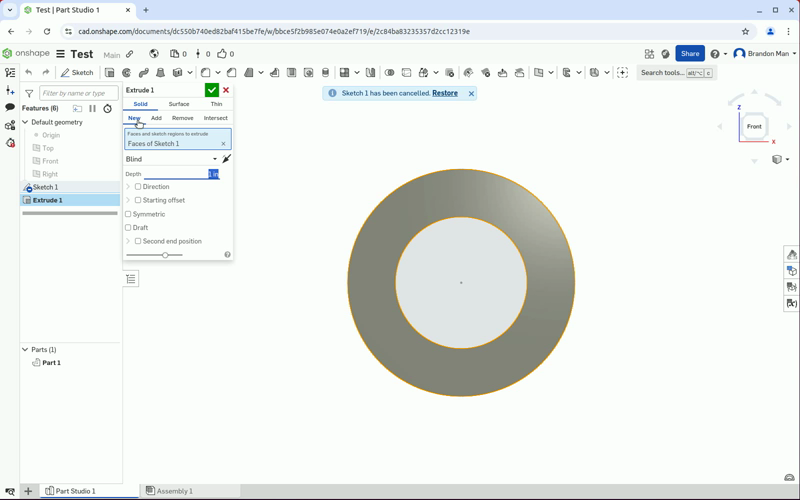
text(7.462)
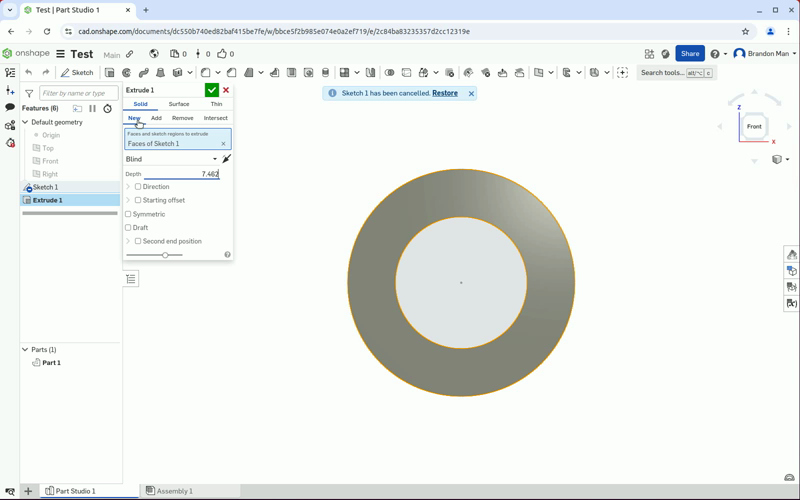
key(enter)
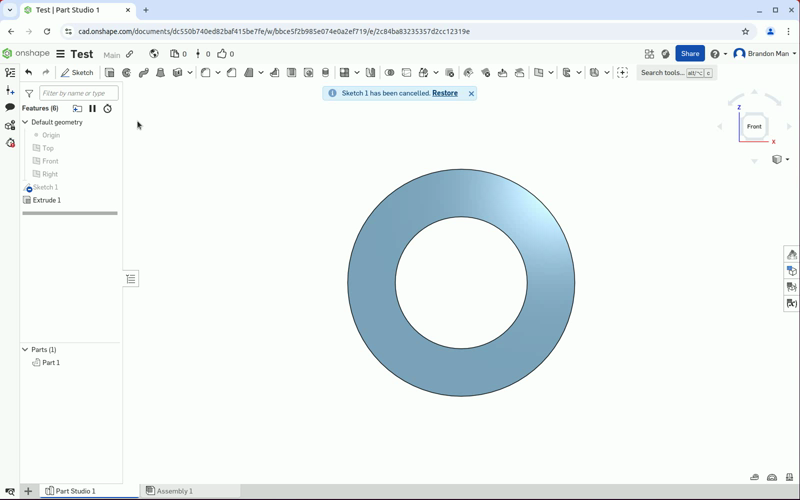
key(shift+h)
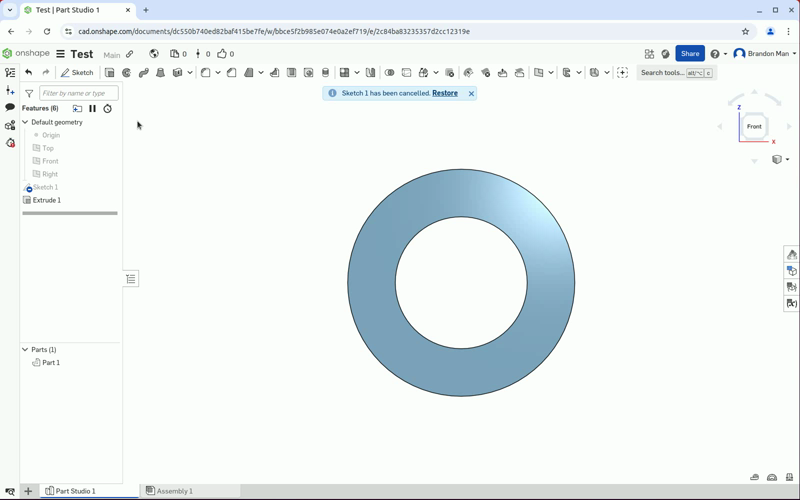
key(shift+h)
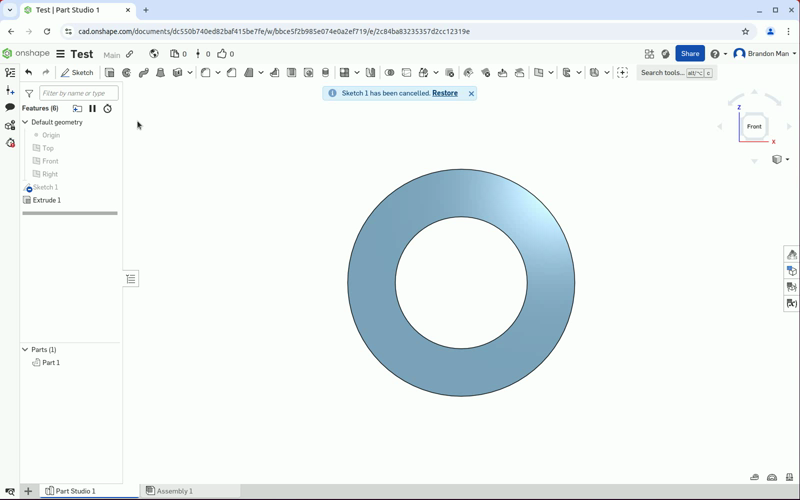
mouse_move(73, 189)
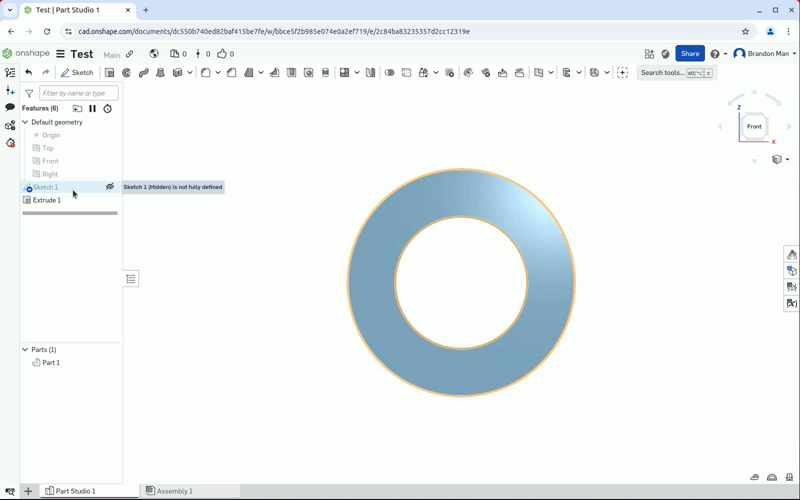
click(73, 189)
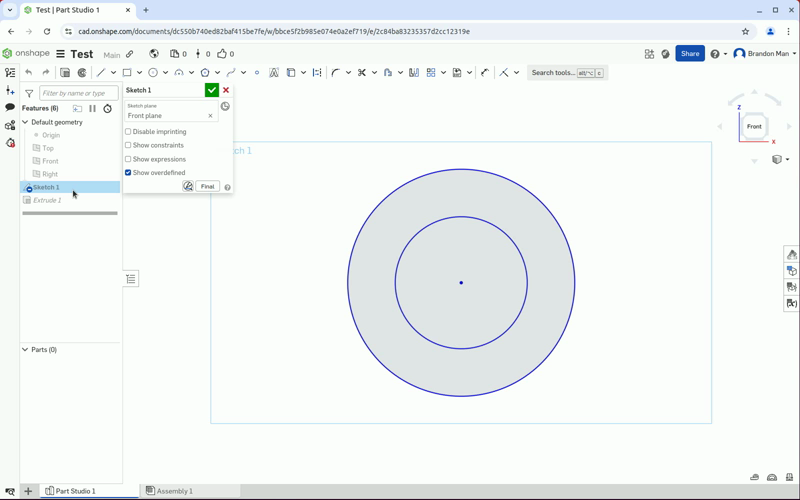
mouse_move(229, 92)
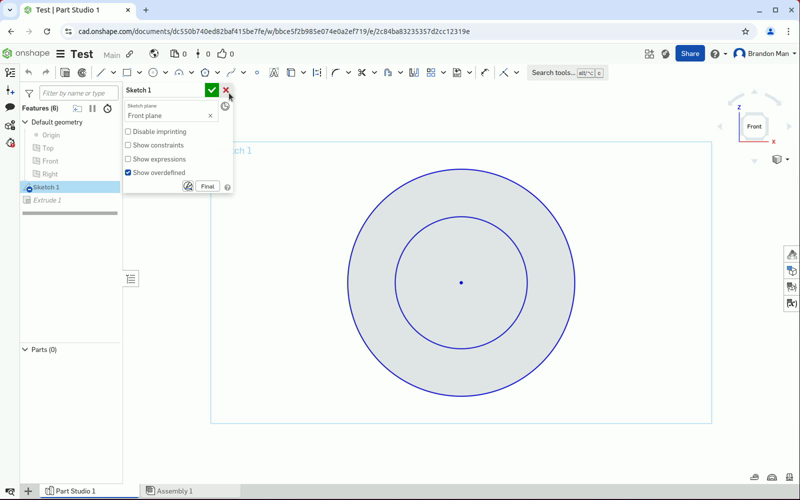
click(229, 92)
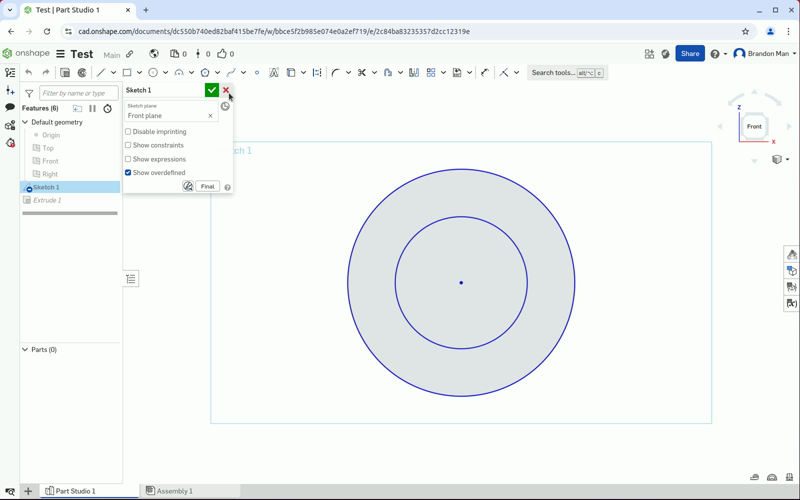
key(shift+s)
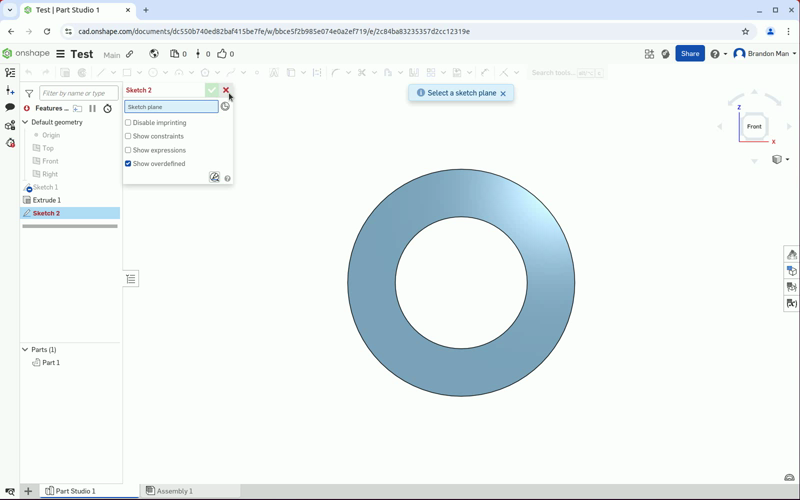
mouse_move(73, 163)
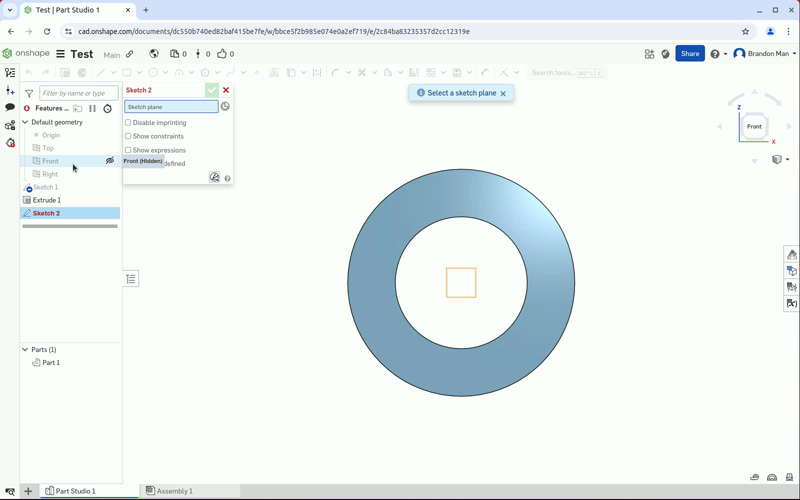
click(73, 163)
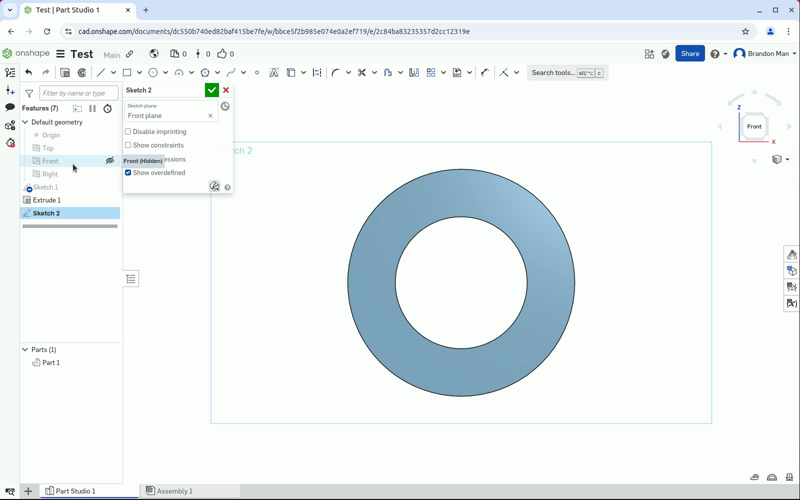
mouse_move(73, 352)
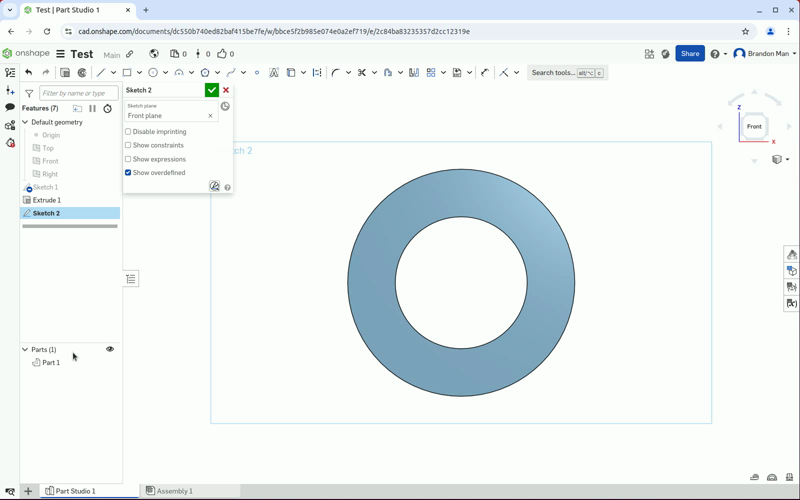
key(y)
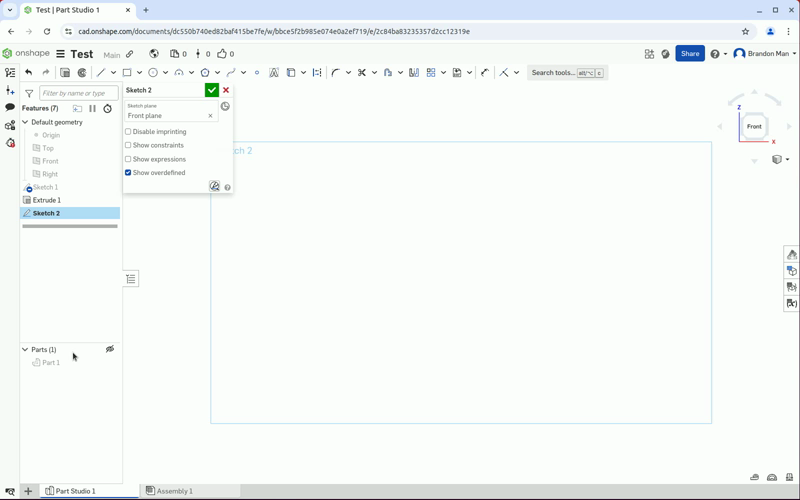
key(c)
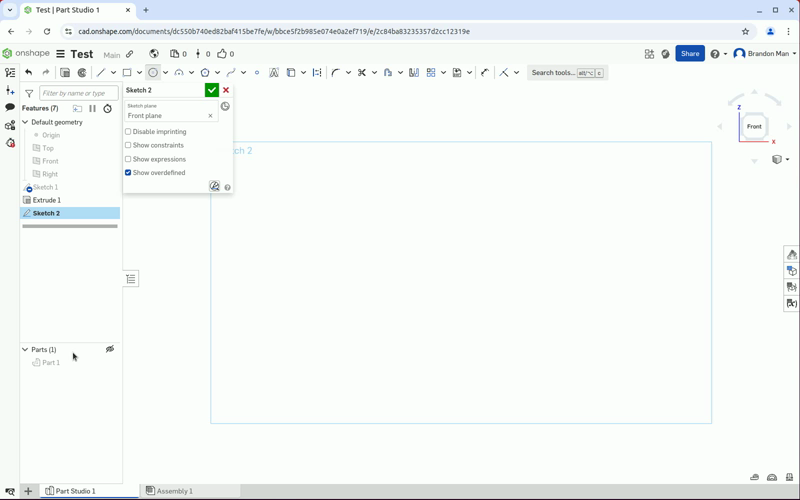
key_down(shift)
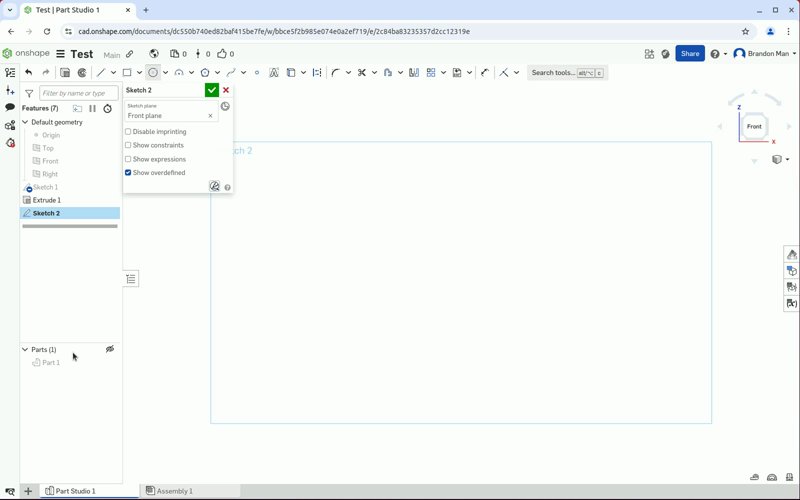
mouse_move(461, 192)
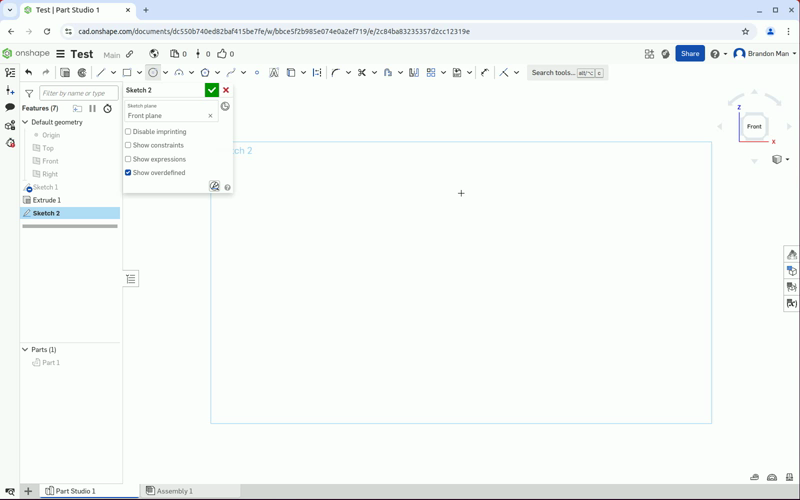
click(461, 192)
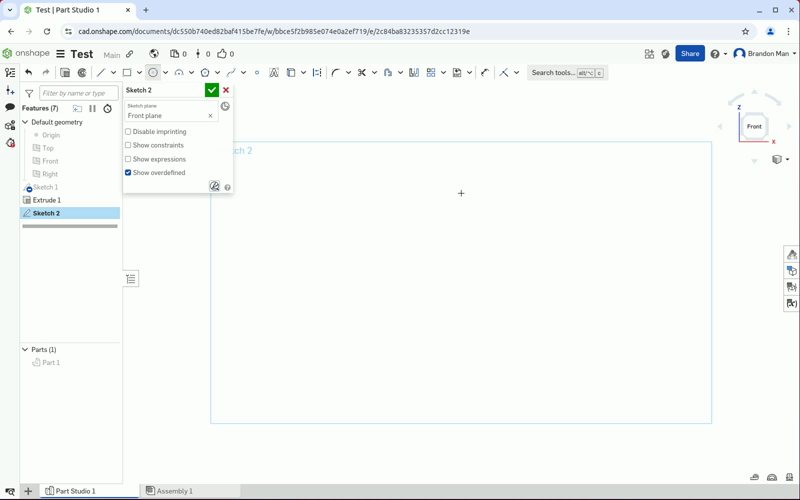
key_up(shift)
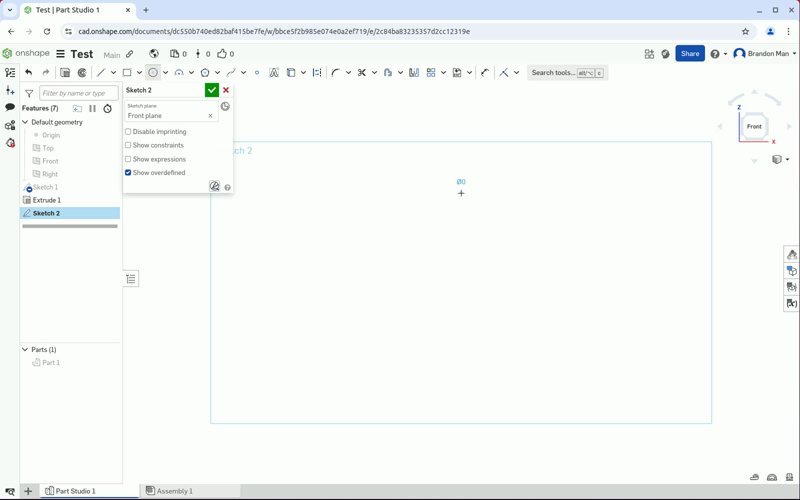
mouse_move(474, 192)
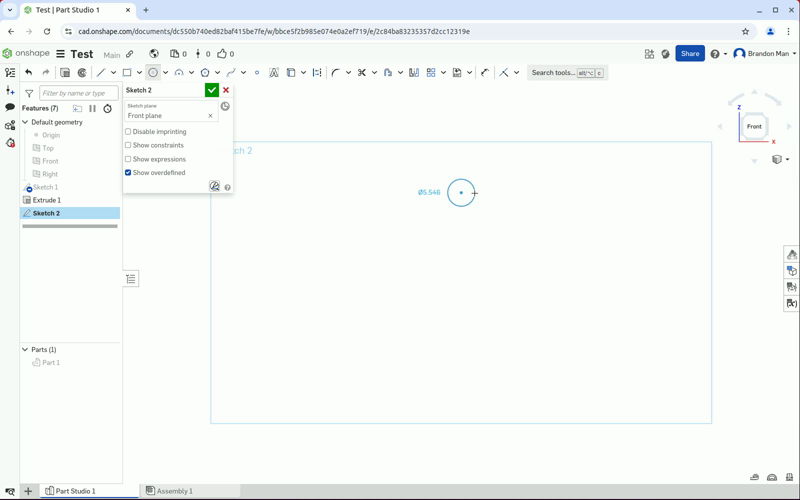
click(474, 192)
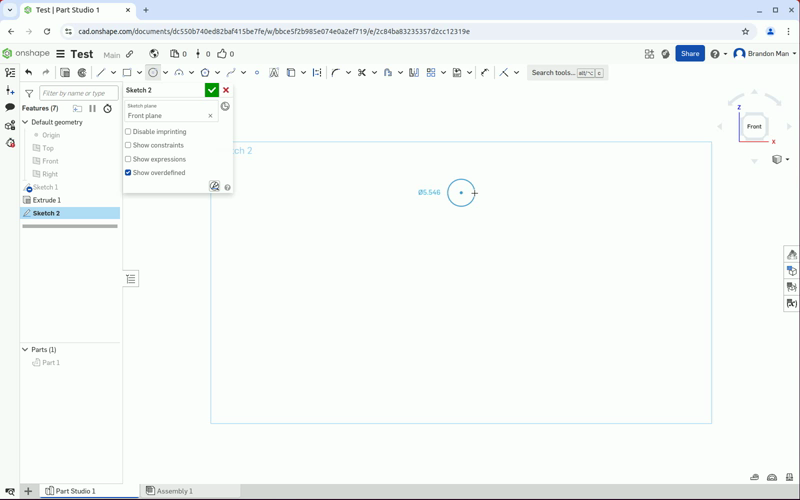
key(esc)
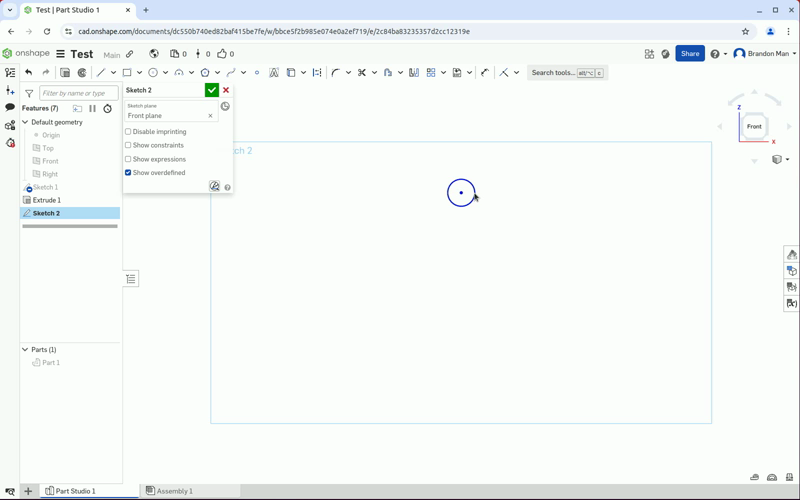
mouse_move(473, 191)
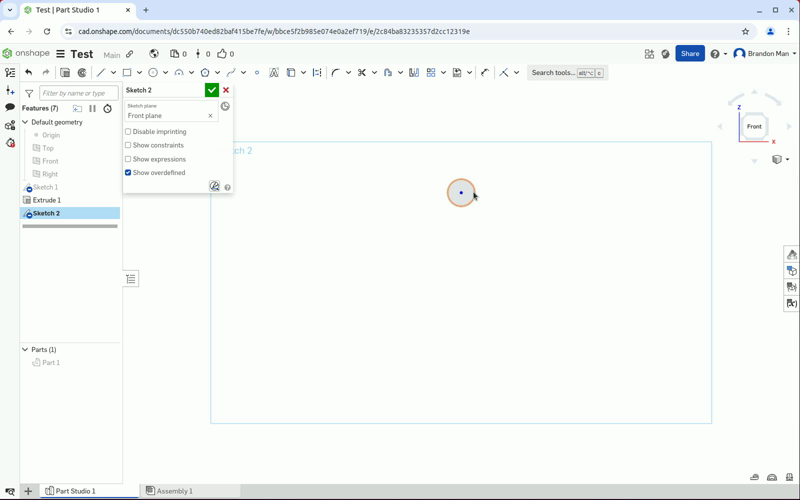
scroll(6)
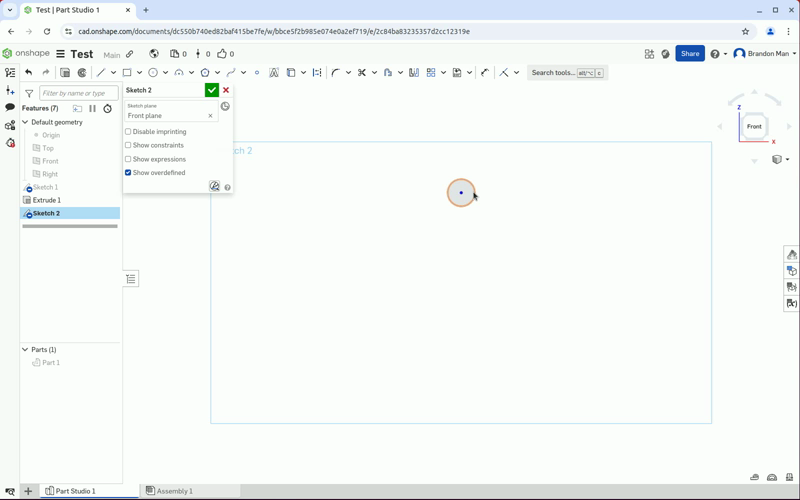
scroll(6)
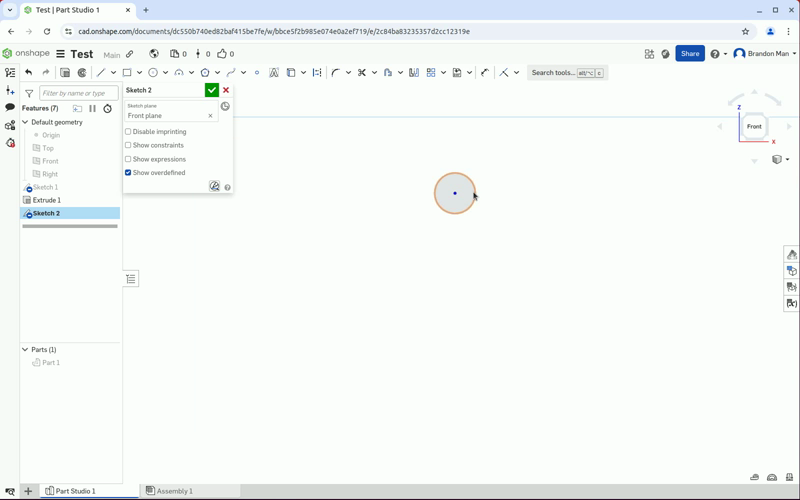
scroll(6)
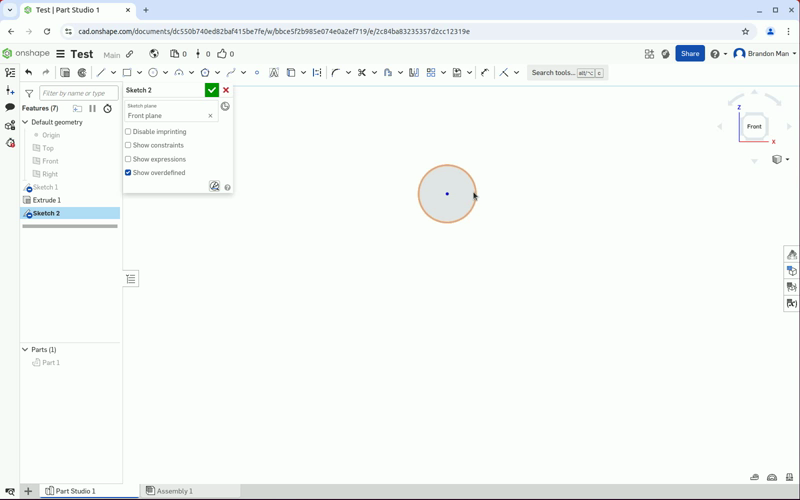
scroll(6)
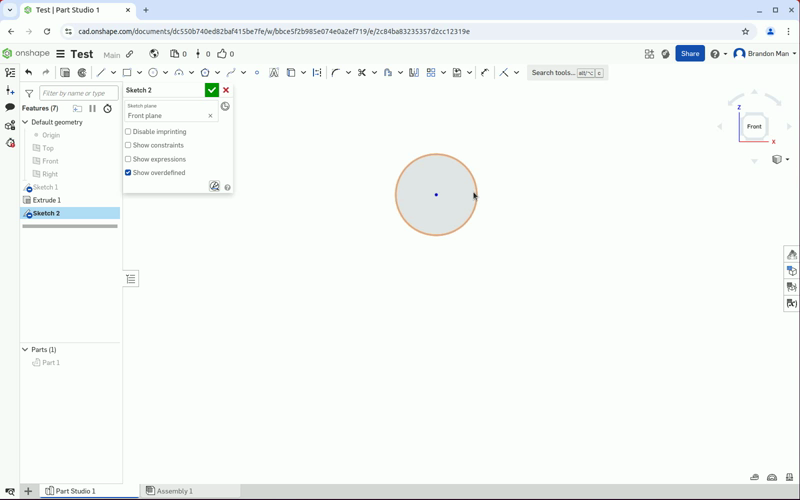
scroll(6)
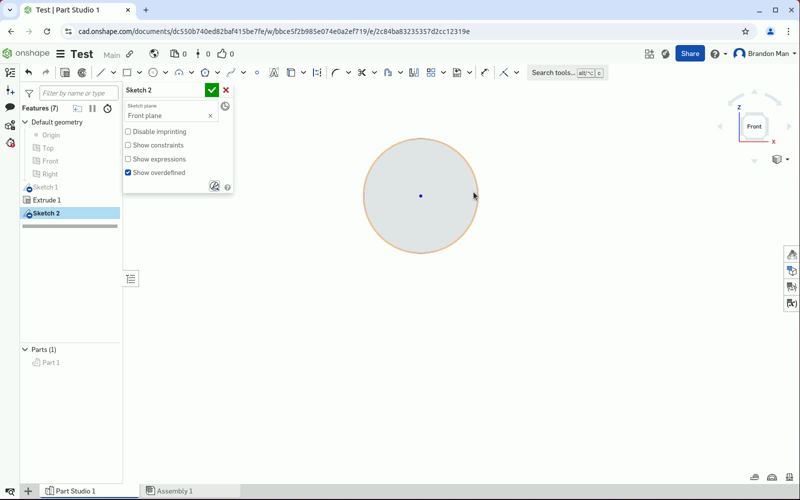
scroll(6)
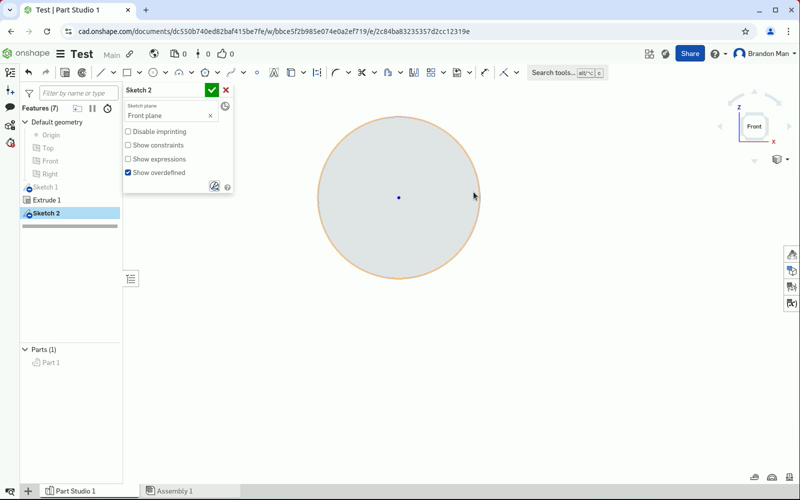
scroll(6)
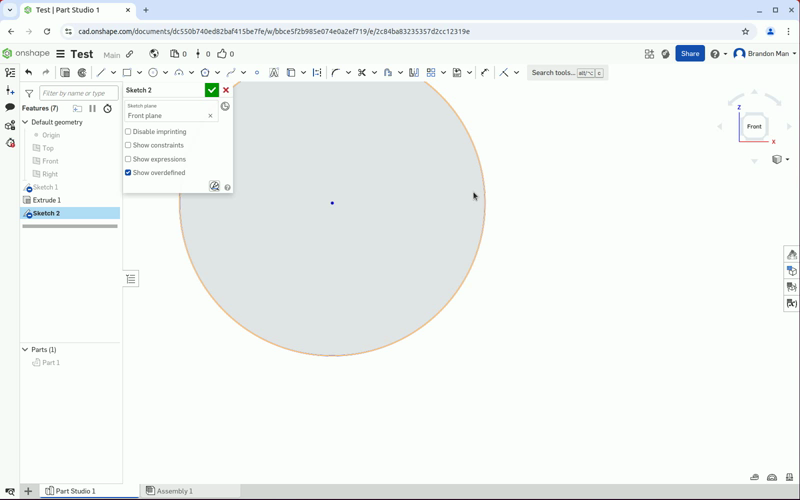
click(473, 191)
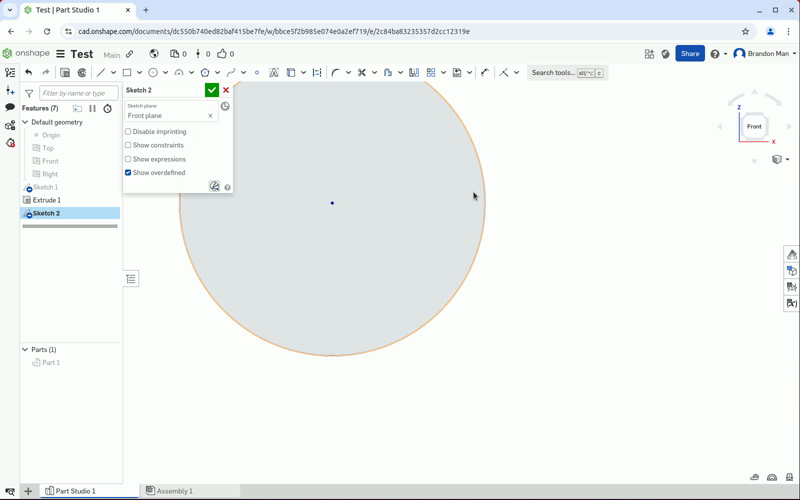
scroll(-6)
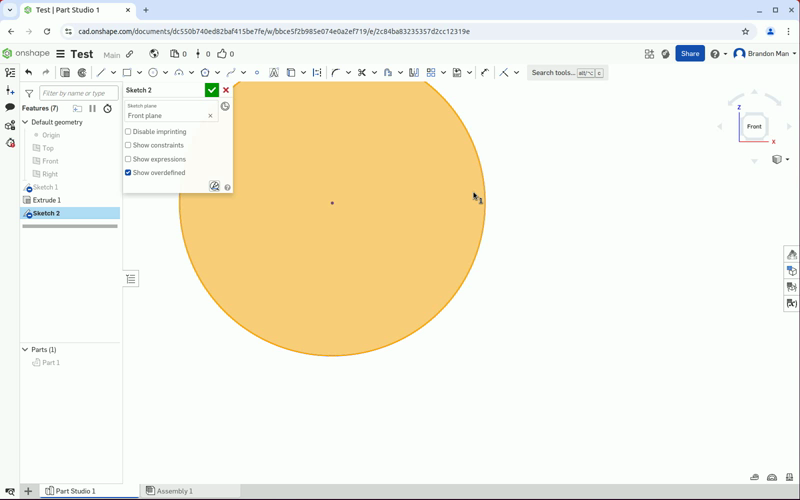
scroll(-6)
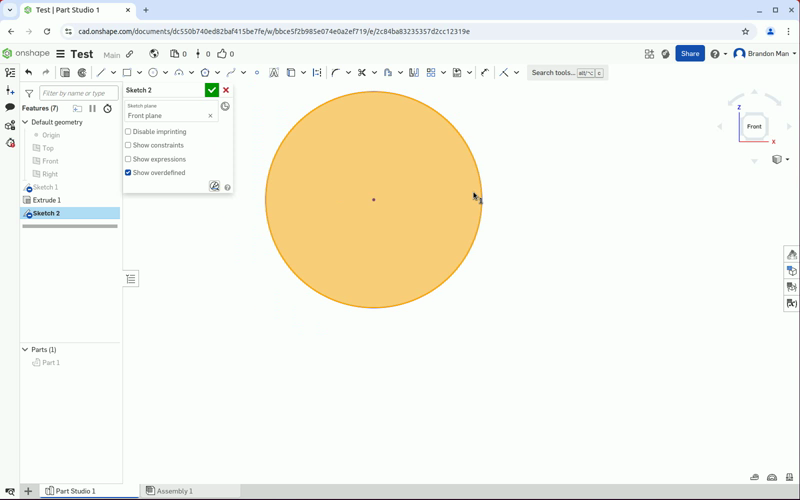
scroll(-6)
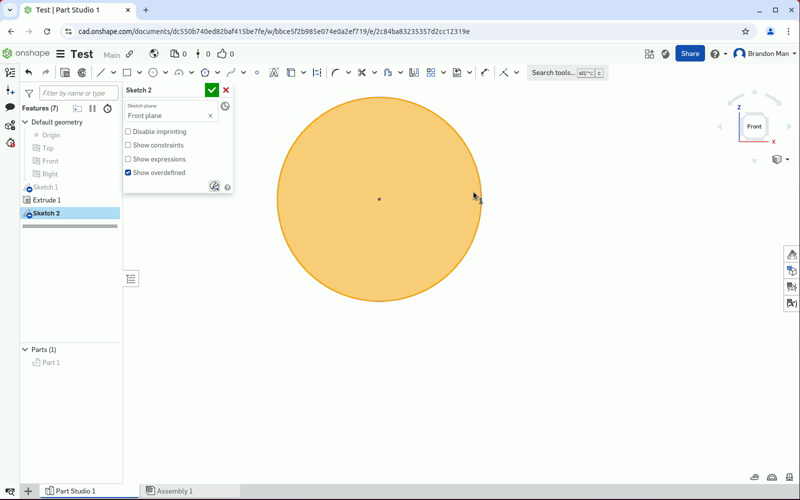
scroll(-6)
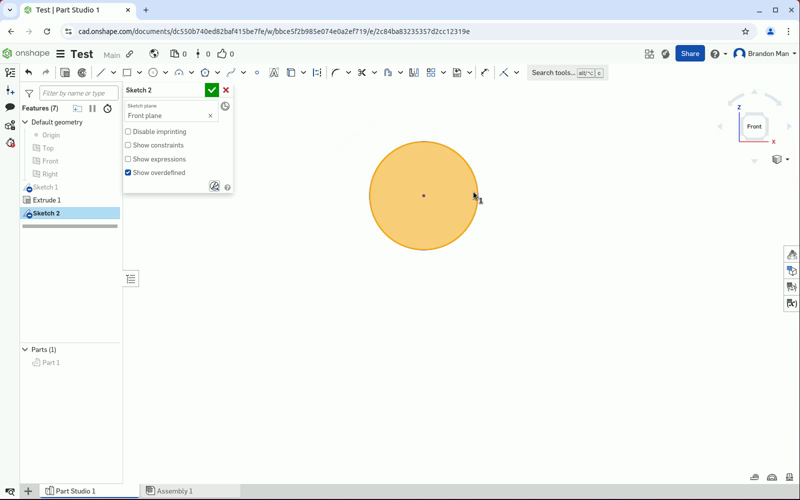
scroll(-6)
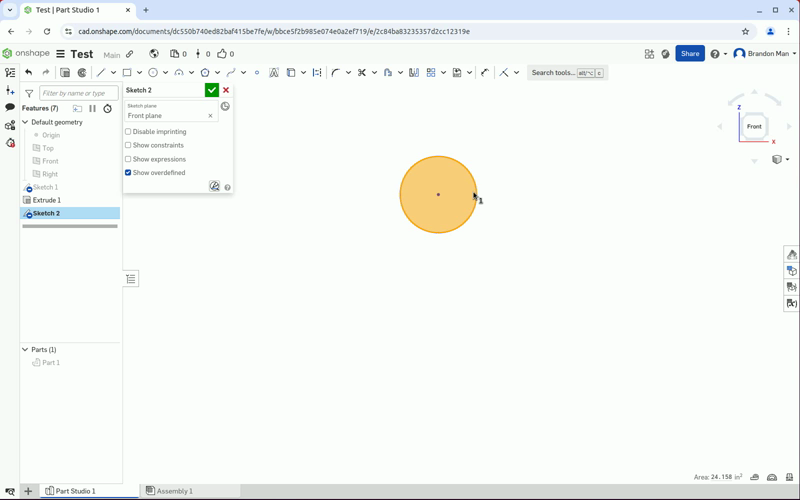
scroll(-6)
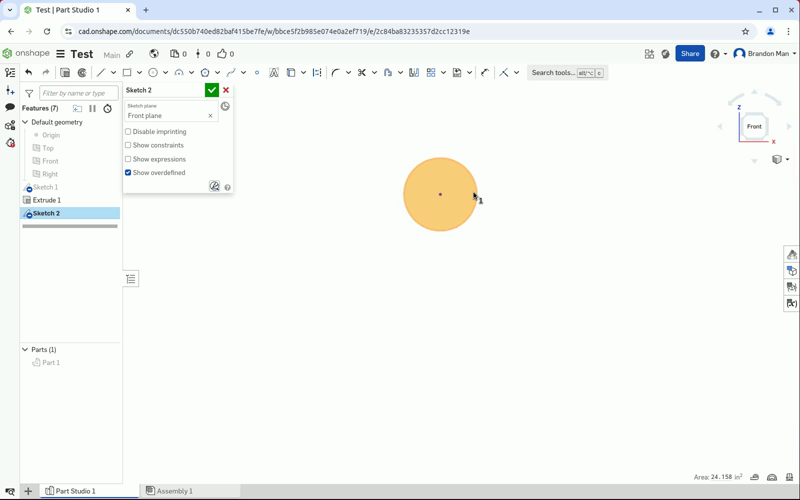
scroll(-6)
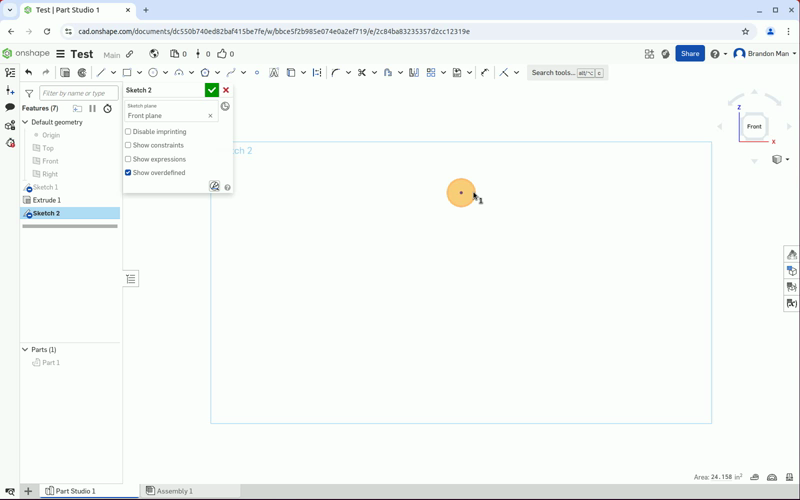
mouse_move(73, 352)
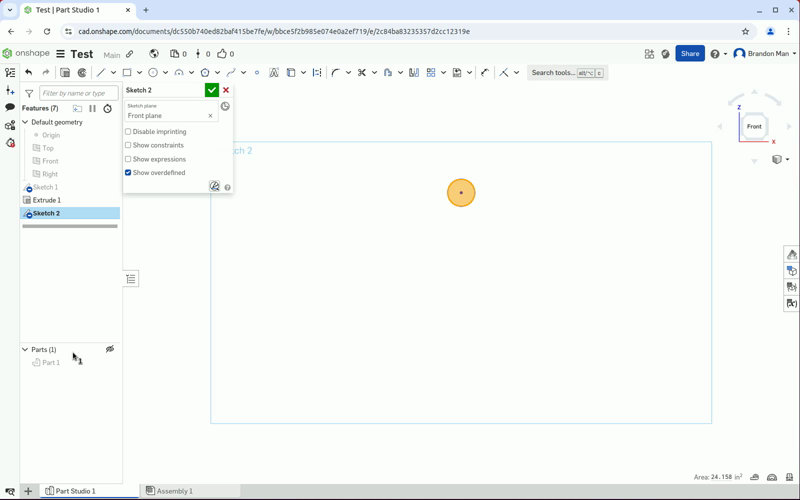
key(shift+y)
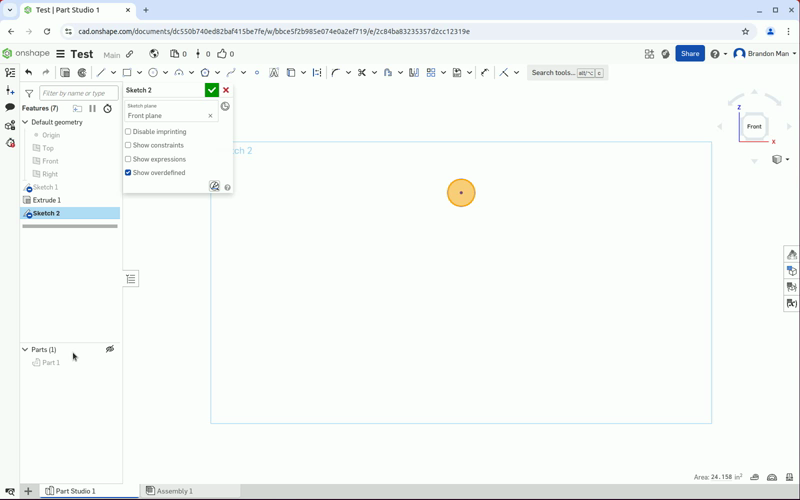
key(shift+e)
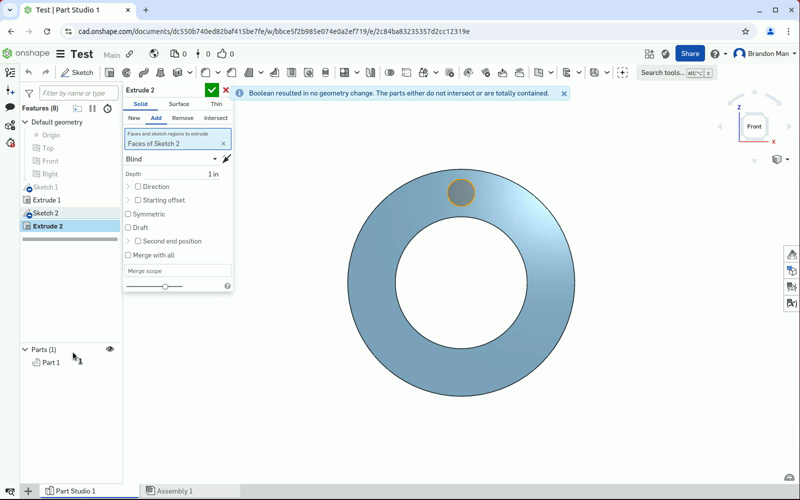
mouse_move(143, 106)
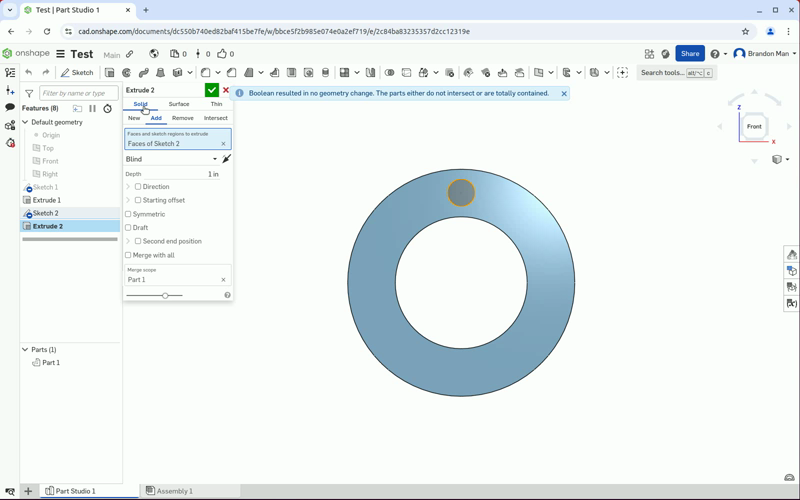
click(143, 106)
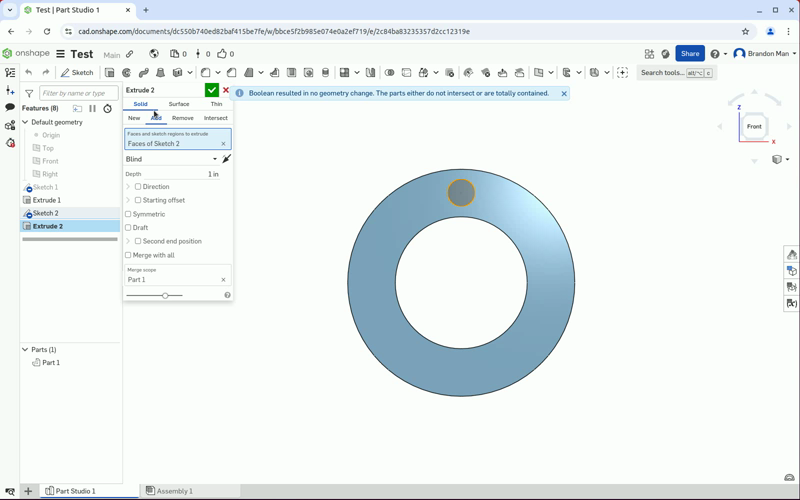
mouse_move(186, 120)
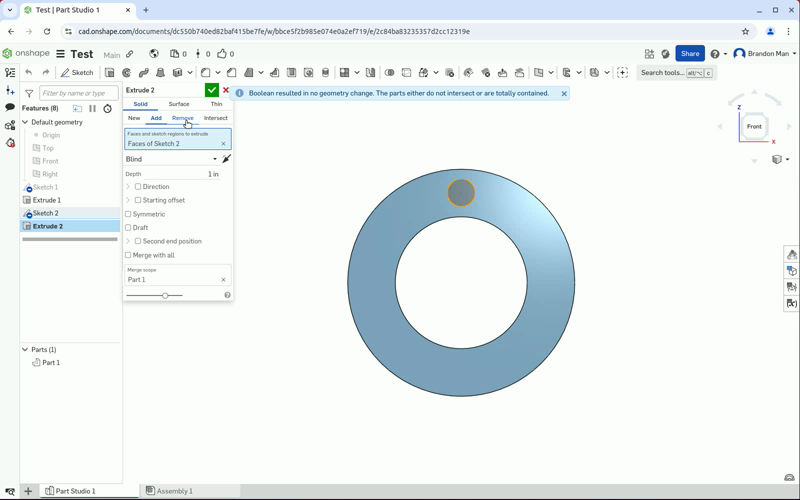
click(186, 120)
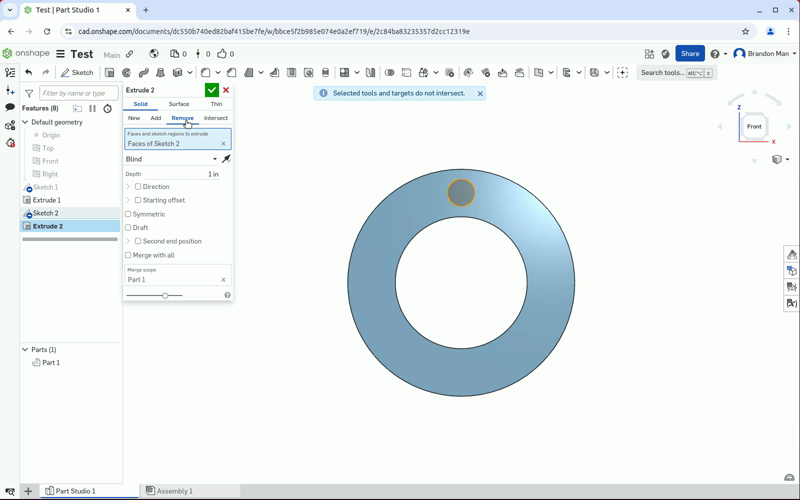
key(tab, 4)
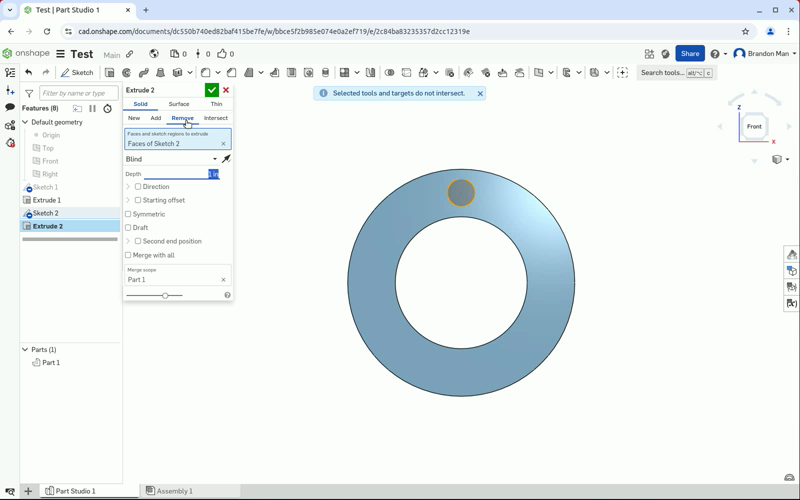
text(-7.462)
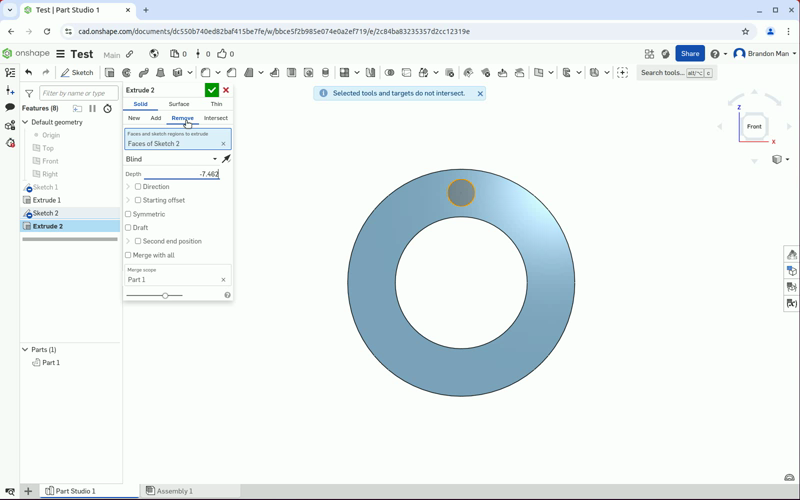
key(tab, 6)
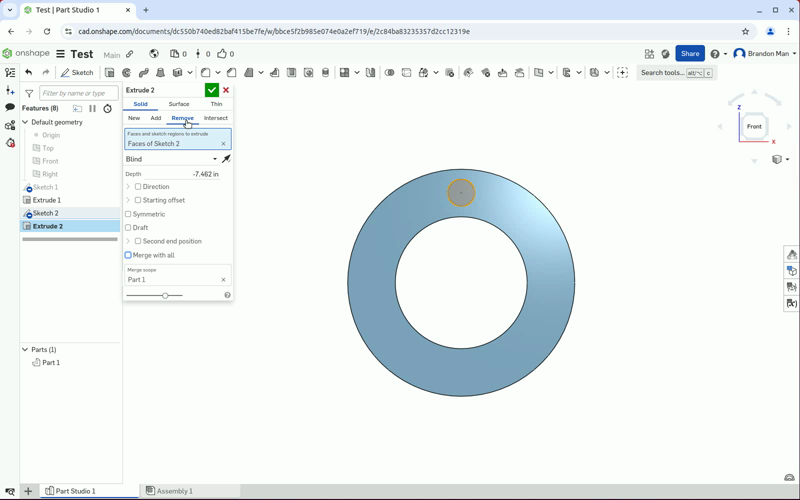
key(space)
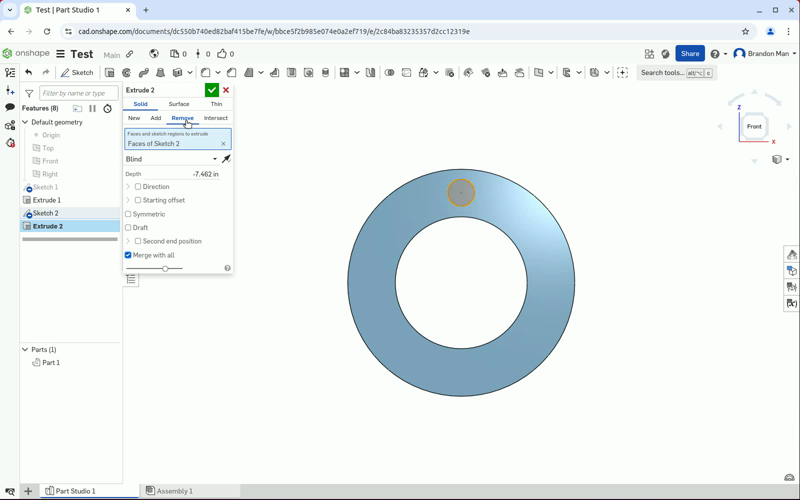
key(enter)
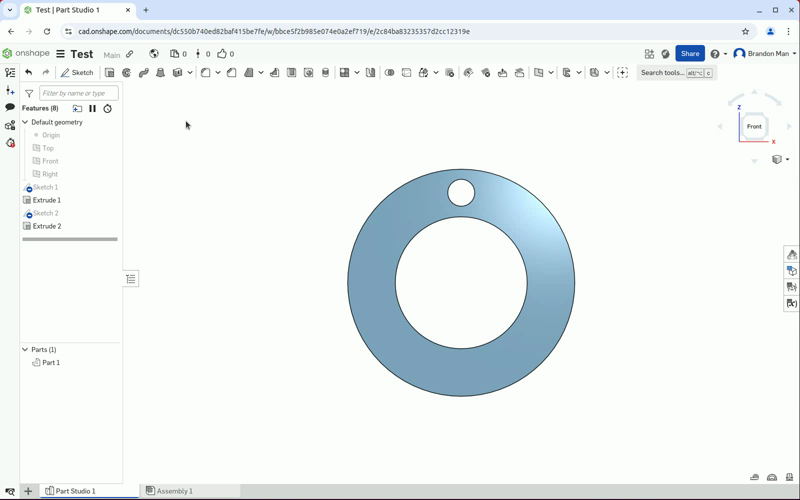
key(shift+h)
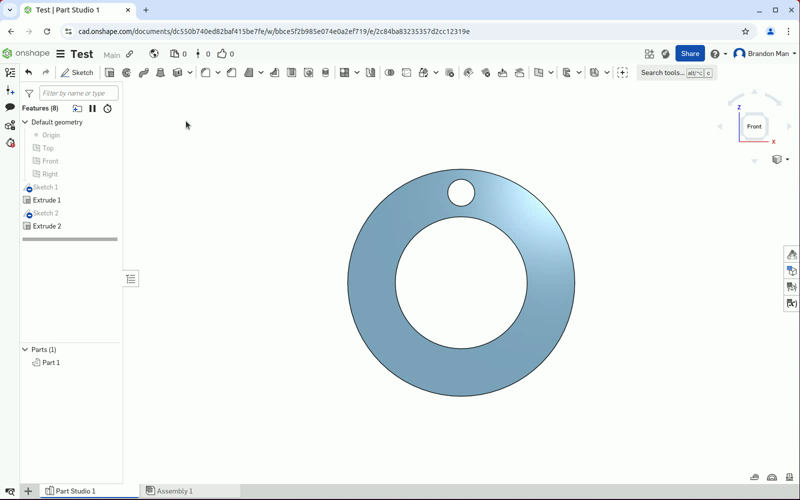
key(shift+h)
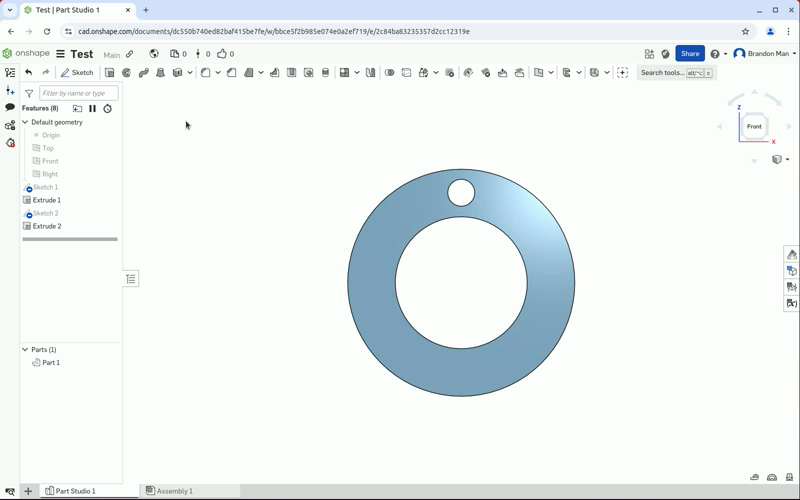
mouse_move(73, 189)
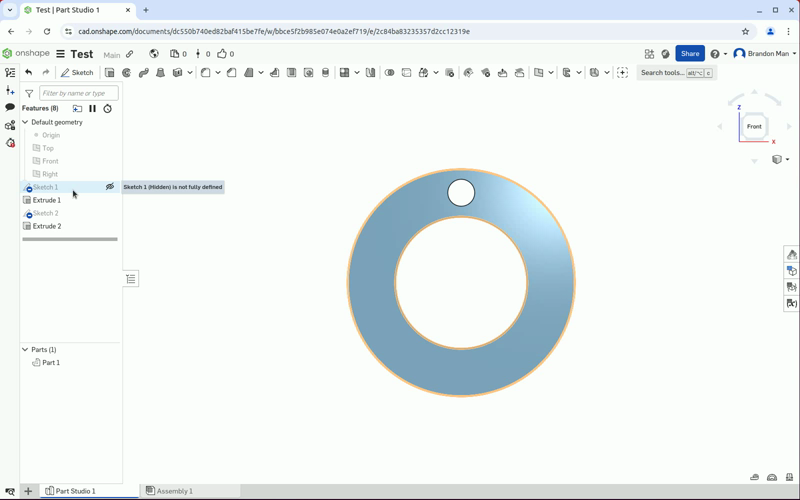
click(73, 189)
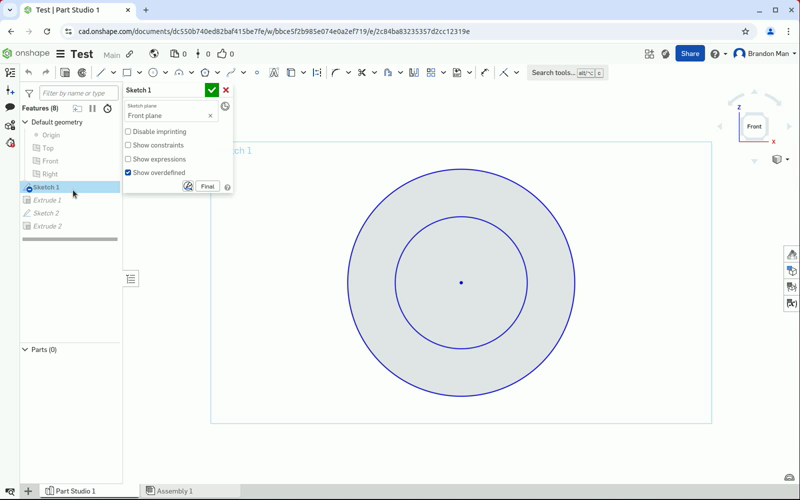
mouse_move(229, 92)
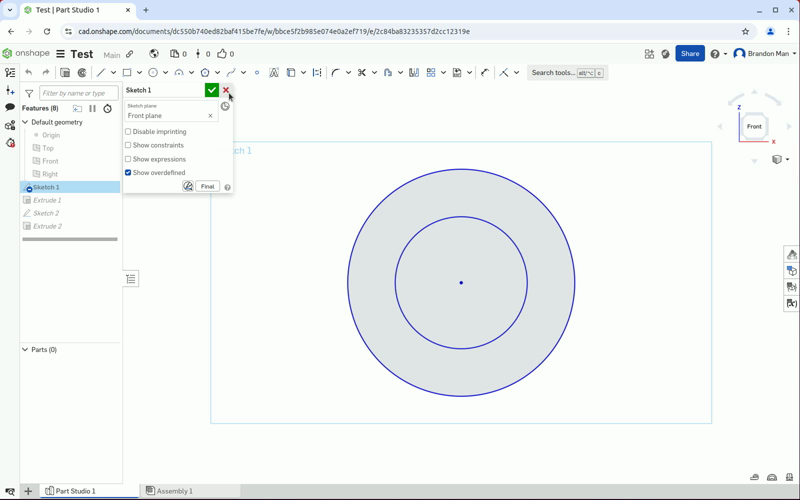
click(229, 92)
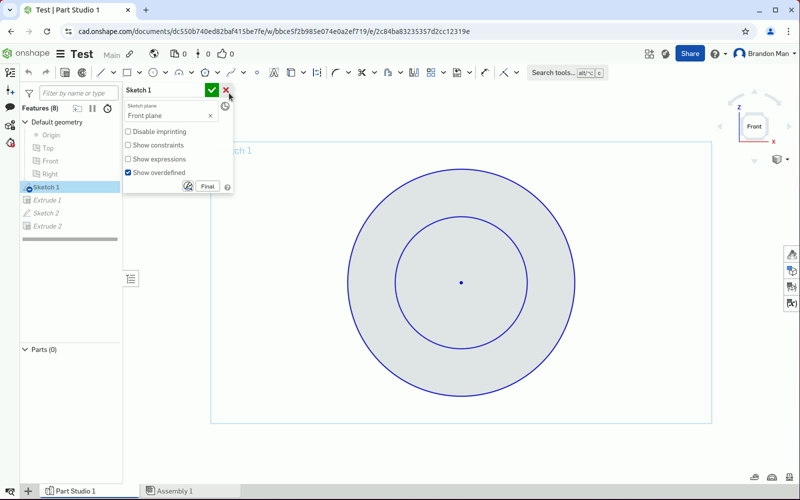
key(shift+s)
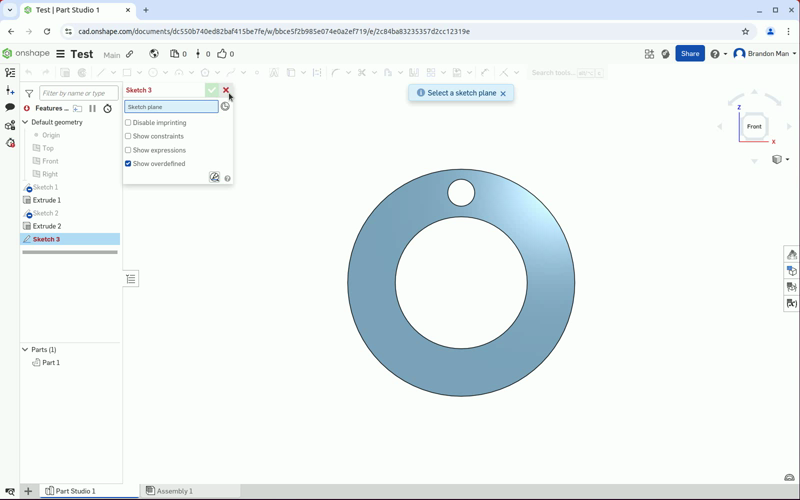
mouse_move(73, 163)
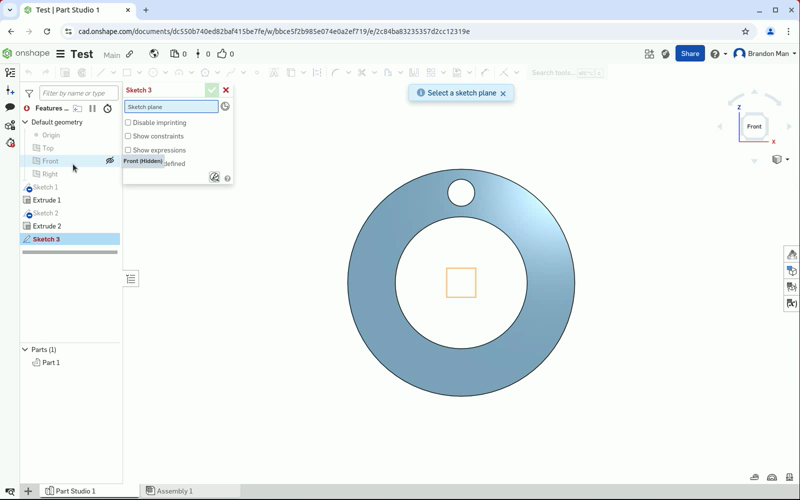
click(73, 163)
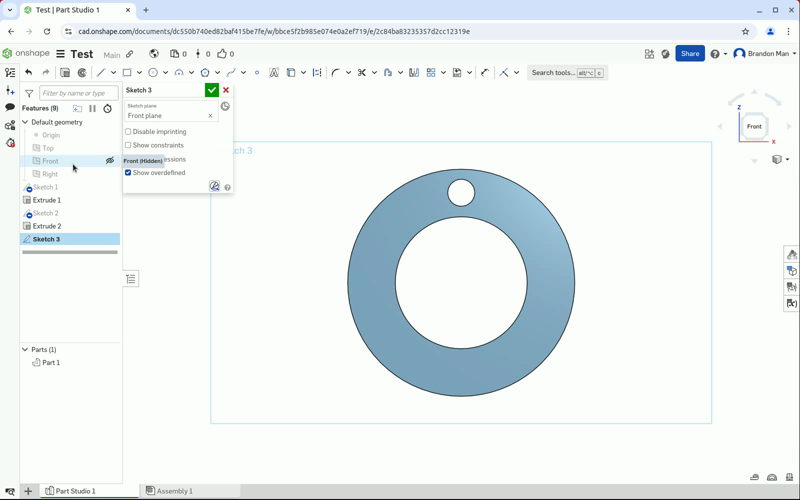
mouse_move(73, 352)
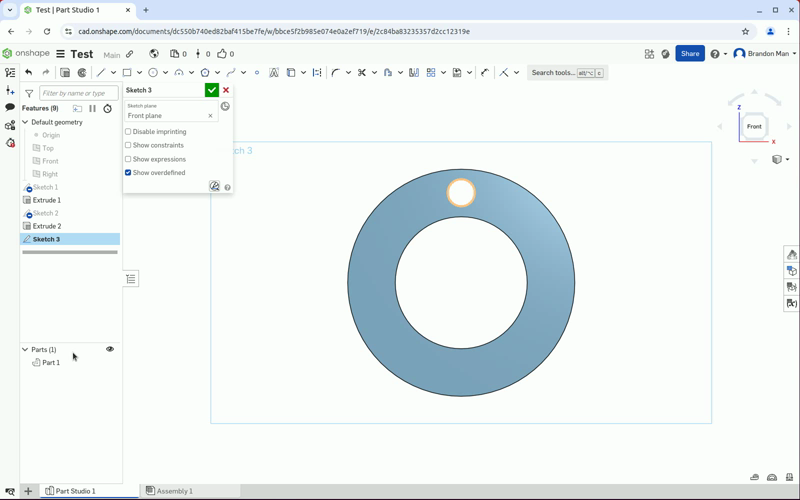
key(y)
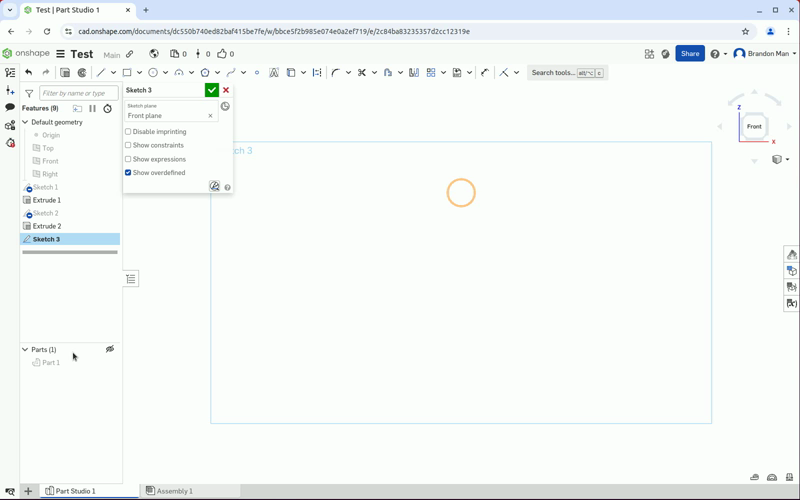
key(c)
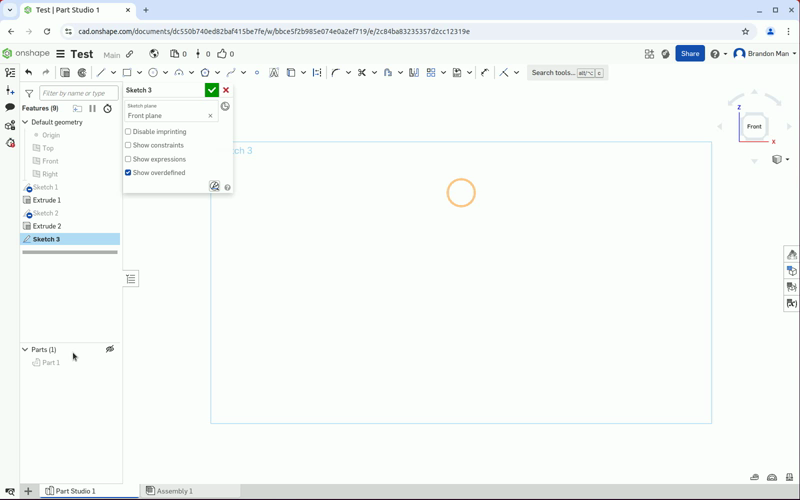
key_down(shift)
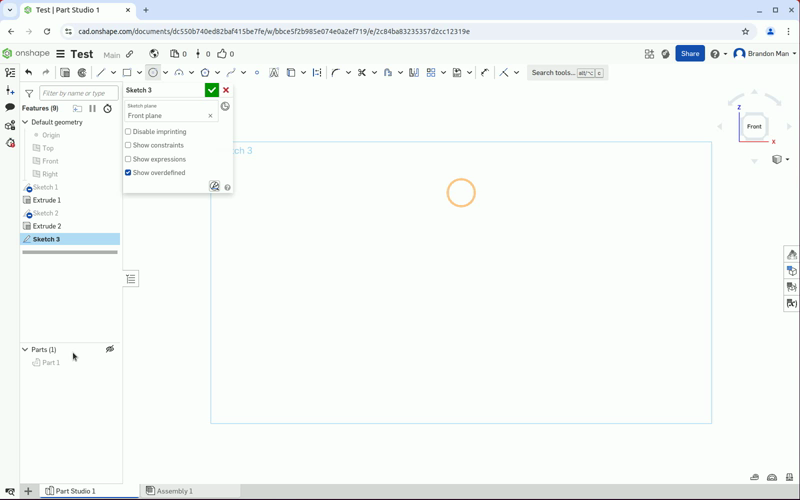
mouse_move(538, 327)
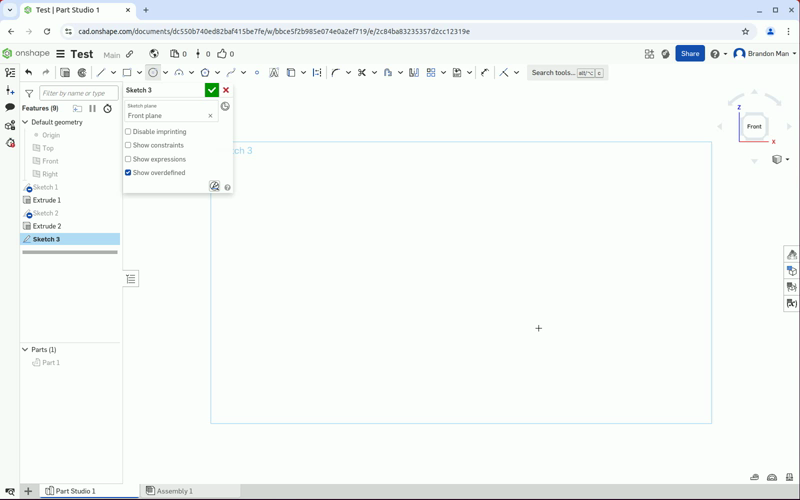
click(538, 327)
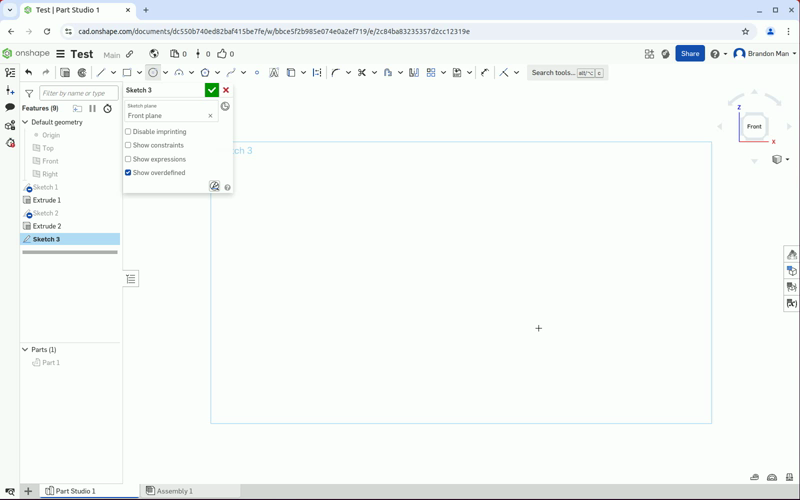
key_up(shift)
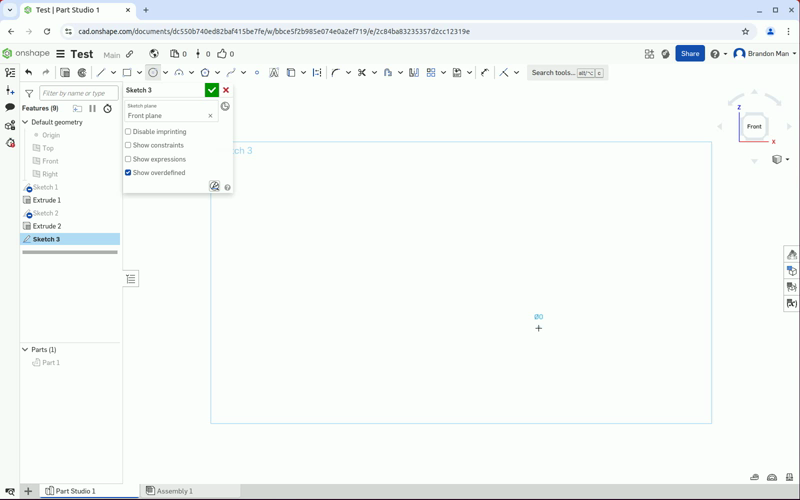
mouse_move(552, 327)
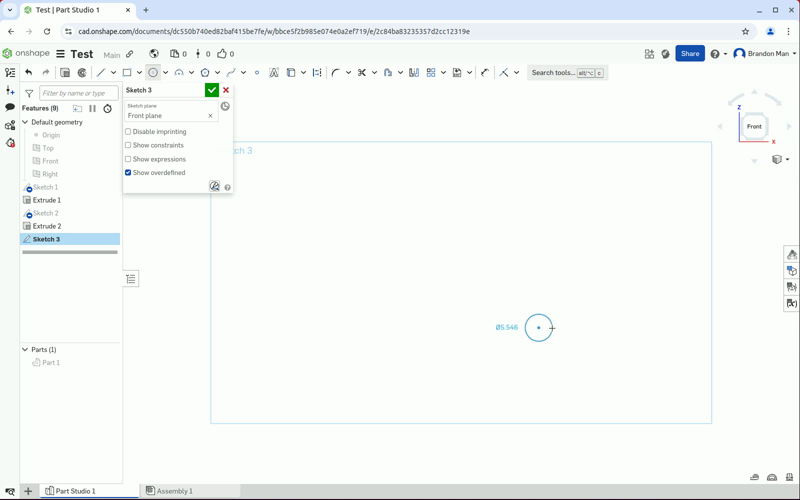
click(552, 327)
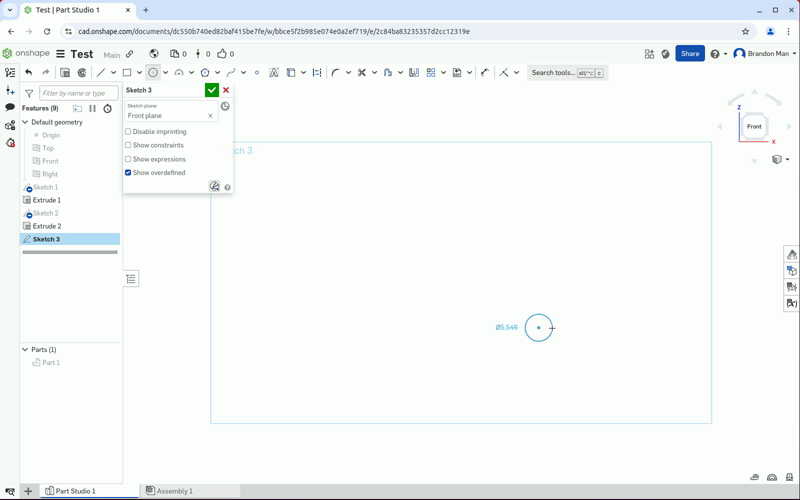
key(esc)
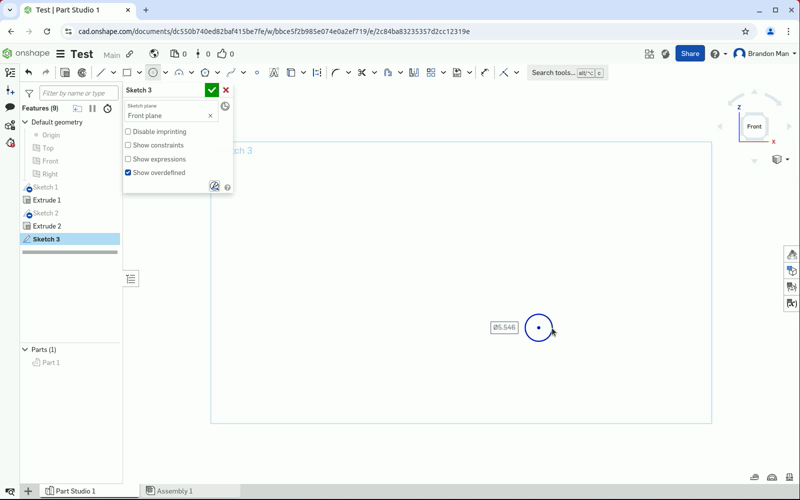
mouse_move(536, 316)
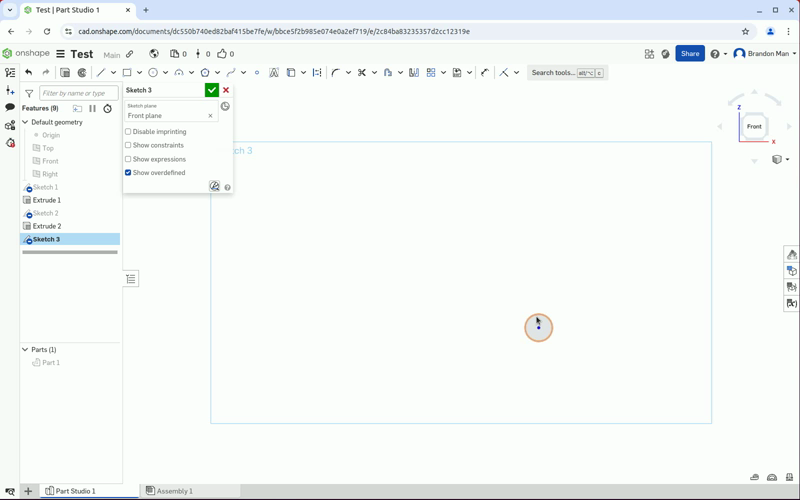
scroll(6)
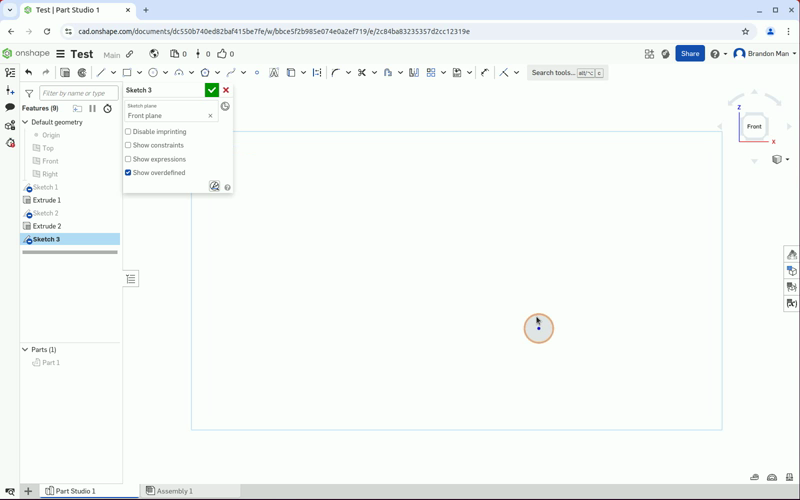
scroll(6)
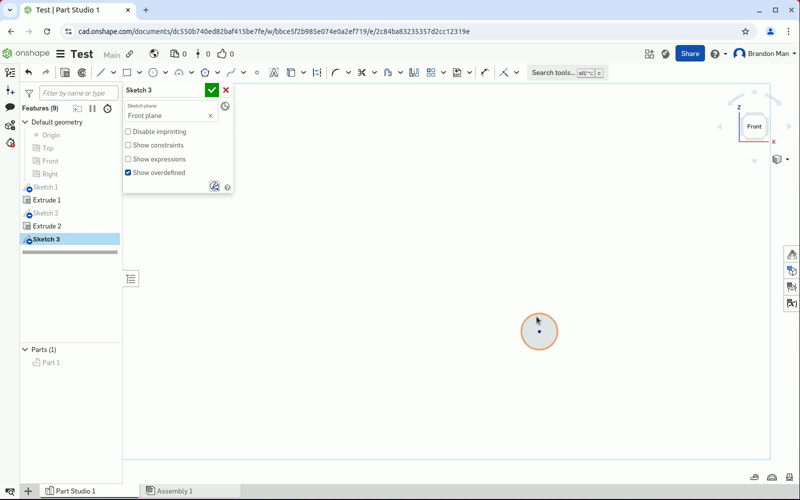
scroll(6)
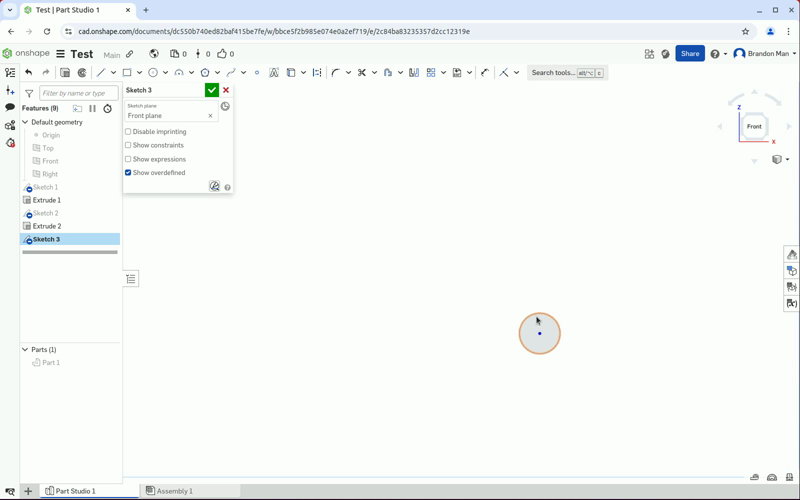
scroll(6)
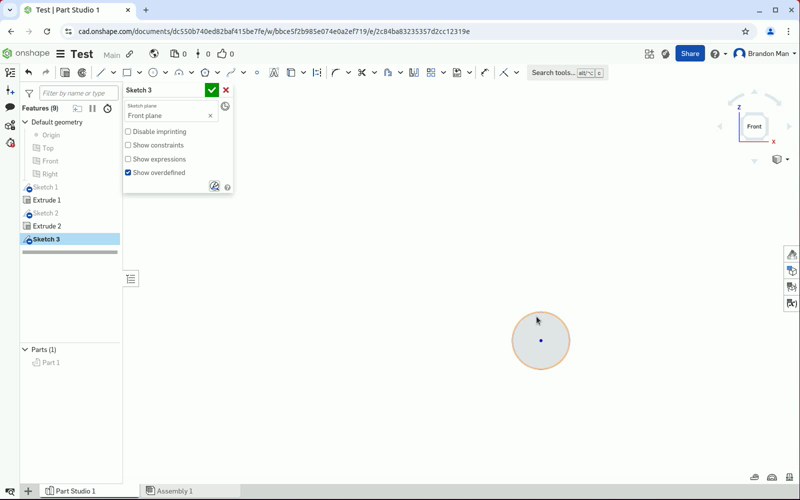
scroll(6)
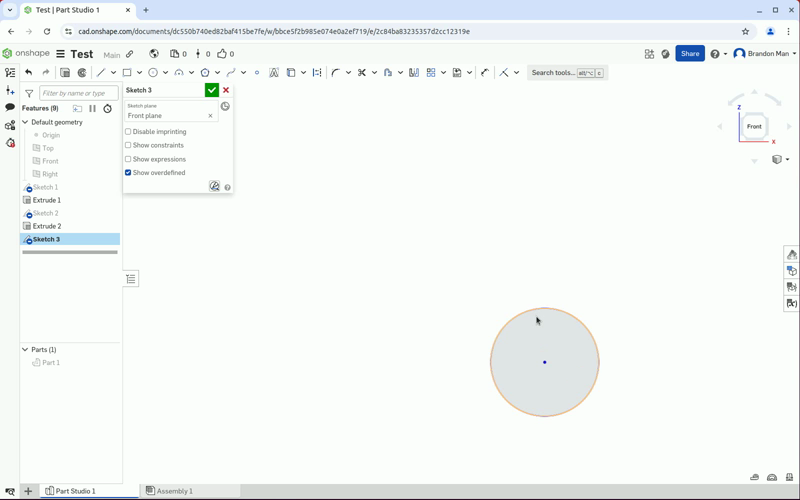
scroll(6)
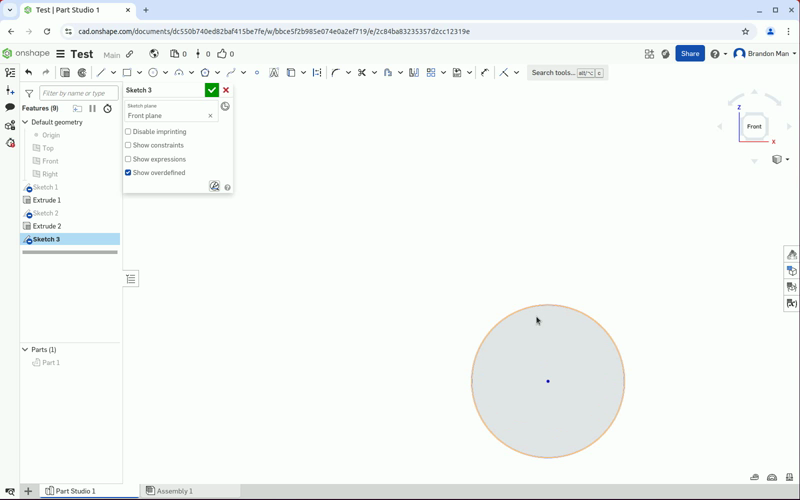
scroll(6)
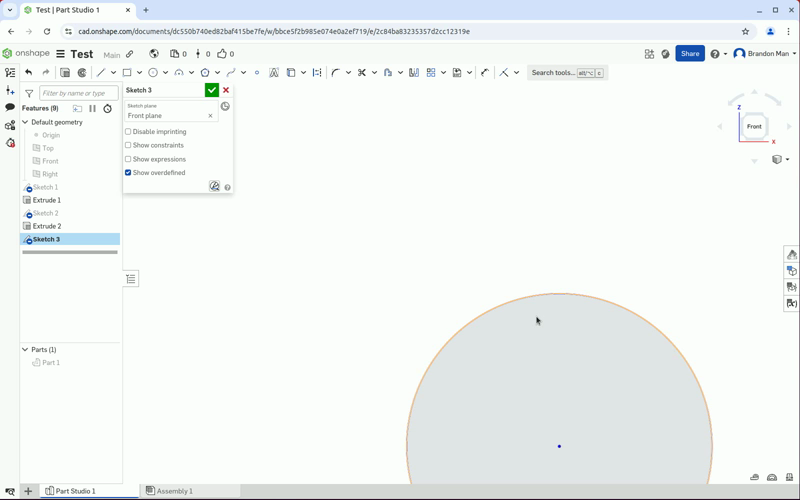
click(536, 316)
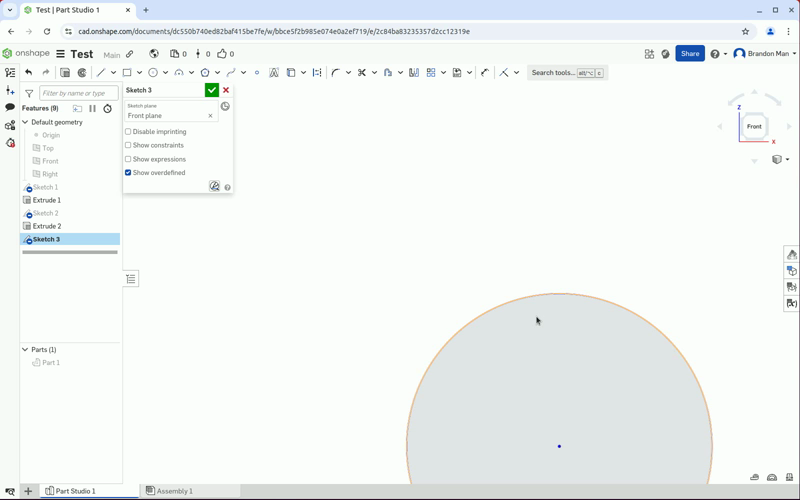
scroll(-6)
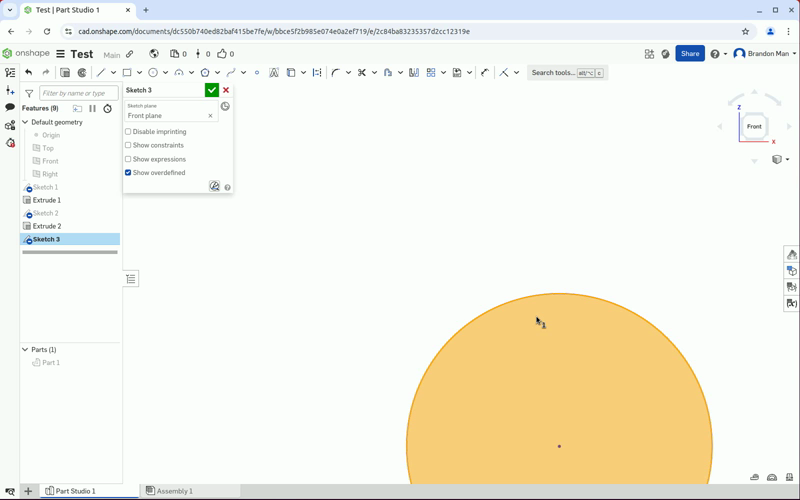
scroll(-6)
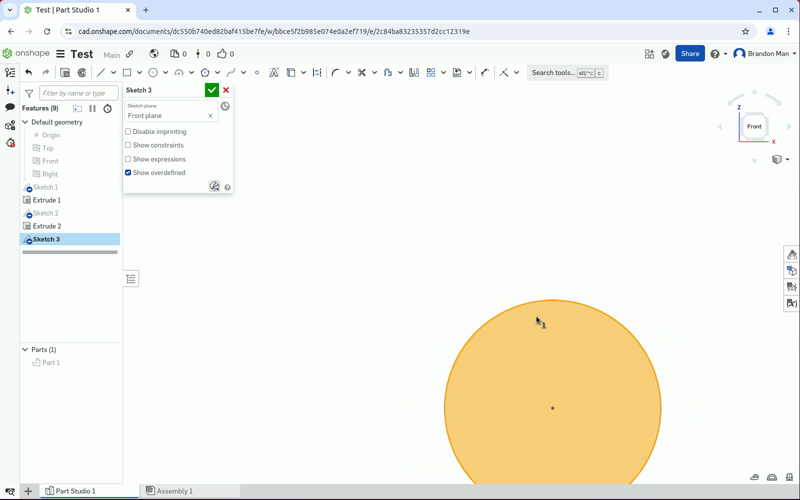
scroll(-6)
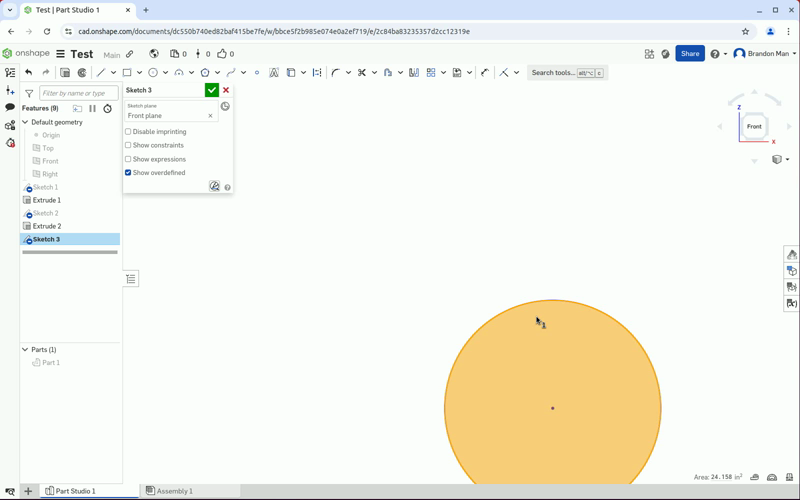
scroll(-6)
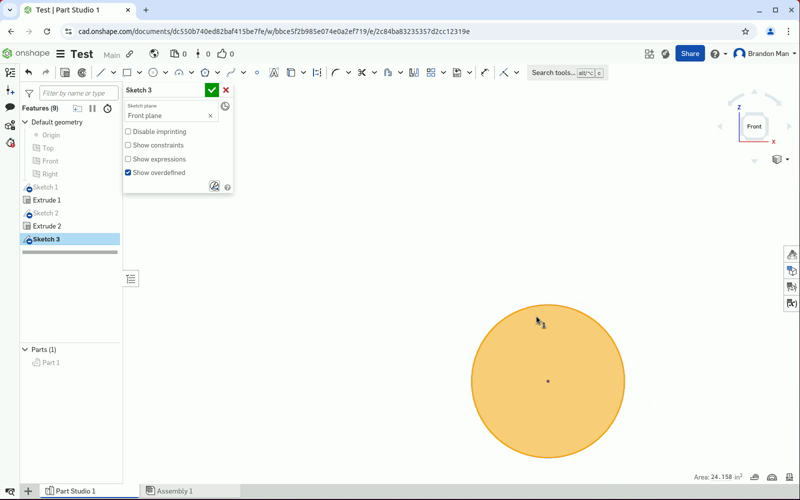
scroll(-6)
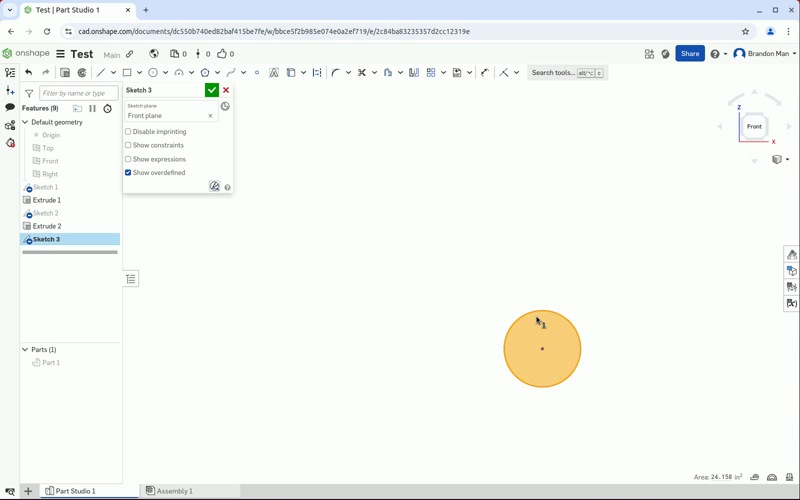
scroll(-6)
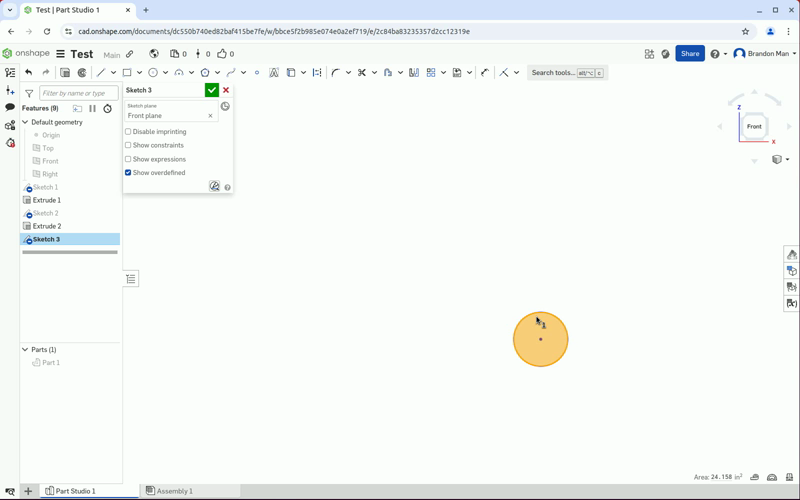
scroll(-6)
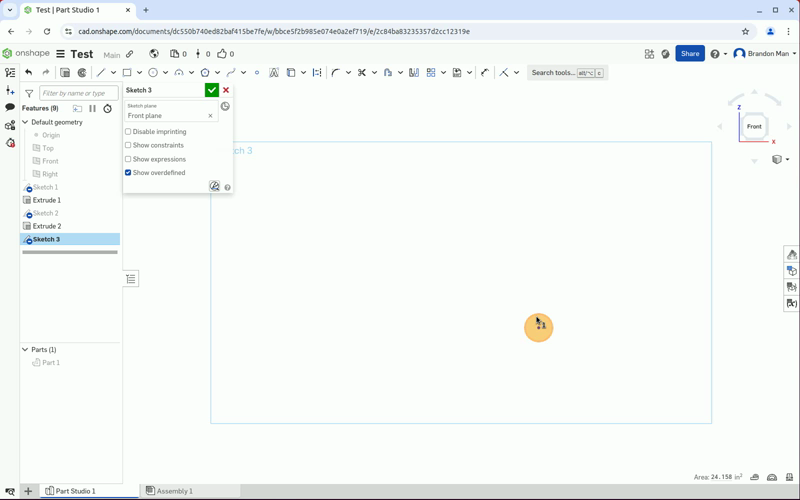
mouse_move(73, 352)
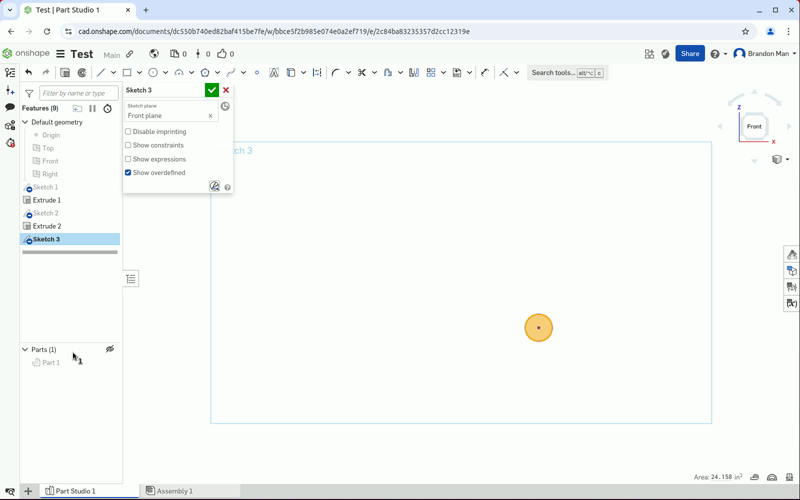
key(shift+y)
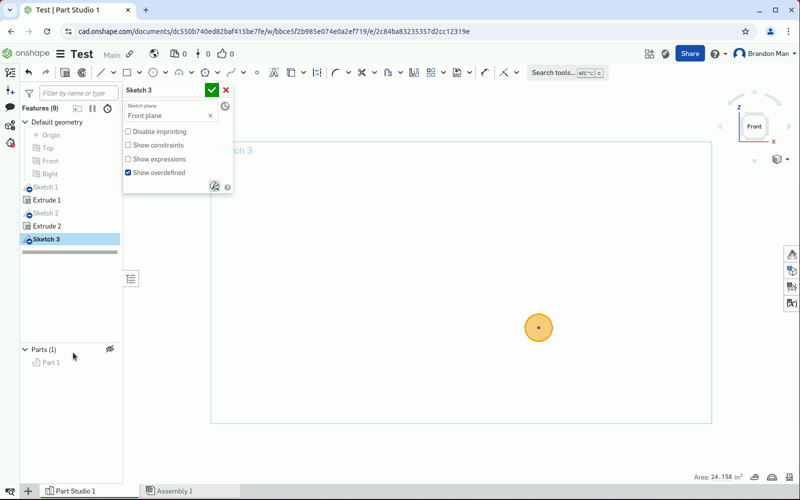
key(shift+e)
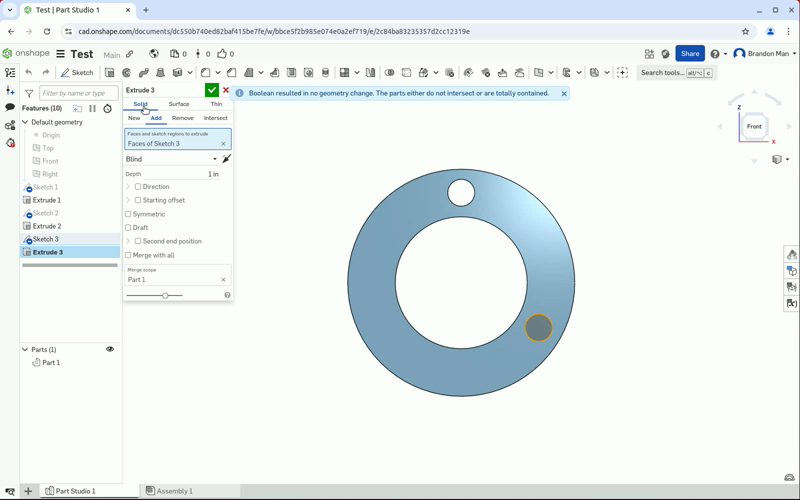
mouse_move(143, 106)
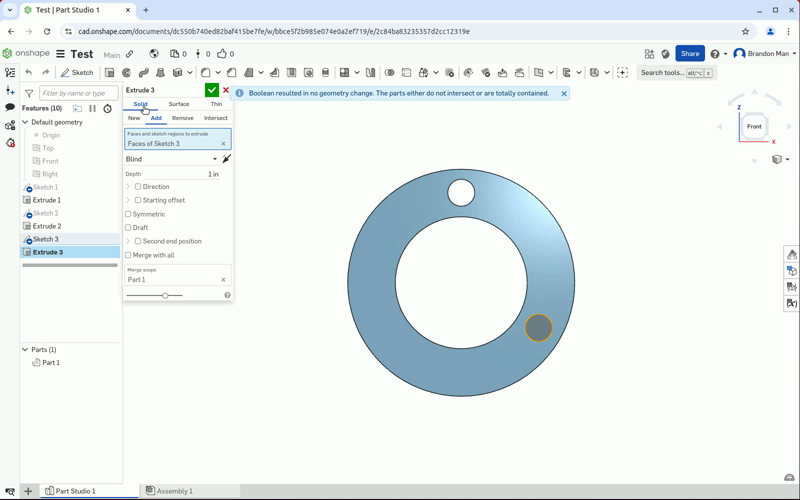
click(143, 106)
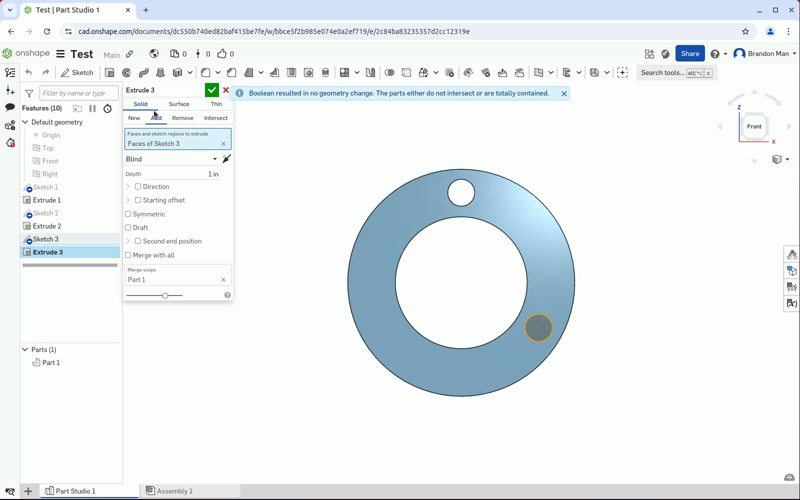
mouse_move(186, 120)
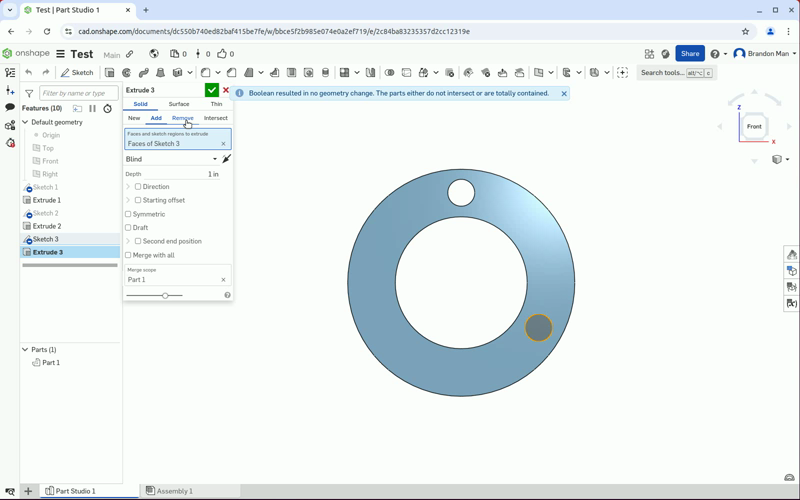
click(186, 120)
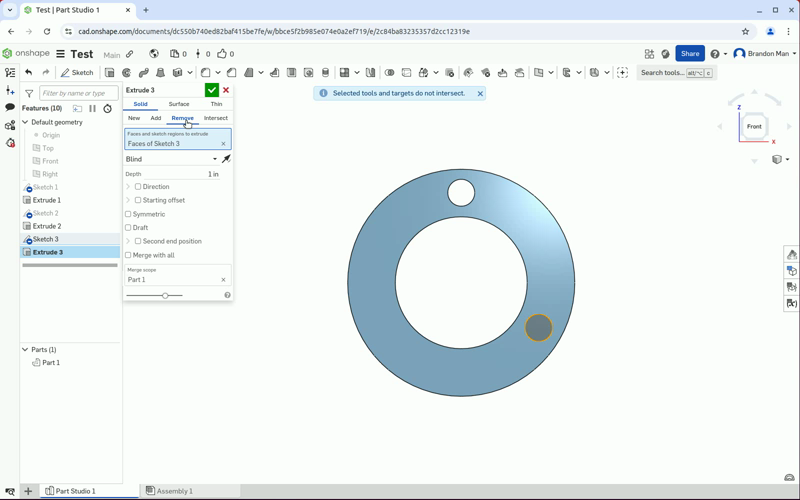
key(tab, 4)
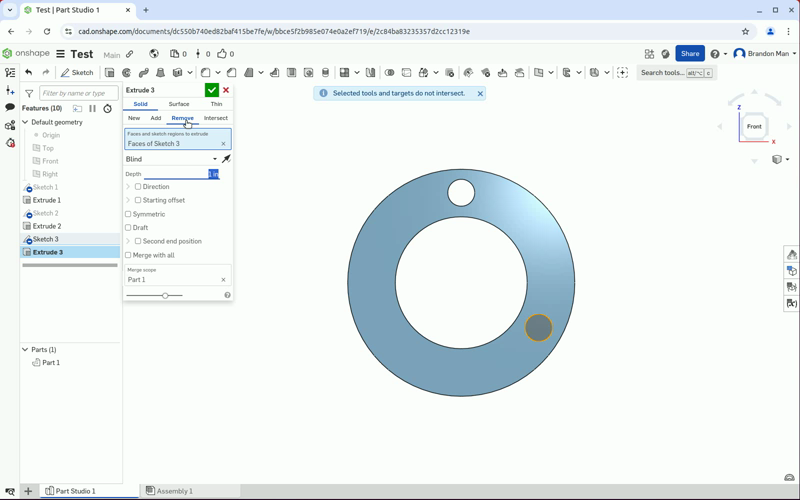
text(-7.462)
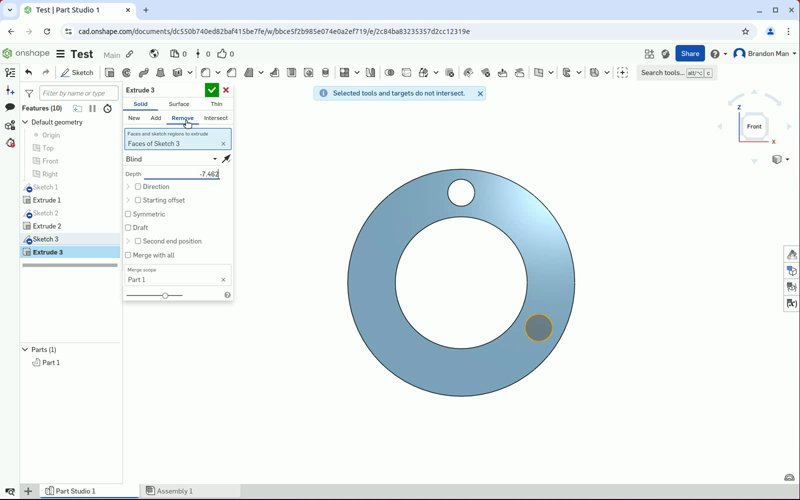
key(tab, 6)
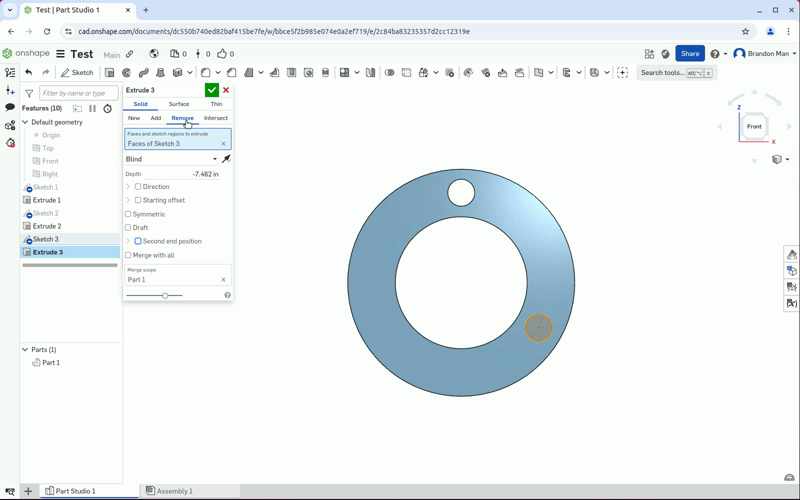
key(space)
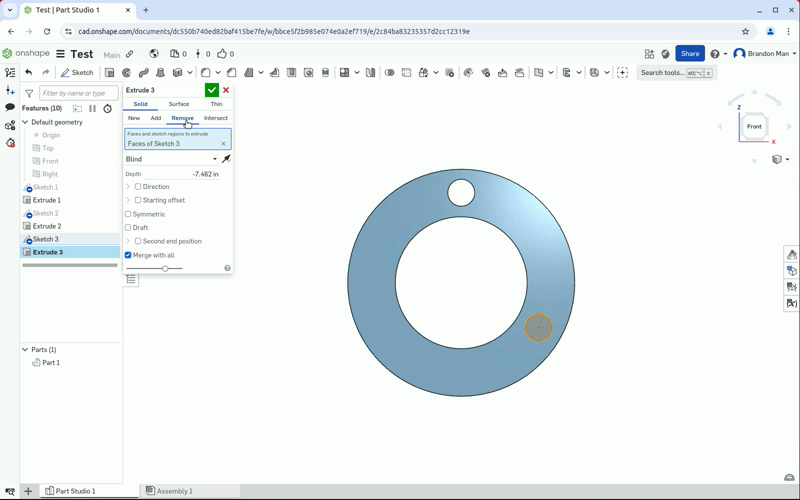
key(enter)
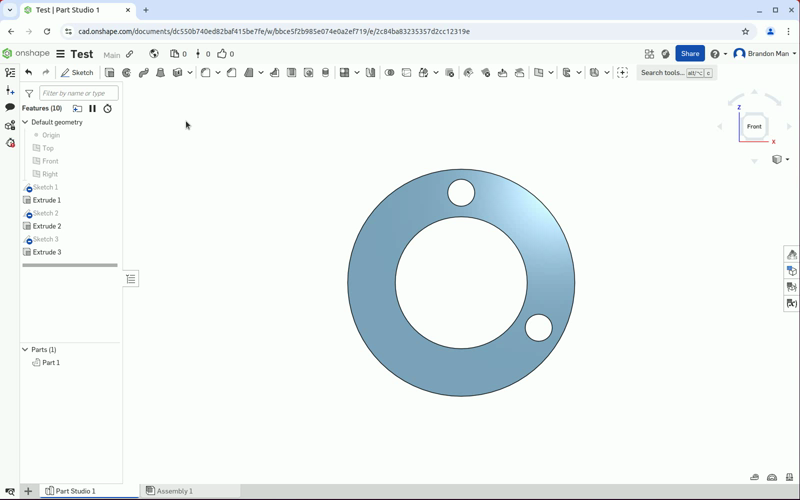
key(shift+h)
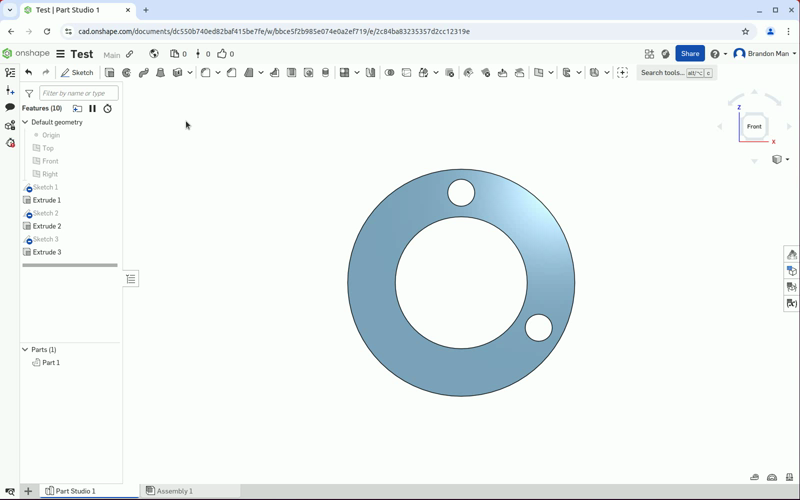
key(shift+h)
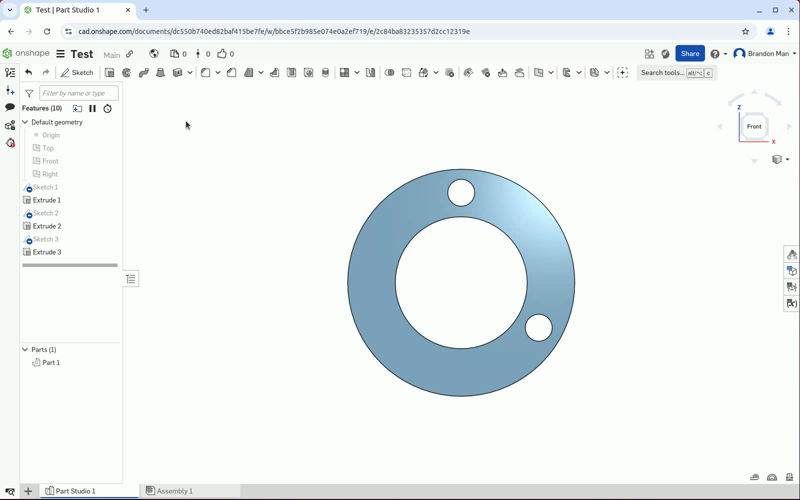
mouse_move(73, 189)
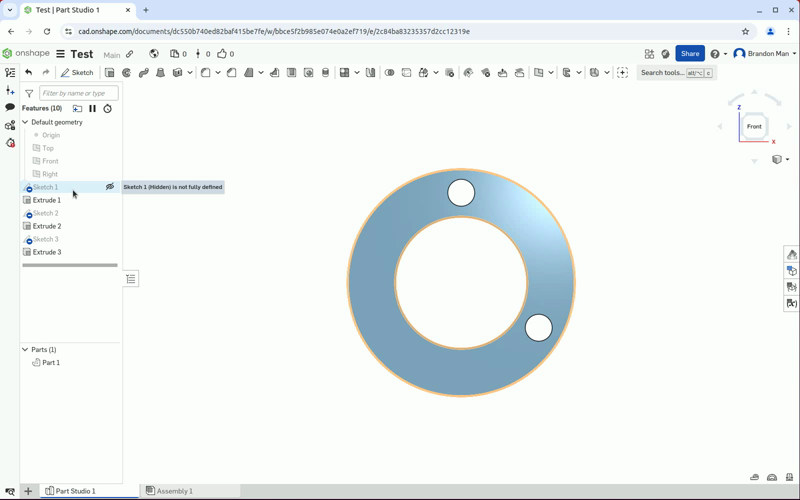
click(73, 189)
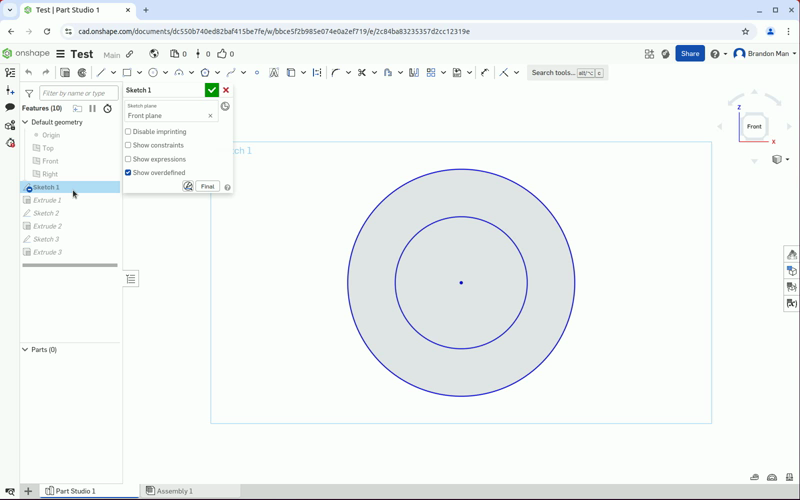
mouse_move(229, 92)
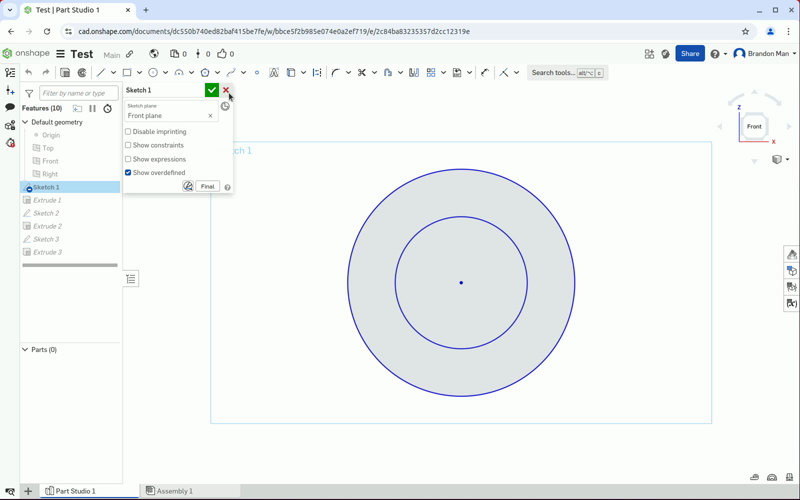
click(229, 92)
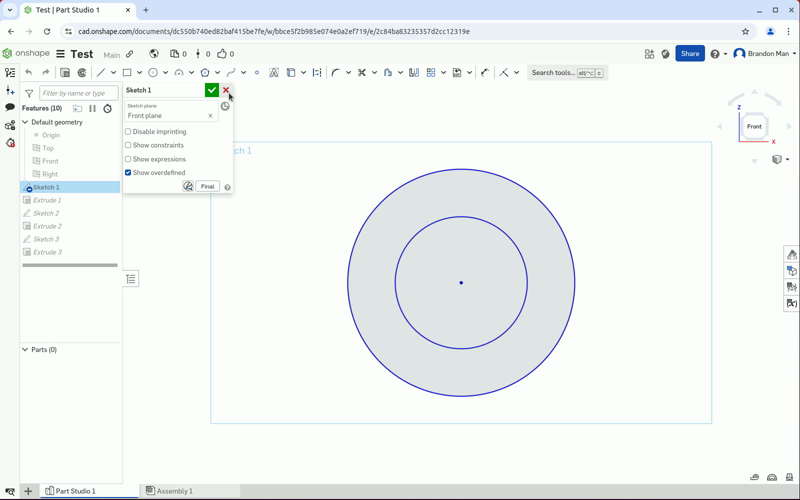
key(shift+s)
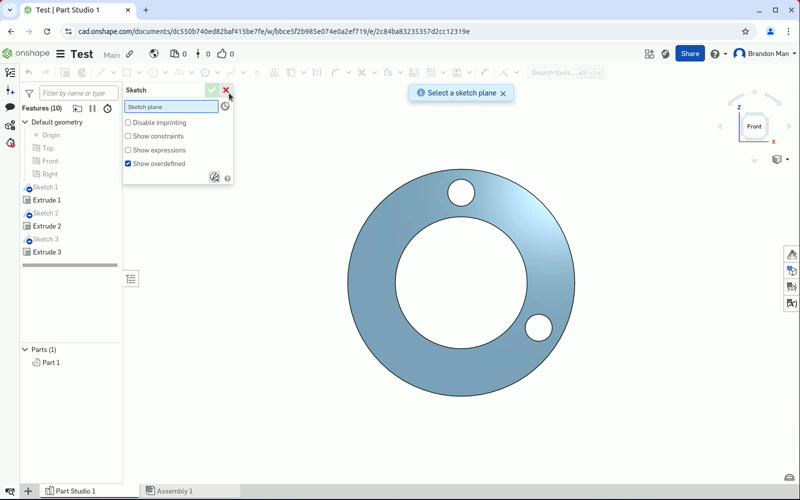
mouse_move(73, 163)
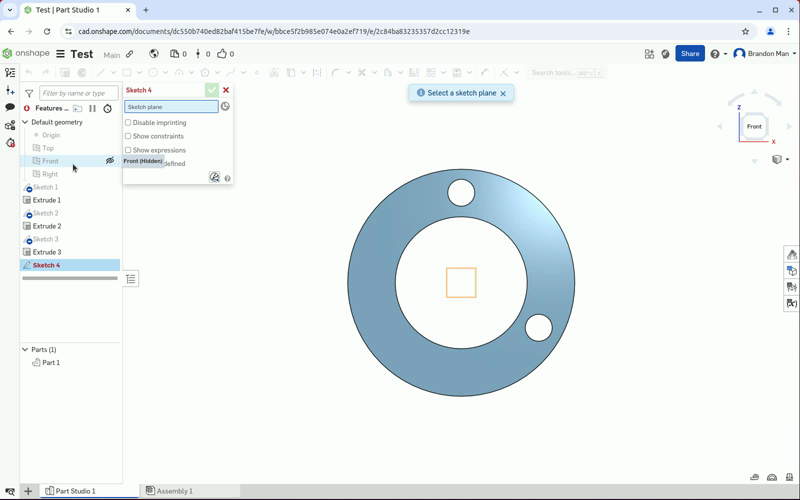
click(73, 163)
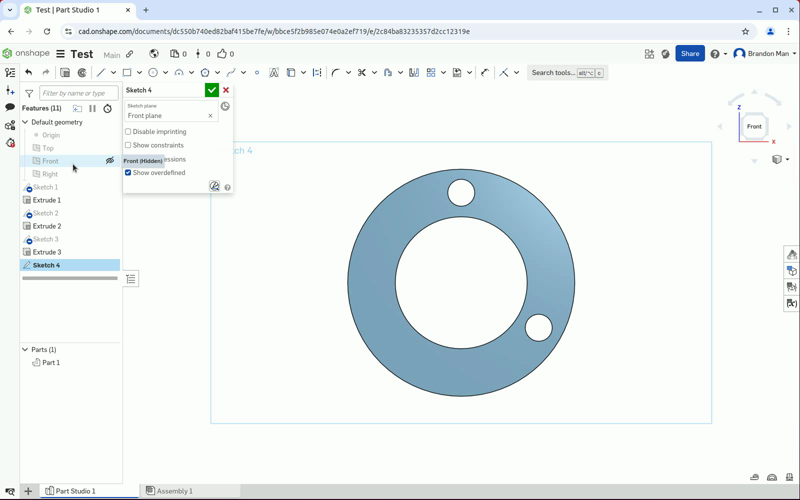
mouse_move(73, 352)
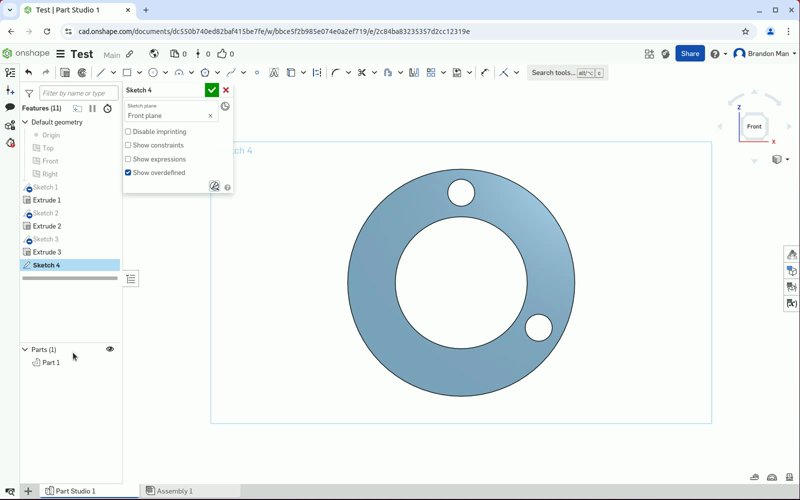
key(y)
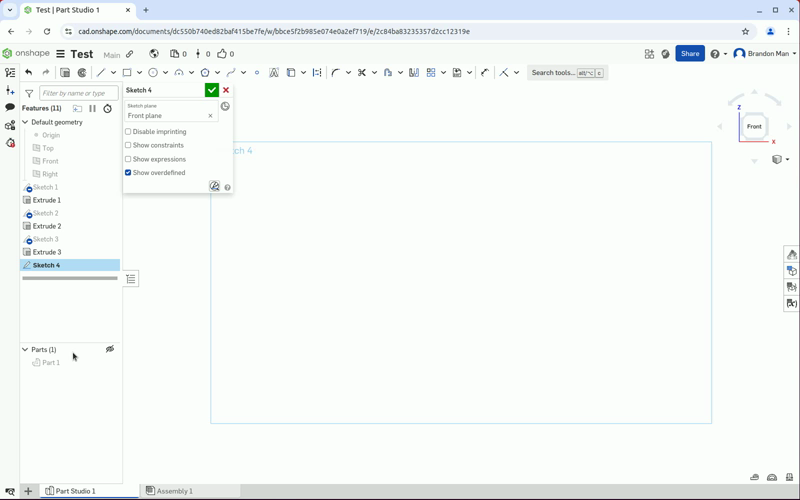
key(c)
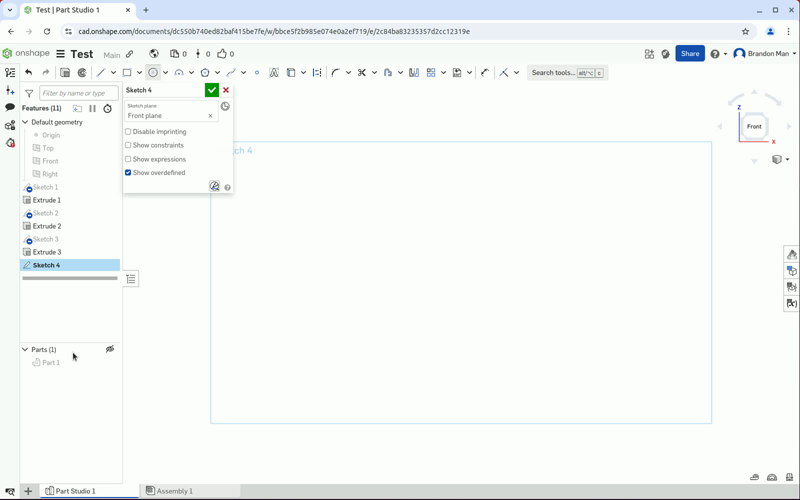
key_down(shift)
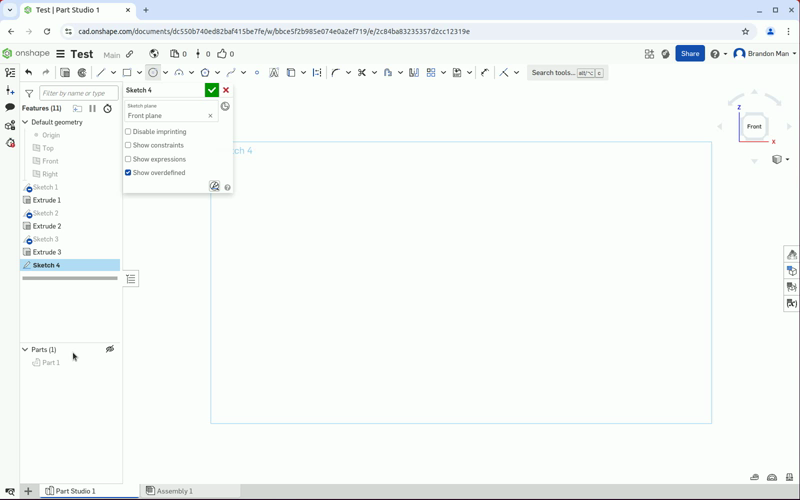
mouse_move(383, 327)
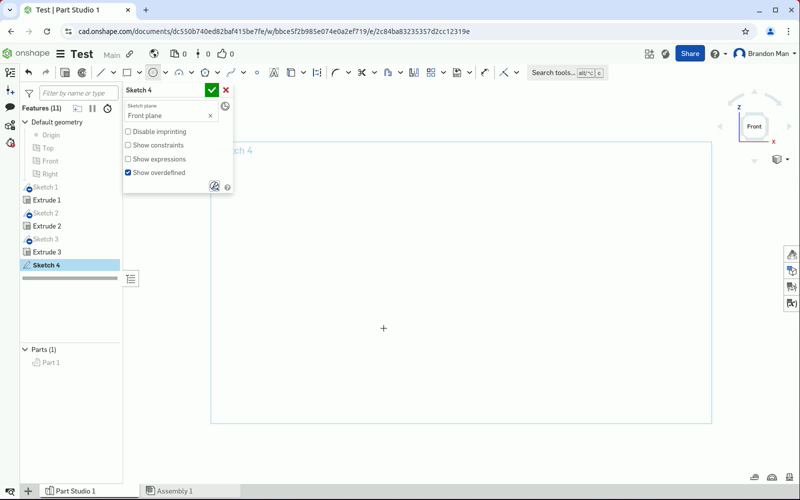
click(383, 327)
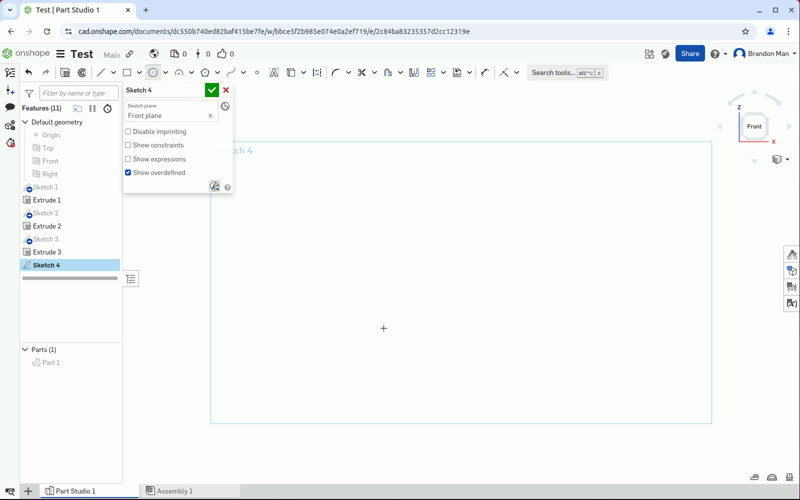
key_up(shift)
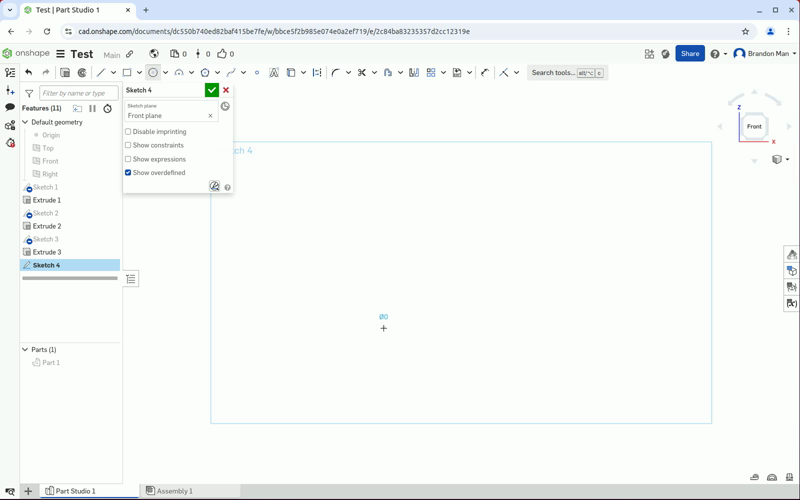
mouse_move(397, 327)
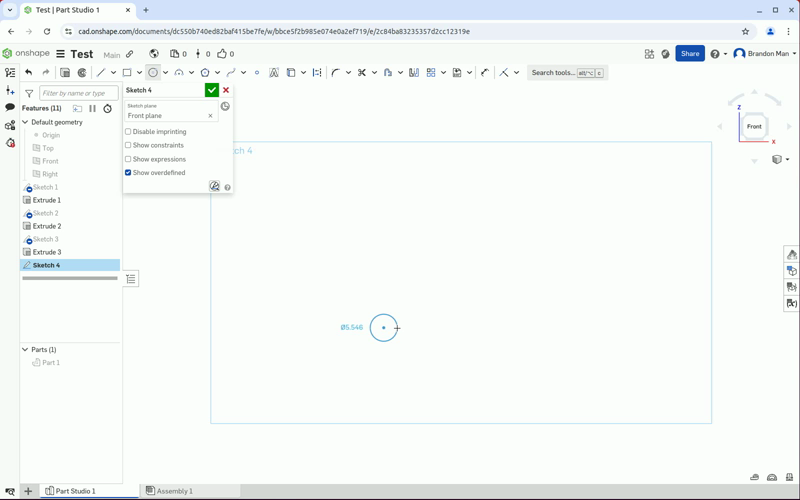
click(397, 327)
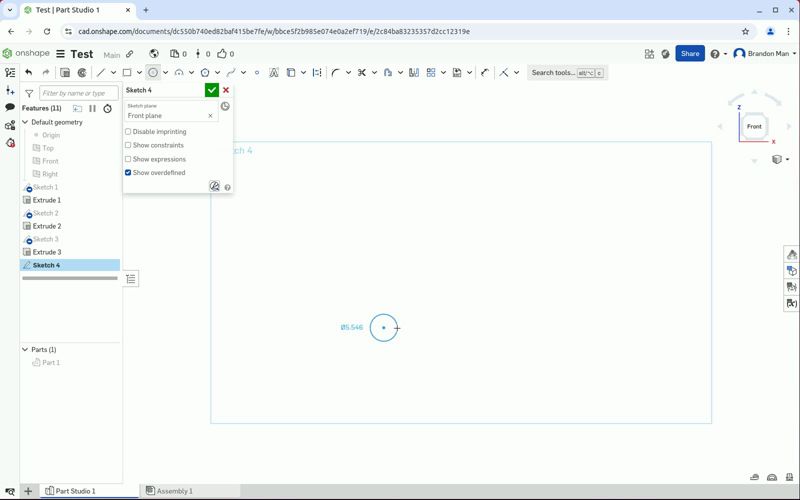
key(esc)
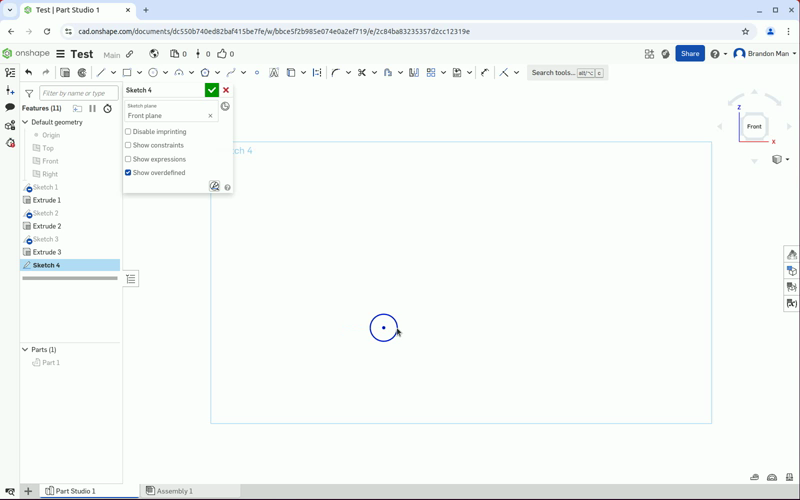
mouse_move(384, 333)
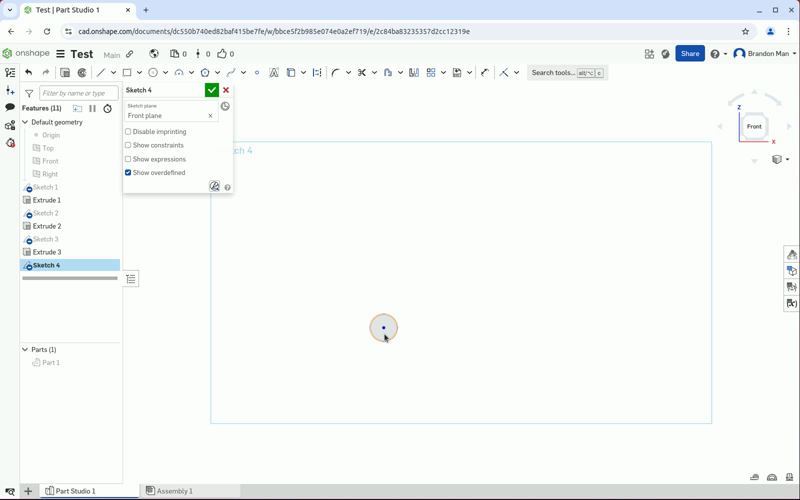
scroll(6)
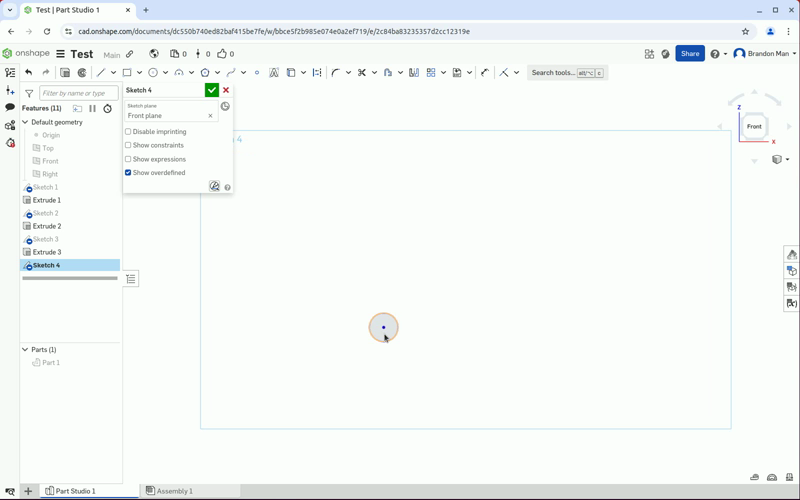
scroll(6)
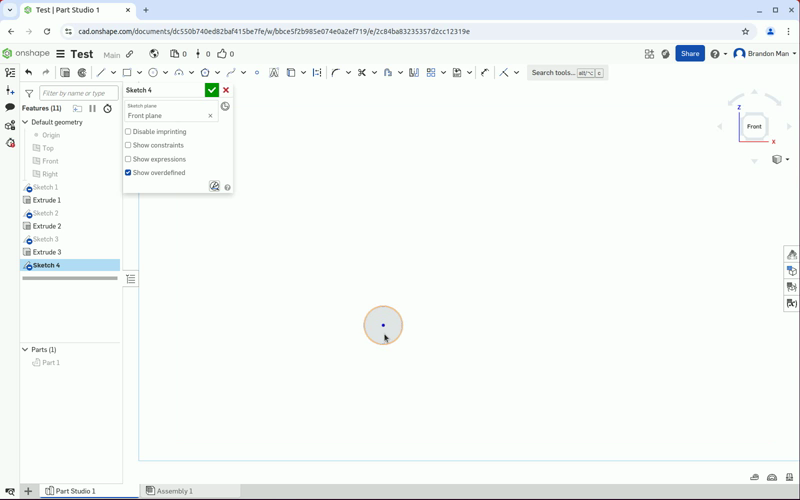
scroll(6)
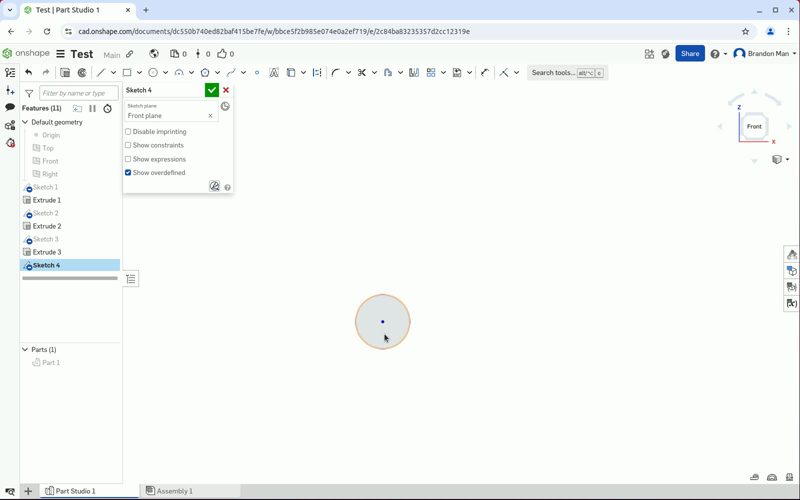
scroll(6)
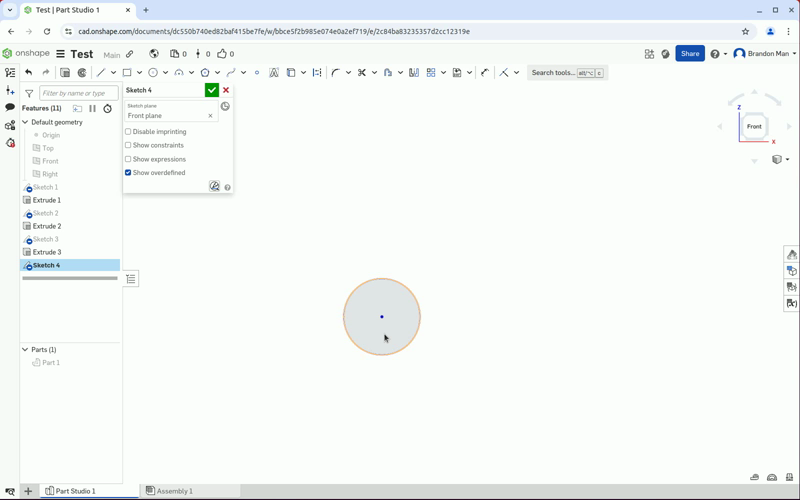
scroll(6)
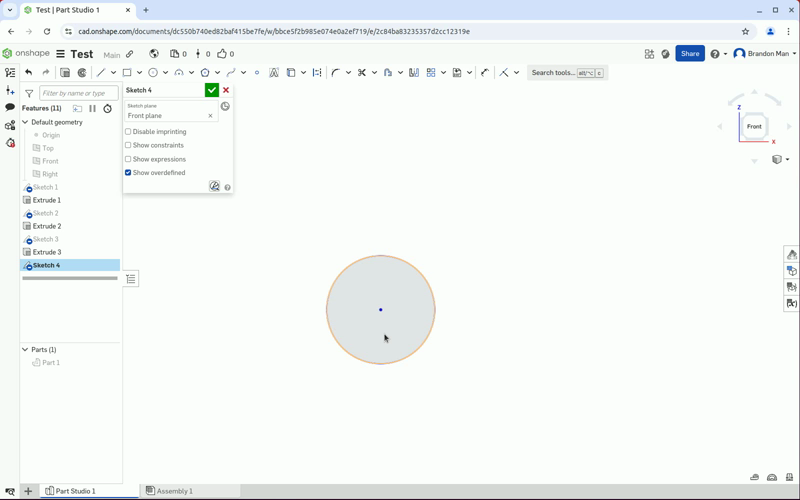
scroll(6)
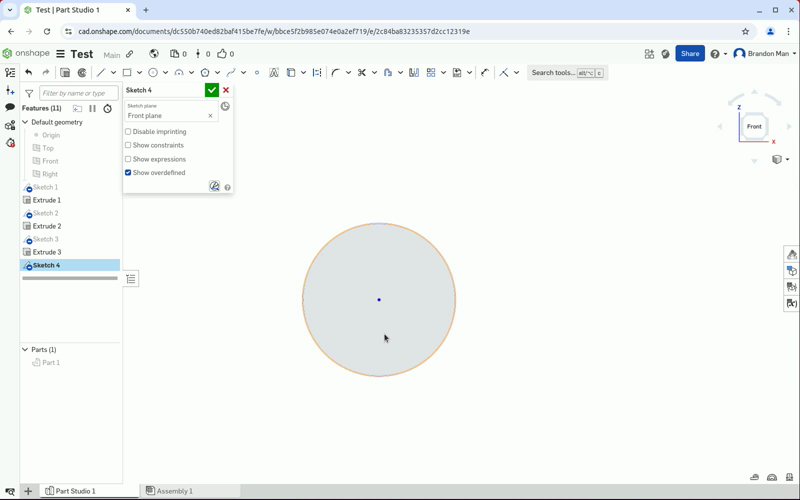
scroll(6)
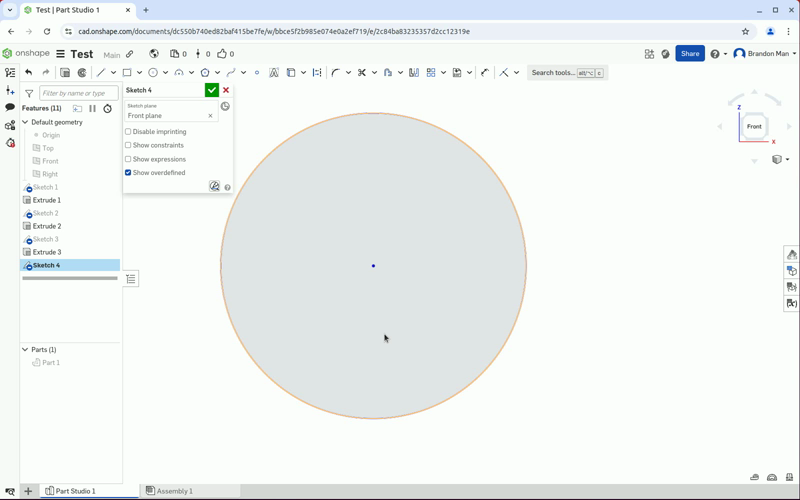
click(384, 333)
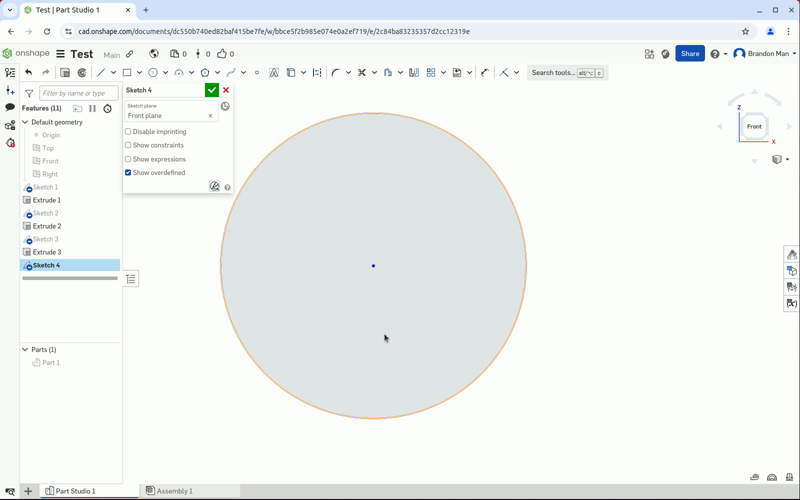
scroll(-6)
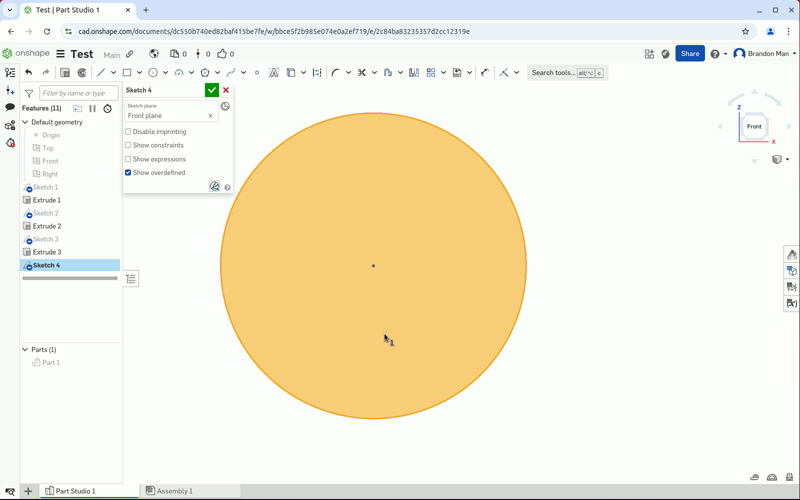
scroll(-6)
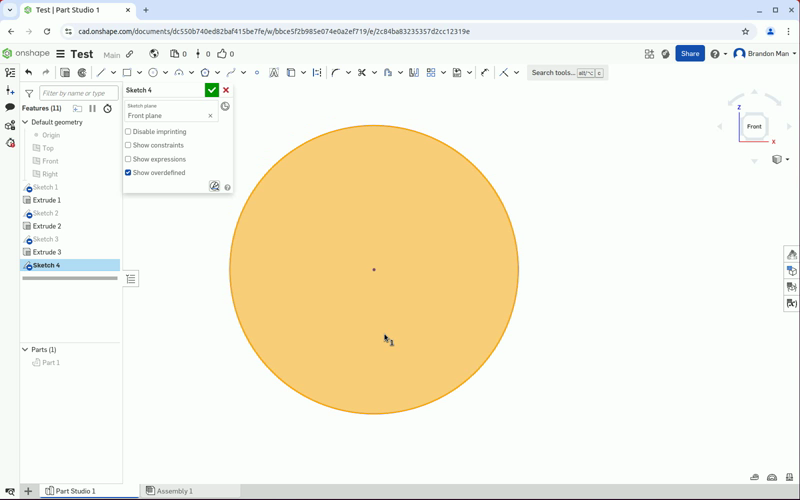
scroll(-6)
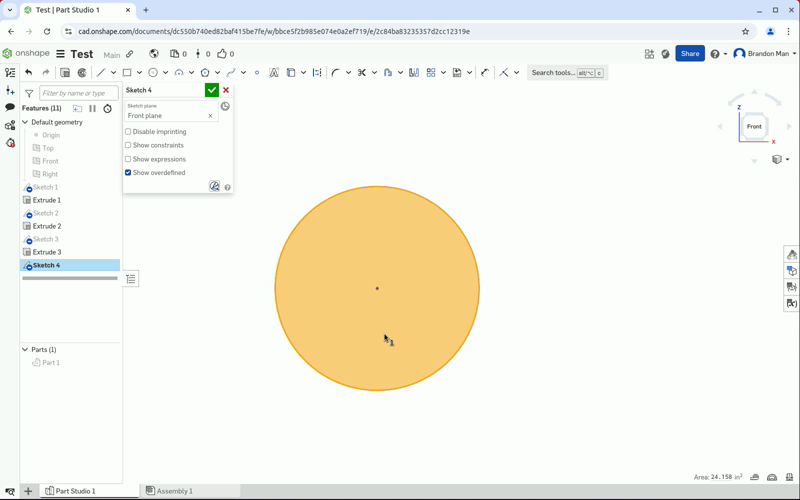
scroll(-6)
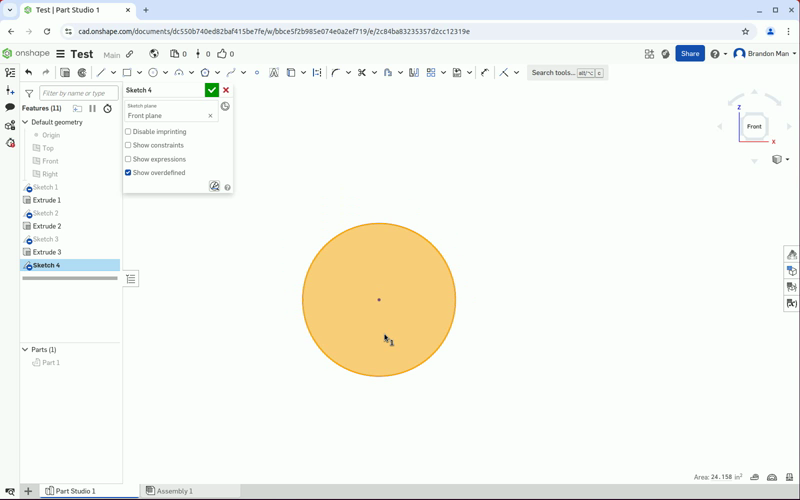
scroll(-6)
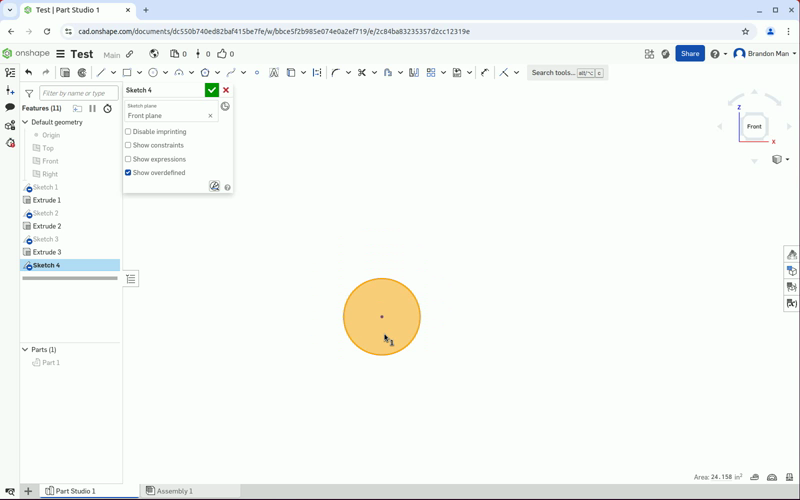
scroll(-6)
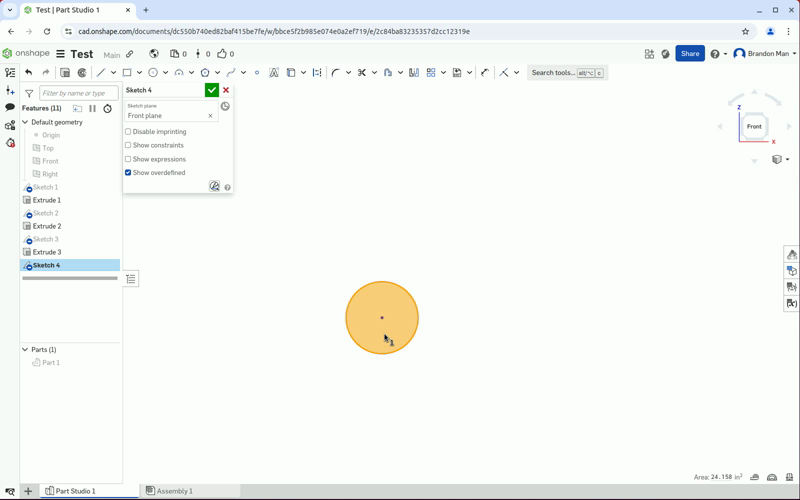
scroll(-6)
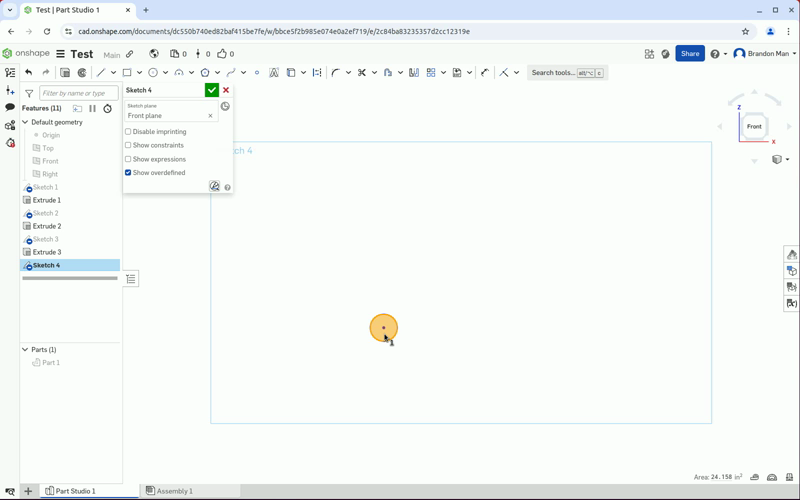
mouse_move(73, 352)
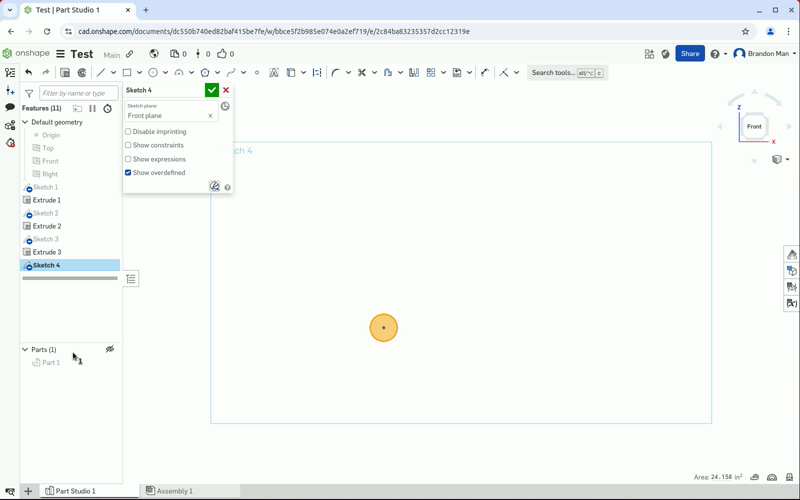
key(shift+y)
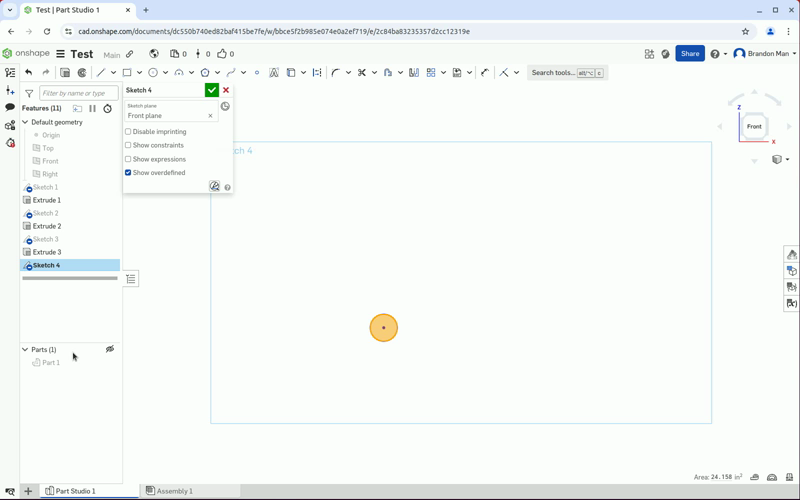
key(shift+e)
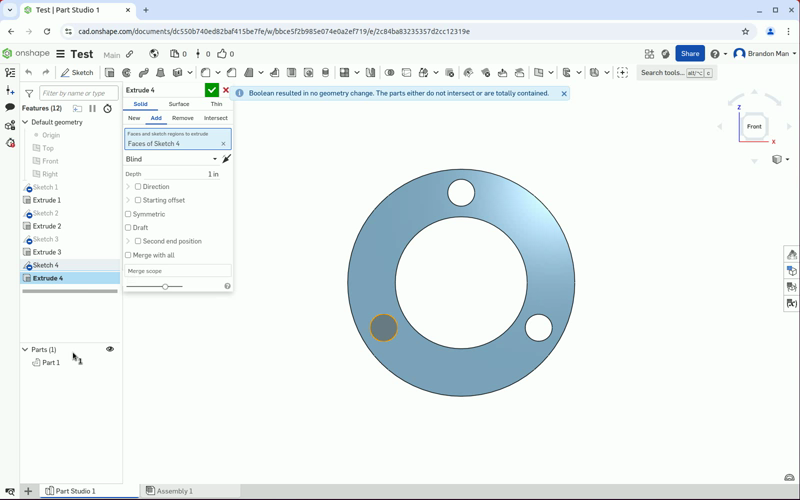
mouse_move(143, 106)
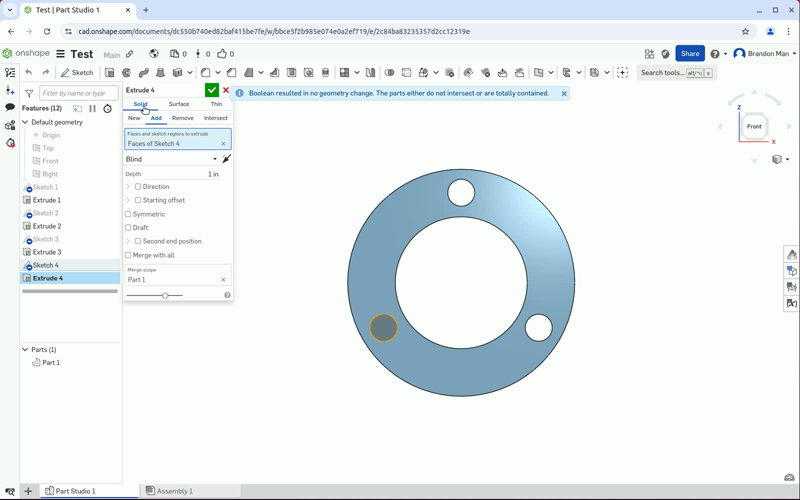
click(143, 106)
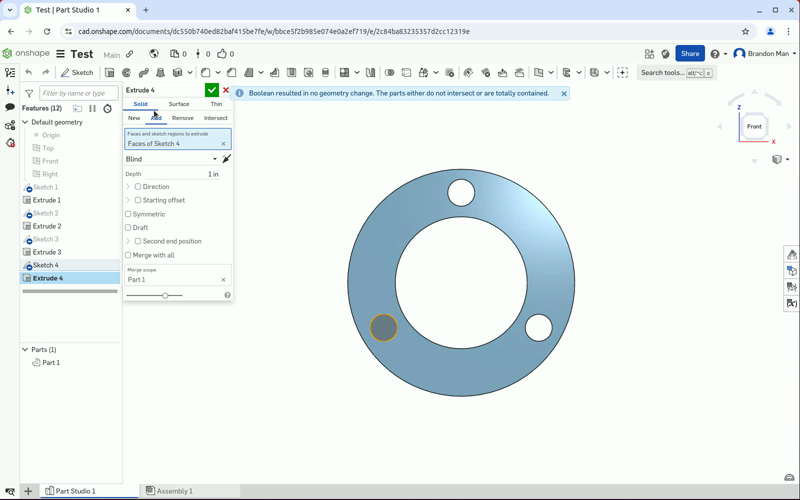
mouse_move(186, 120)
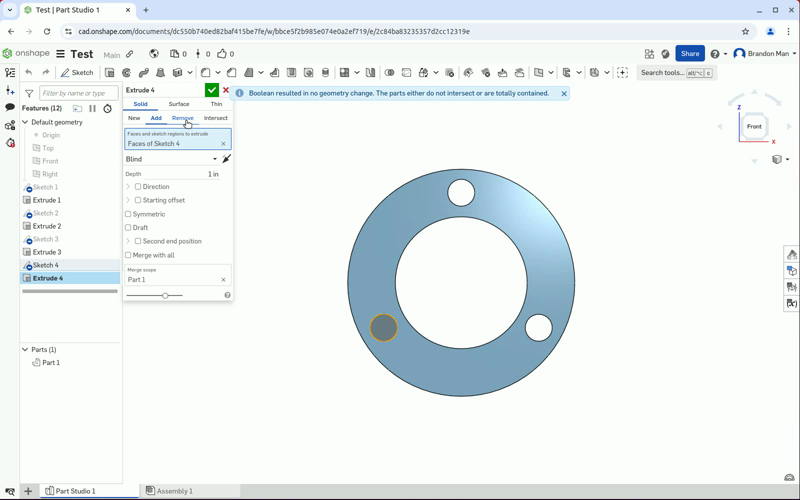
click(186, 120)
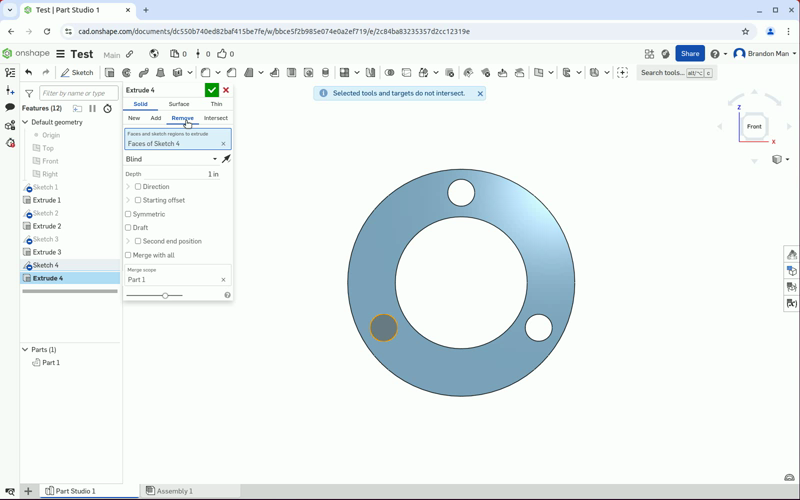
key(tab, 4)
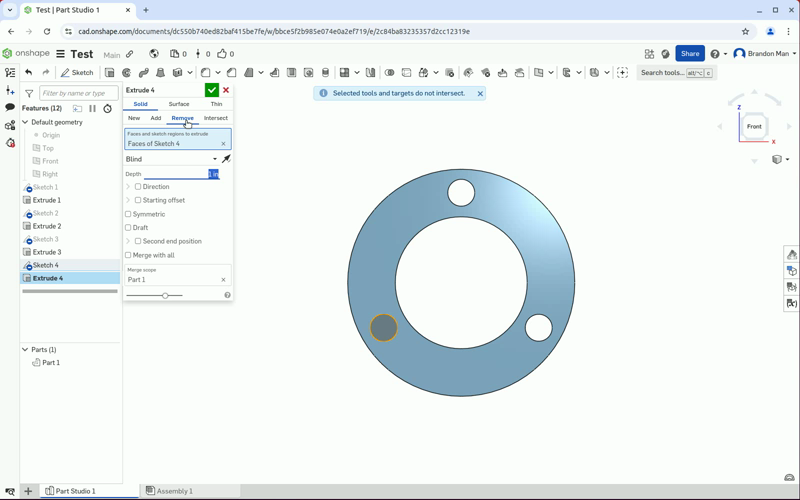
text(-7.462)
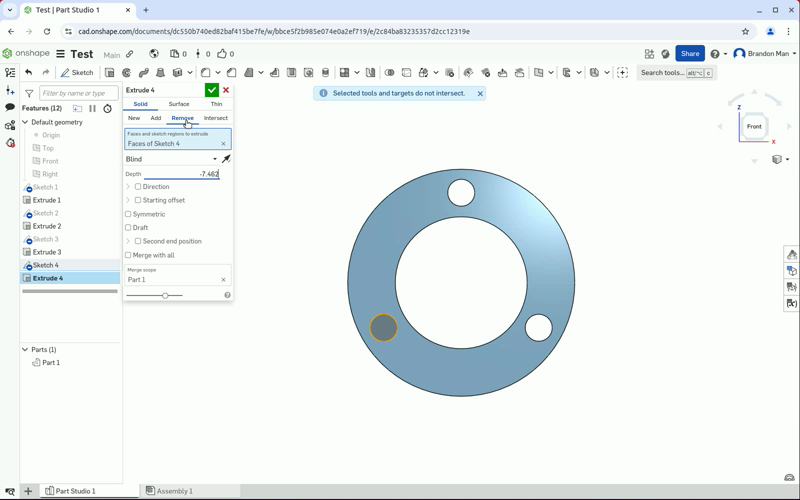
key(tab, 6)
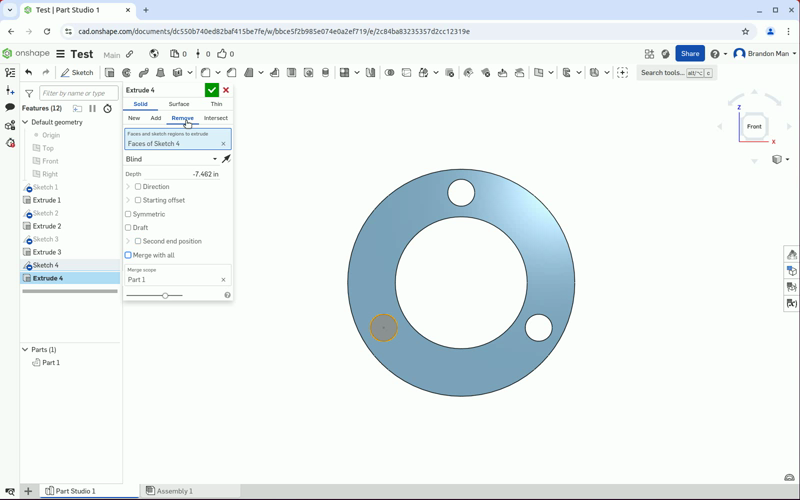
key(space)
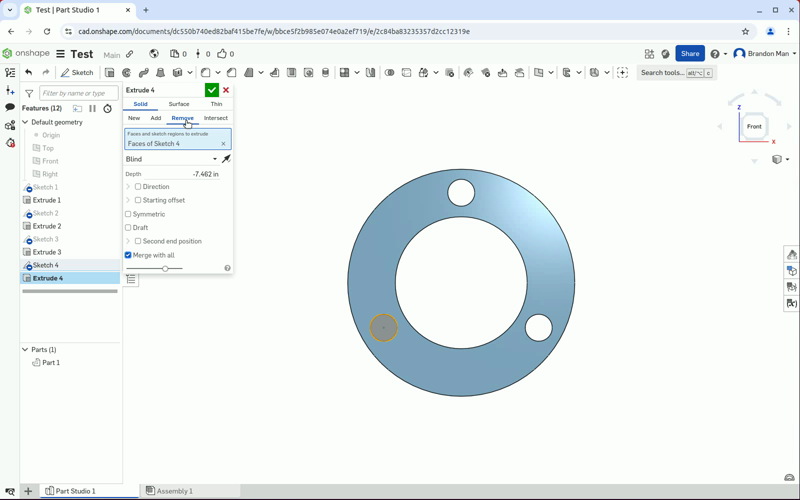
key(enter)
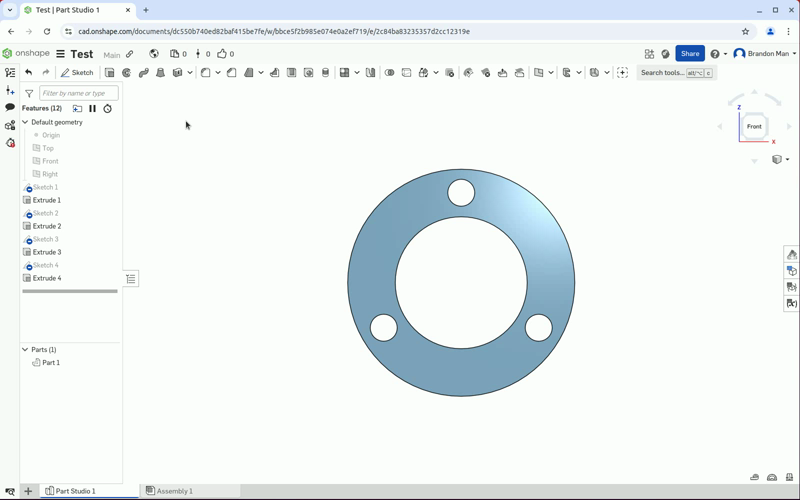
key(shift+h)
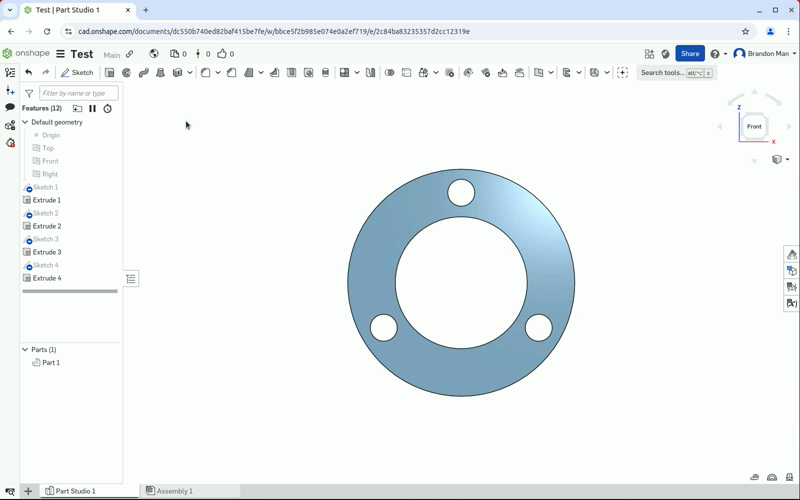
key(shift+h)
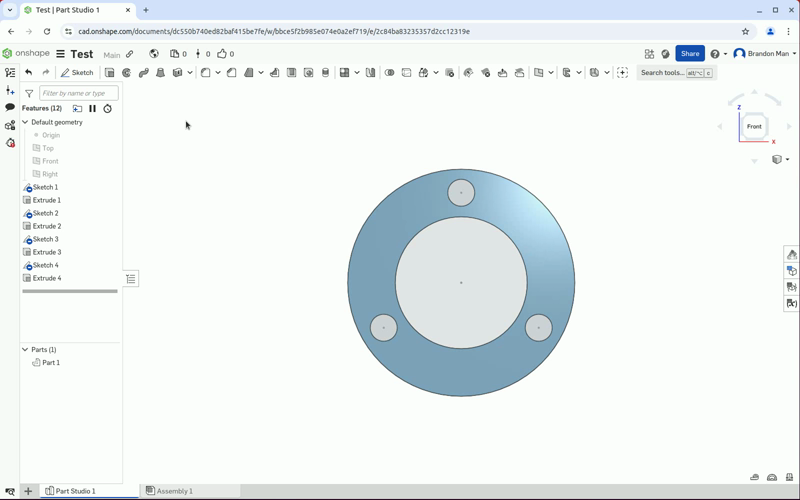
key(shift+7)
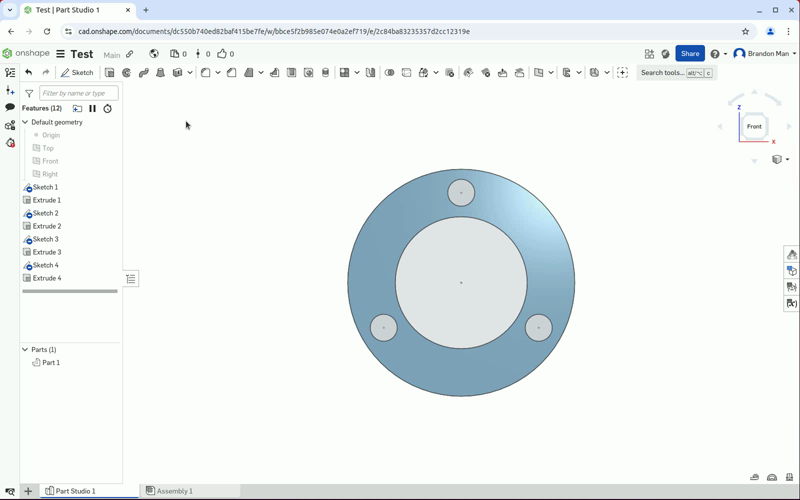
key(left, 2)
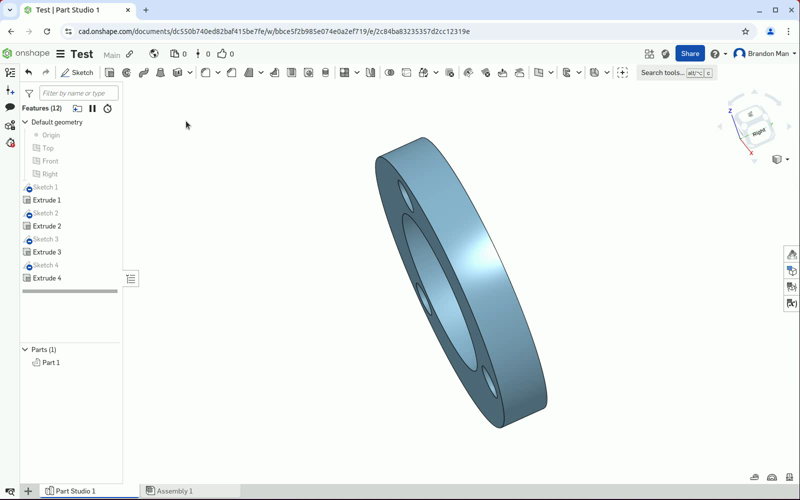
key(down, 2)
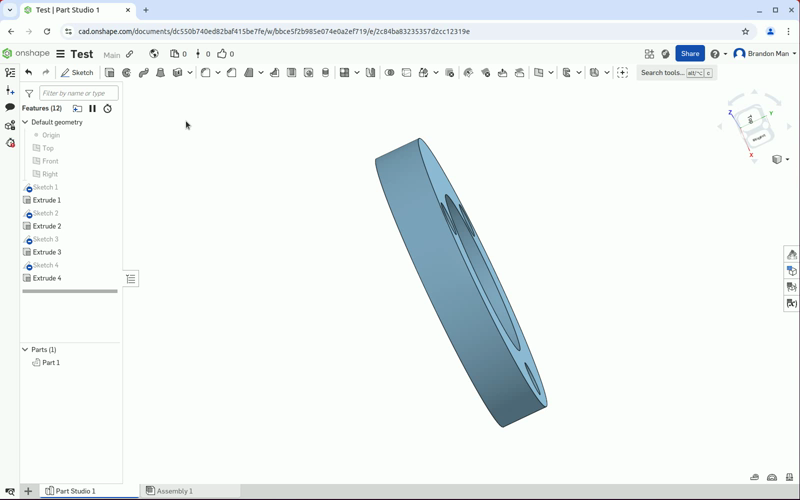
key(up, 2)
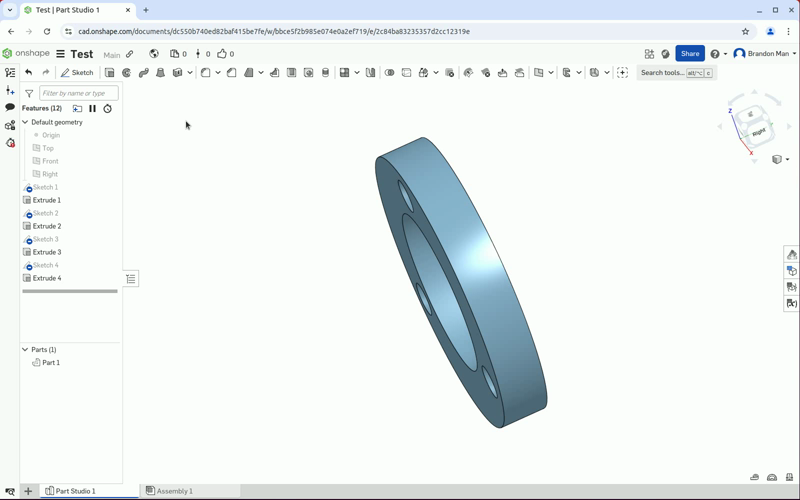
key(right, 2)
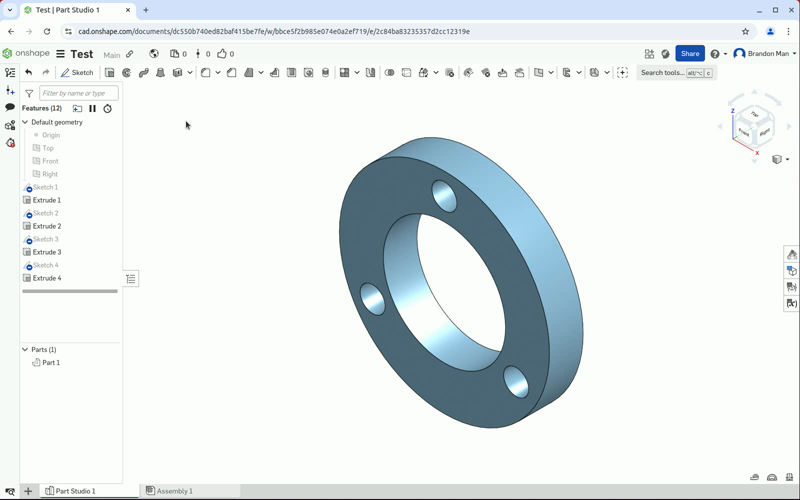
mouse_move(73, 189)
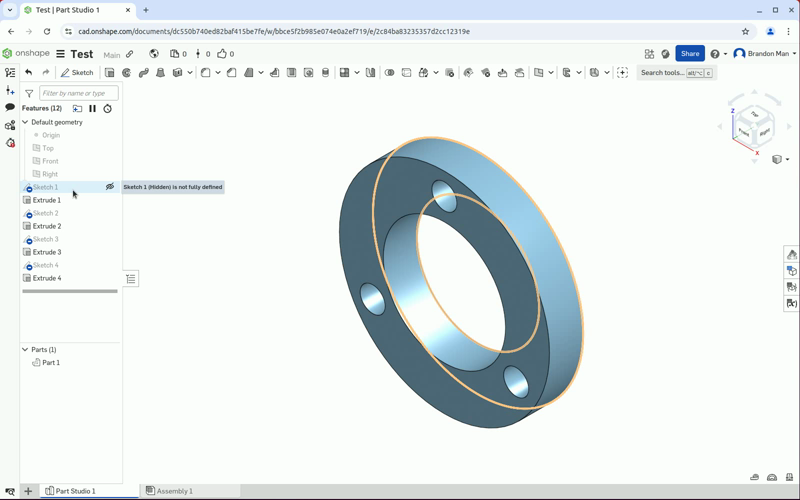
click(73, 189)